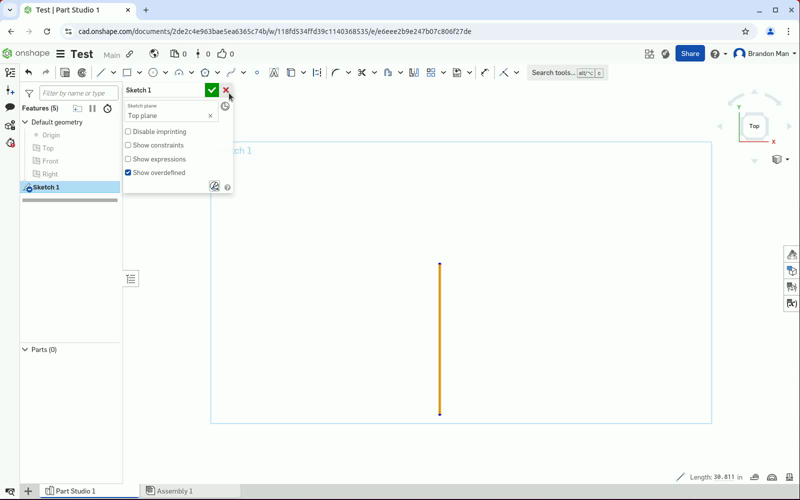
key(shift+h)
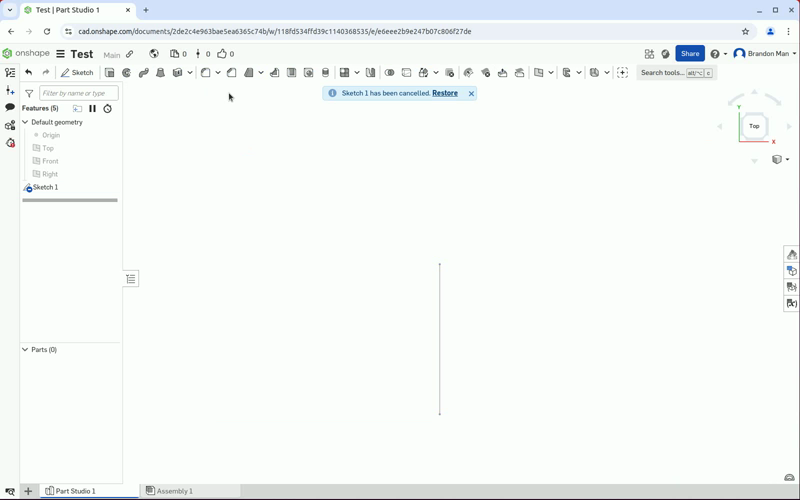
key(shift+s)
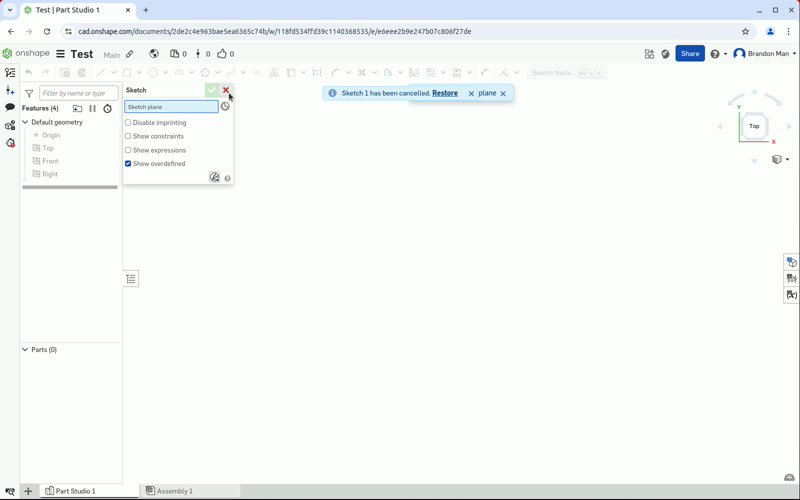
mouse_move(73, 150)
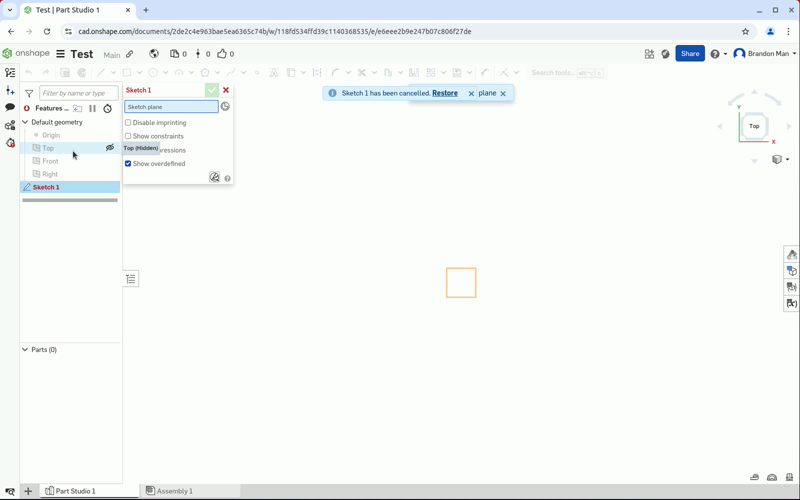
click(73, 150)
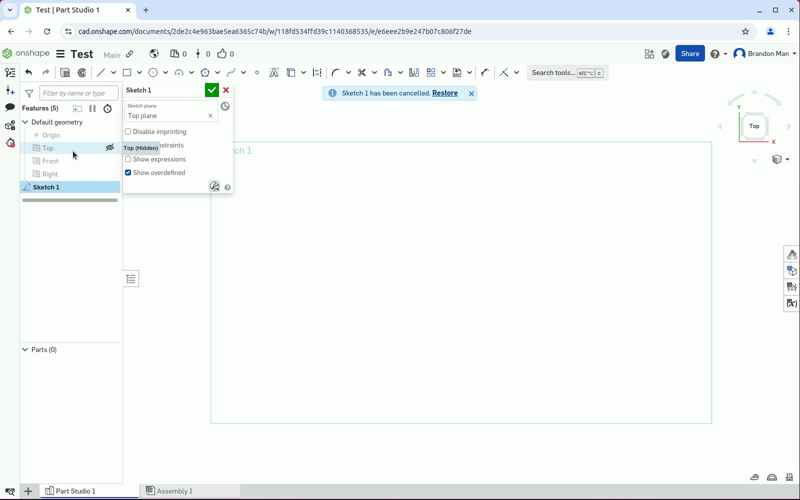
mouse_move(73, 352)
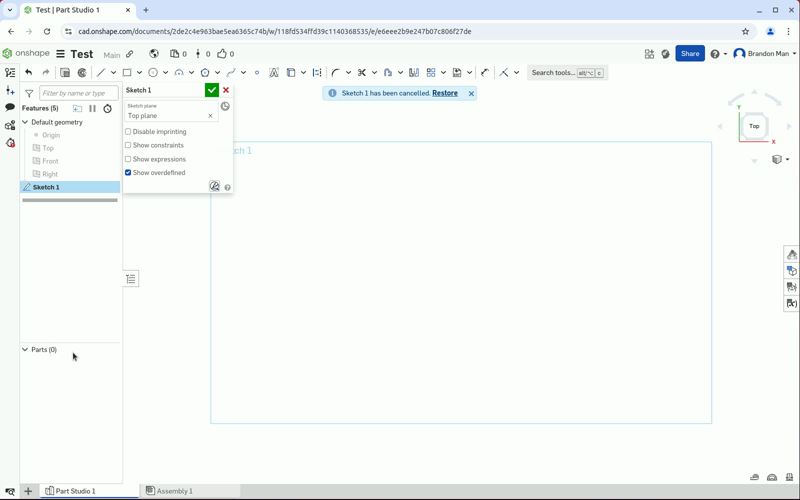
key(y)
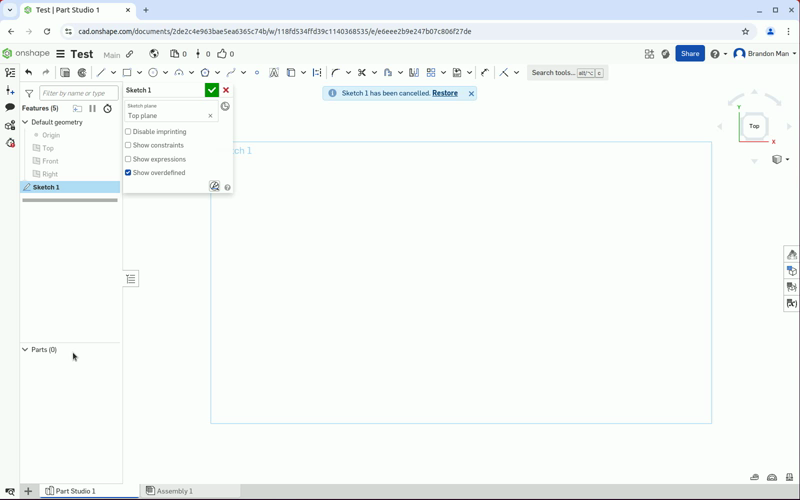
key(c)
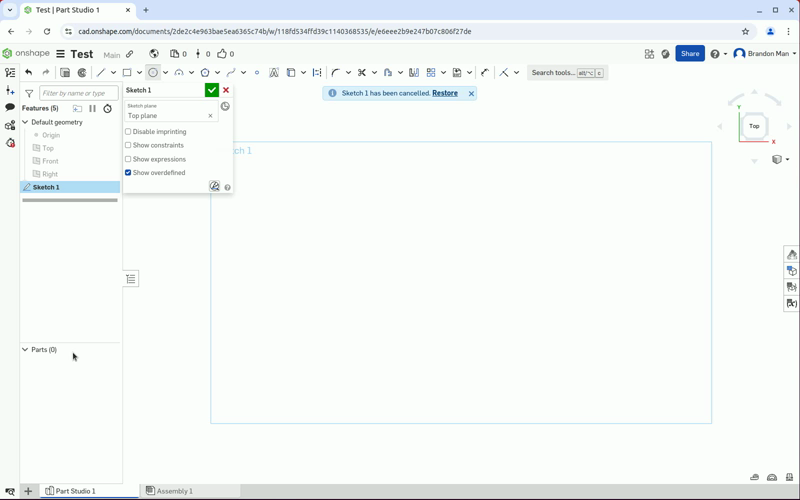
key_down(shift)
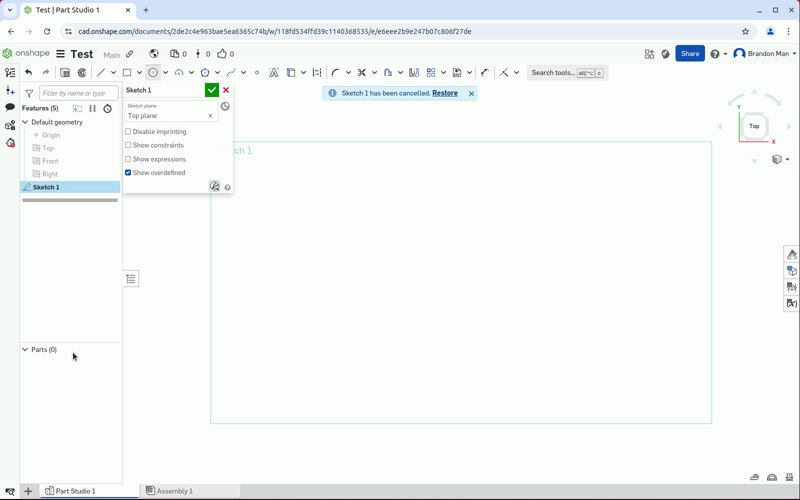
mouse_move(461, 282)
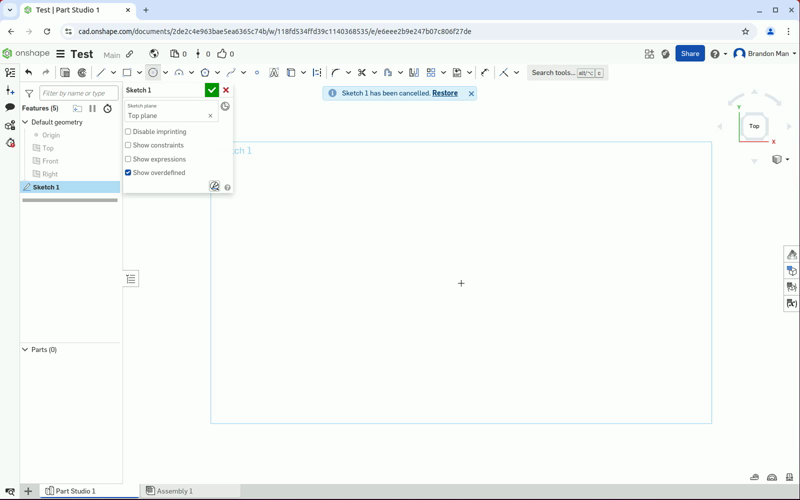
click(461, 282)
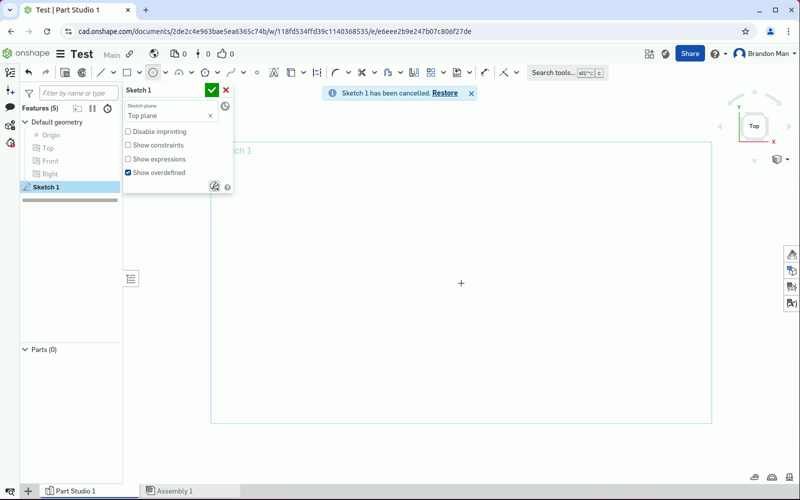
key_up(shift)
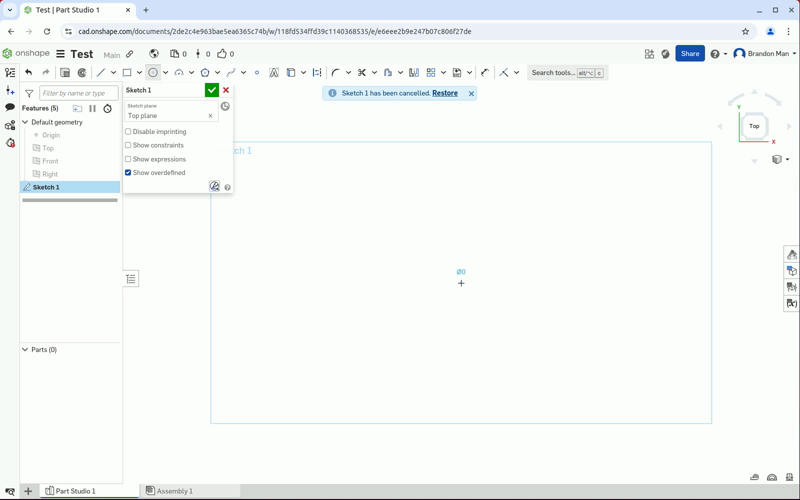
mouse_move(490, 282)
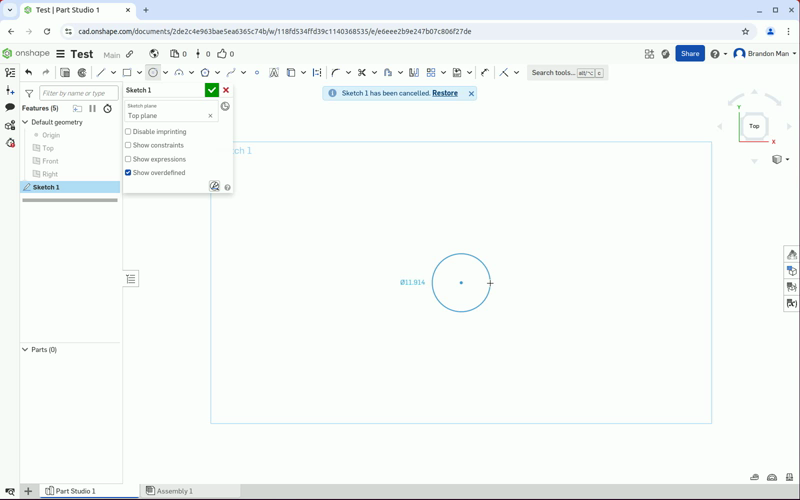
click(490, 282)
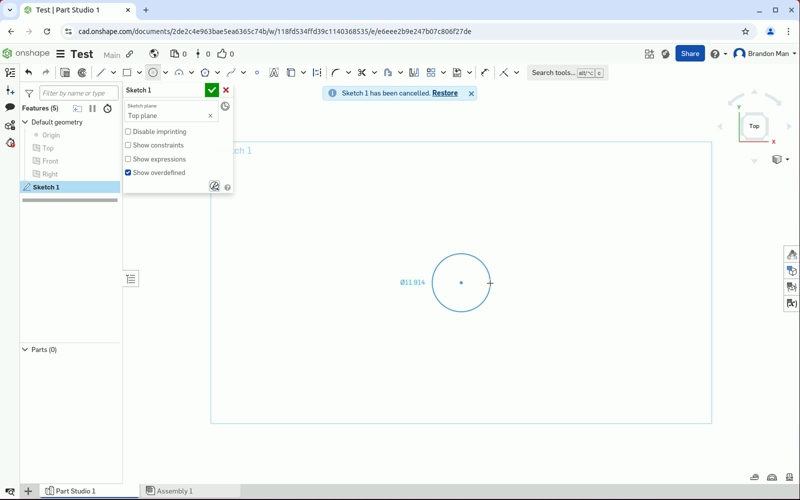
key(esc)
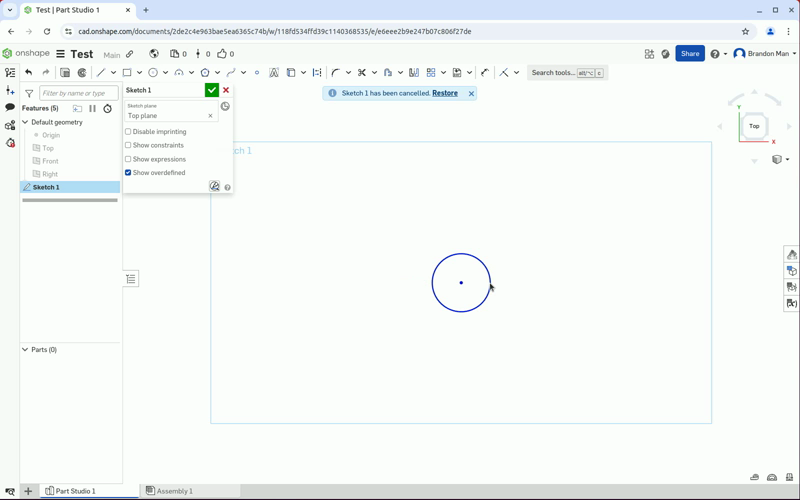
key(c)
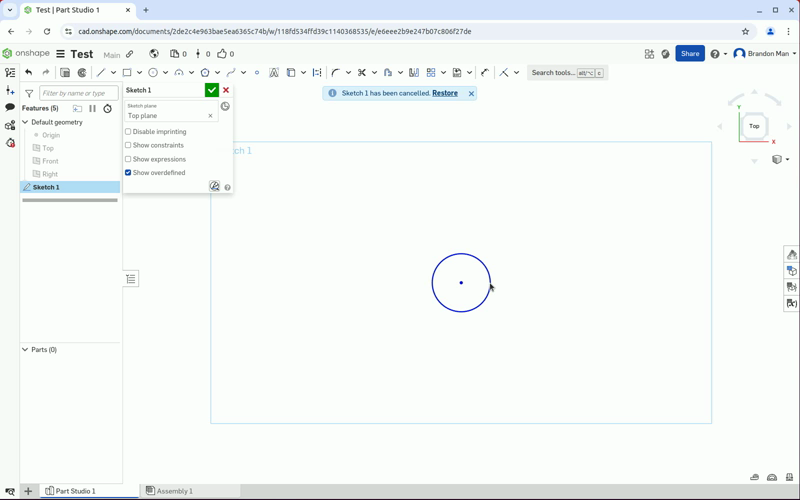
key_down(shift)
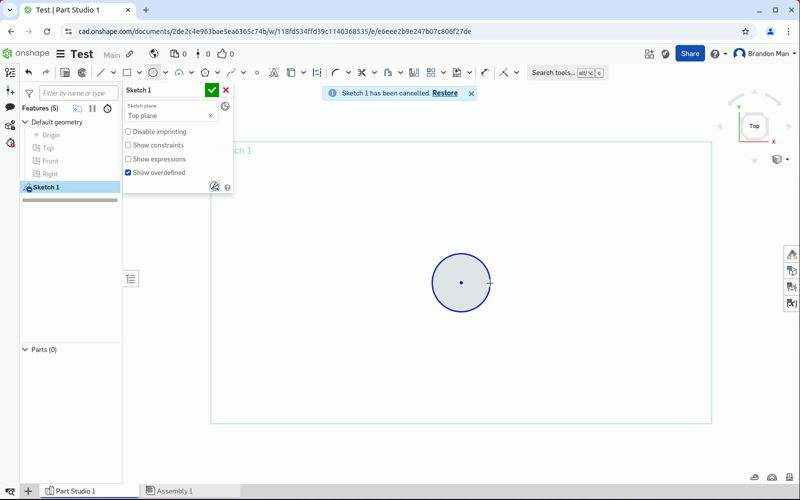
mouse_move(461, 282)
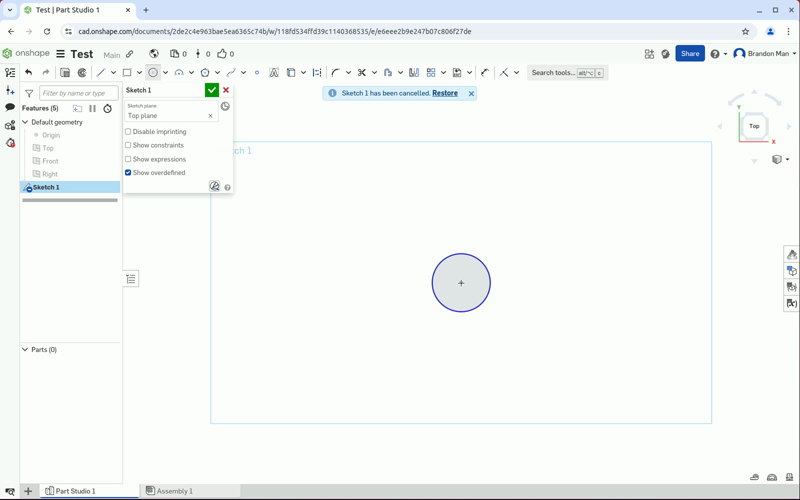
click(461, 282)
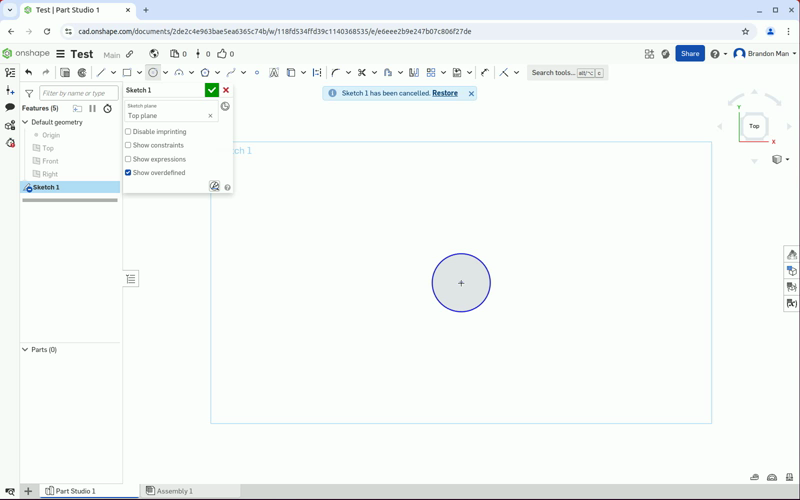
key_up(shift)
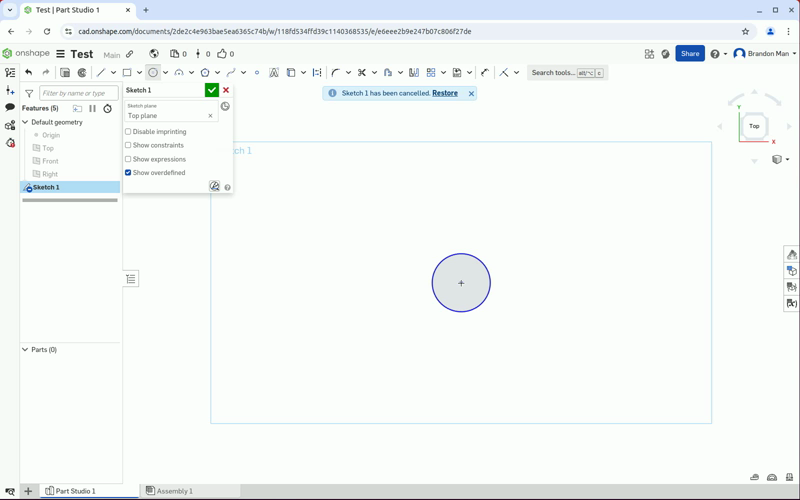
mouse_move(477, 282)
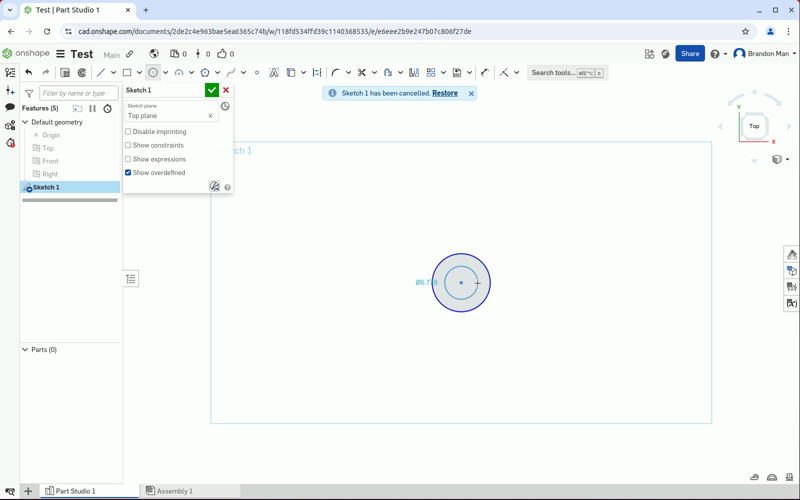
click(477, 282)
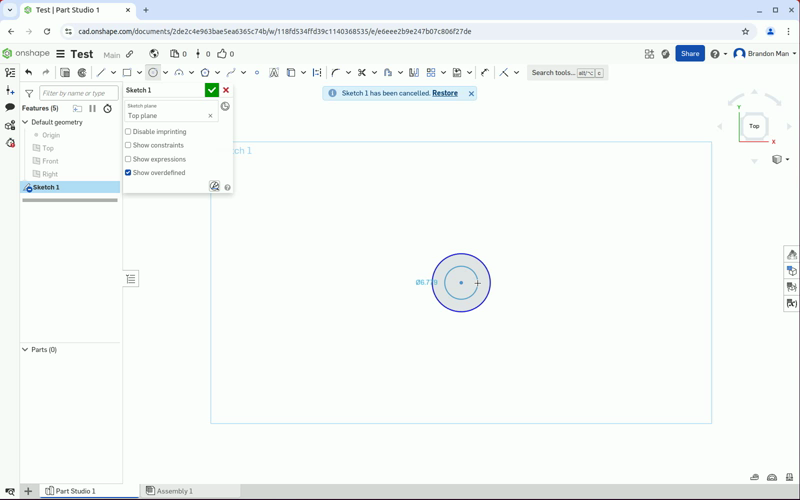
key(esc)
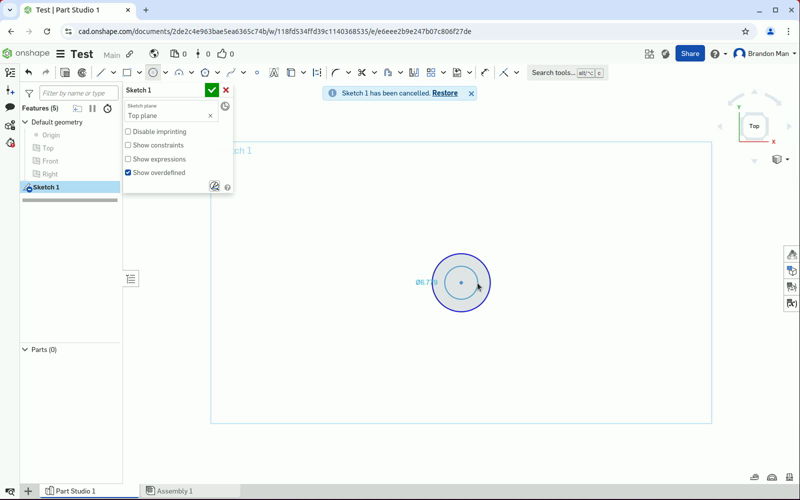
mouse_move(469, 303)
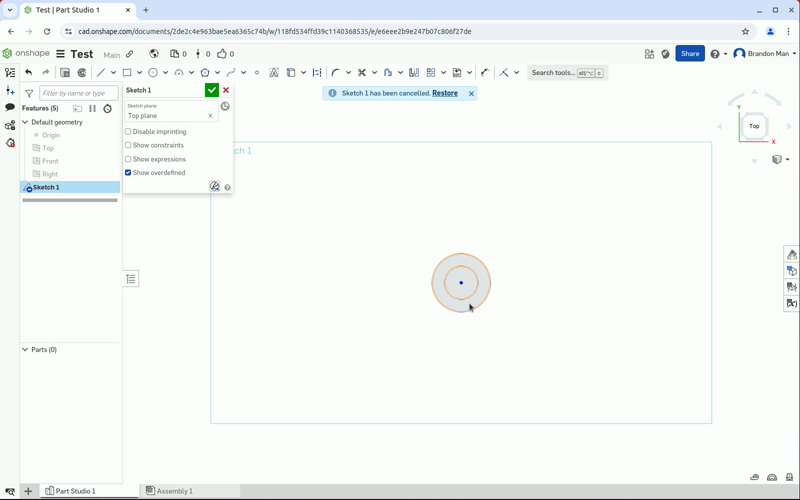
scroll(6)
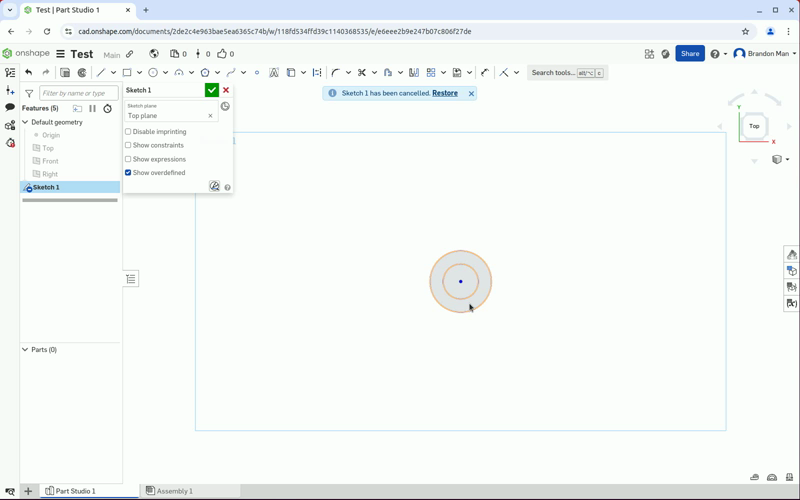
scroll(6)
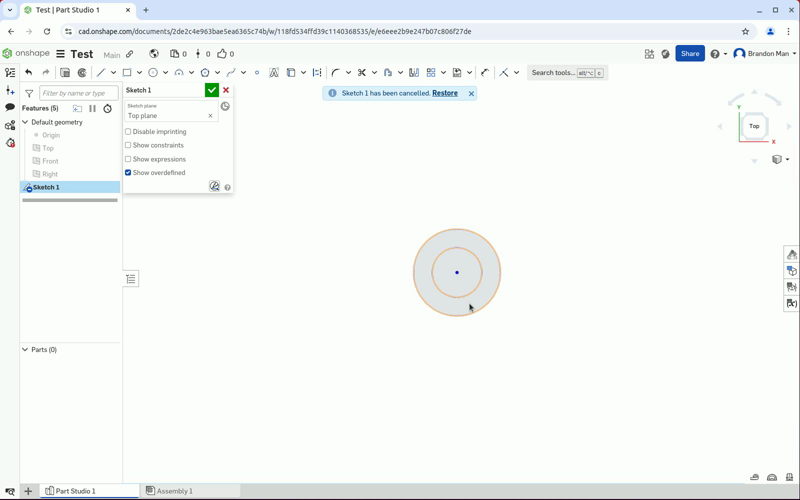
scroll(6)
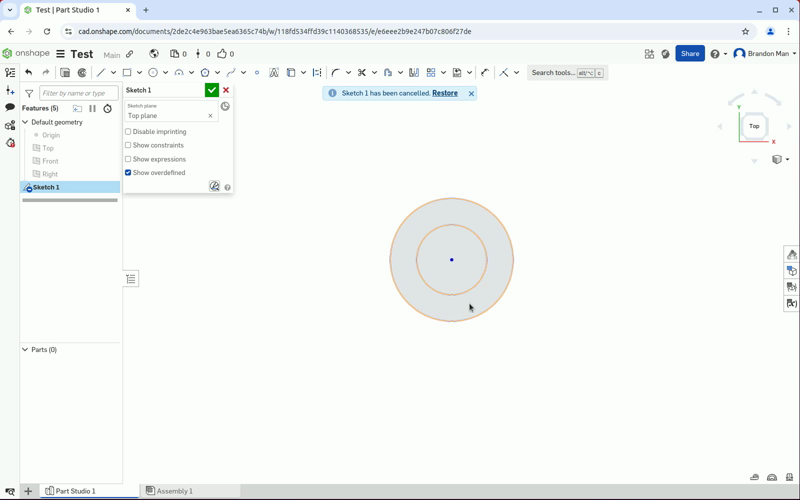
scroll(6)
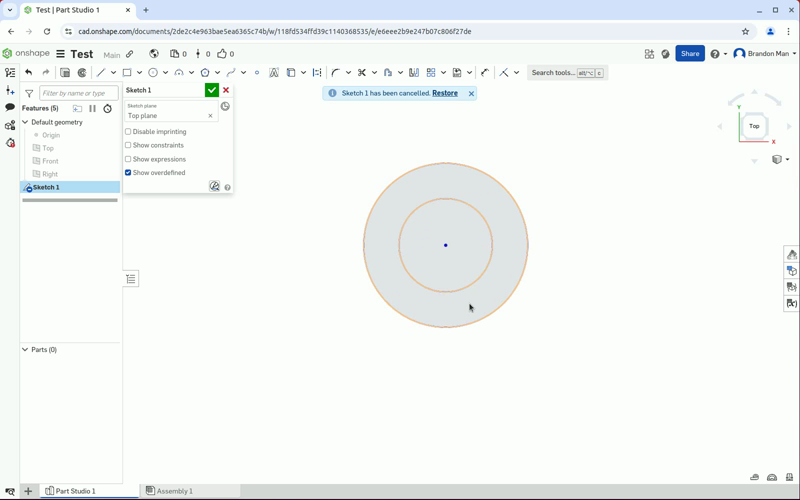
scroll(6)
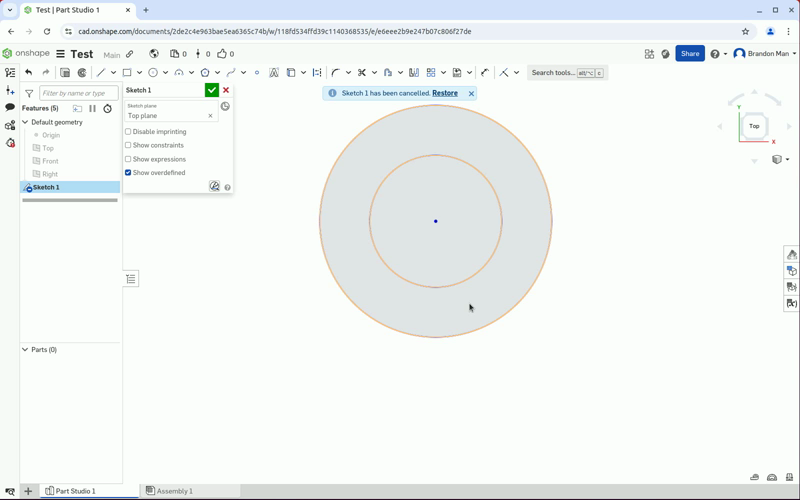
scroll(6)
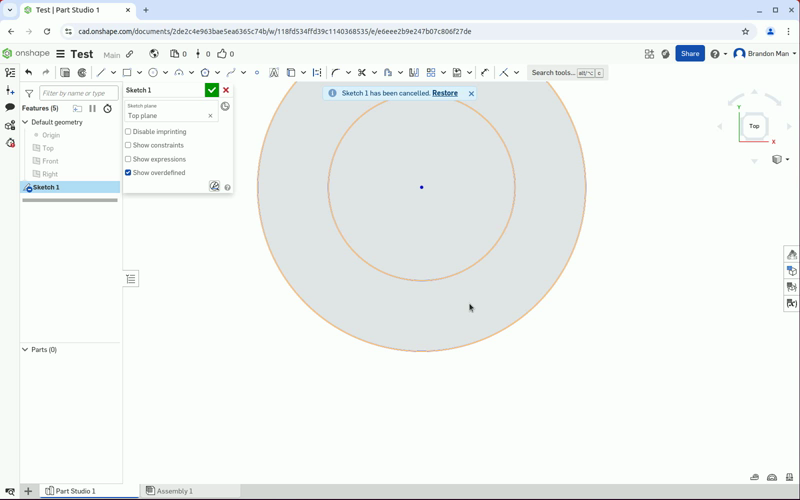
scroll(6)
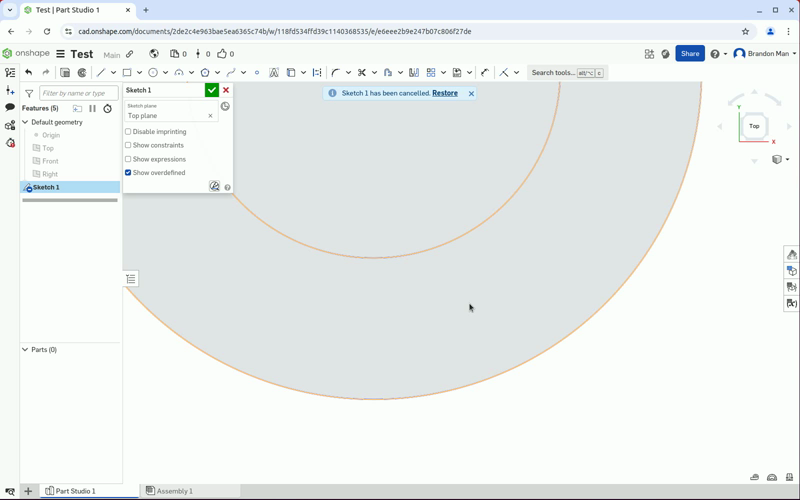
click(469, 303)
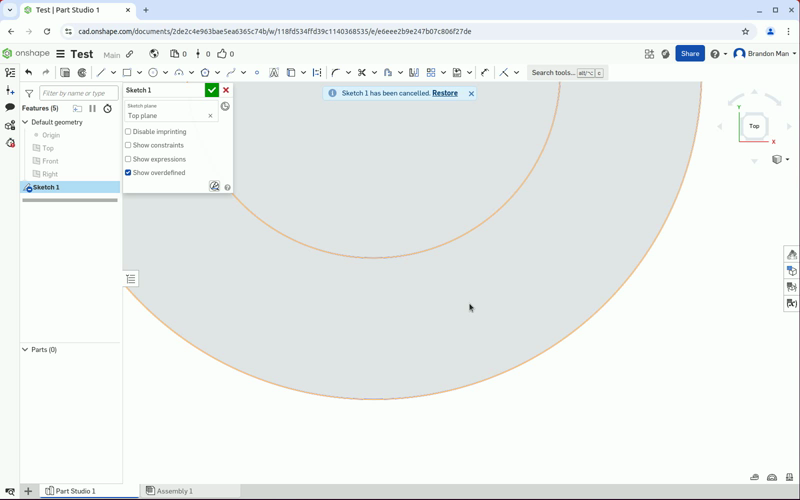
scroll(-6)
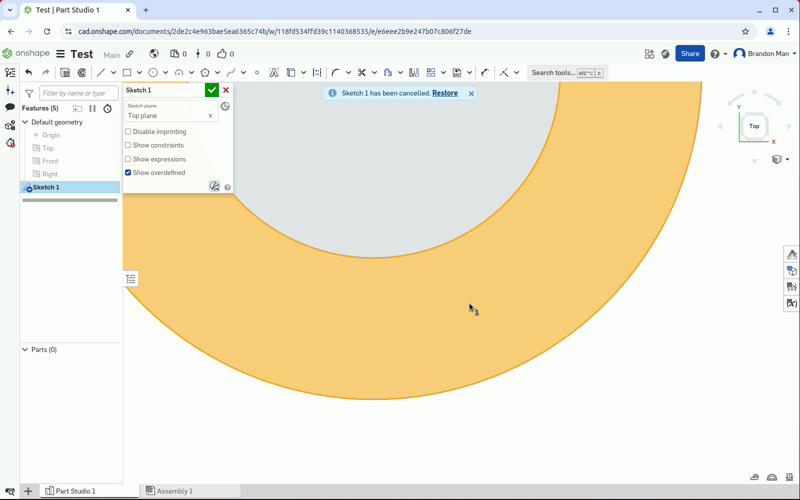
scroll(-6)
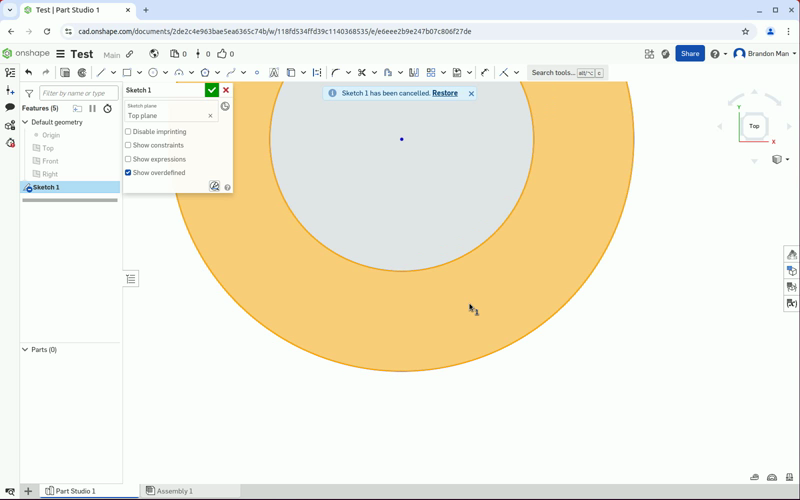
scroll(-6)
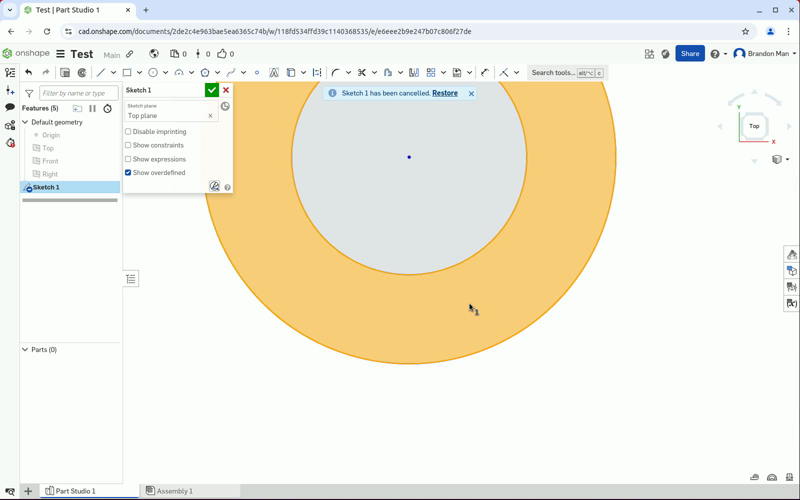
scroll(-6)
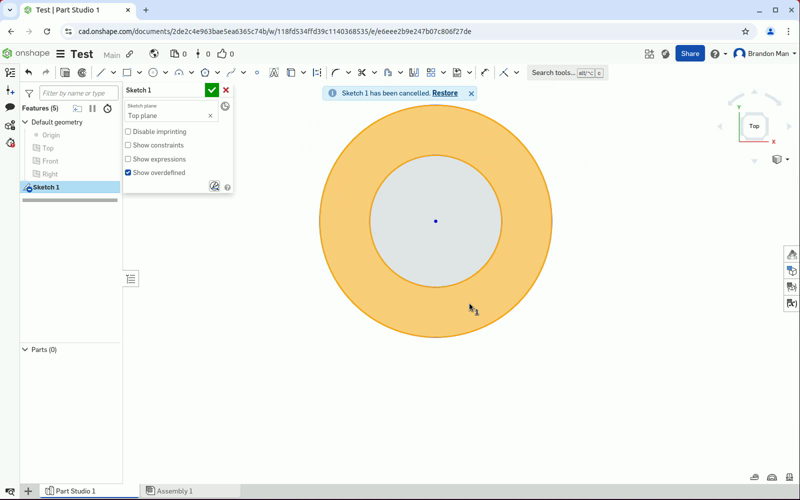
scroll(-6)
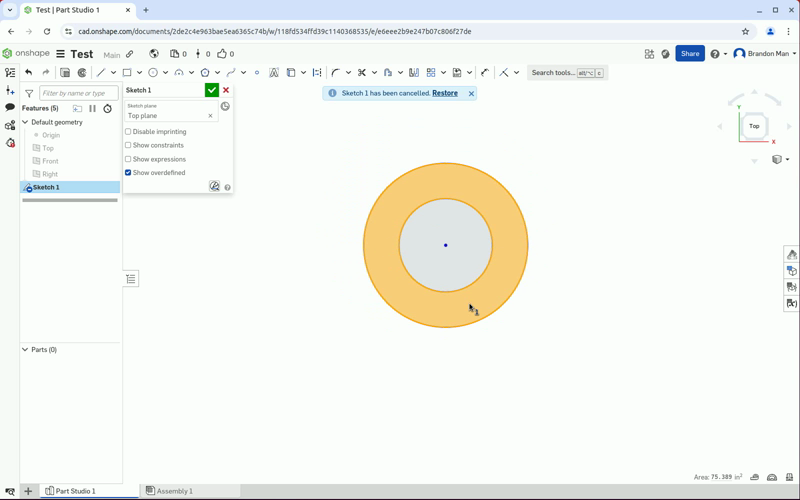
scroll(-6)
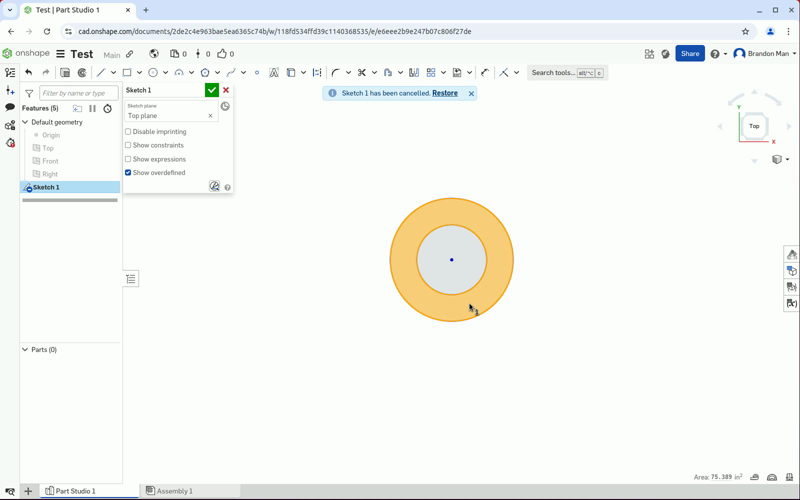
scroll(-6)
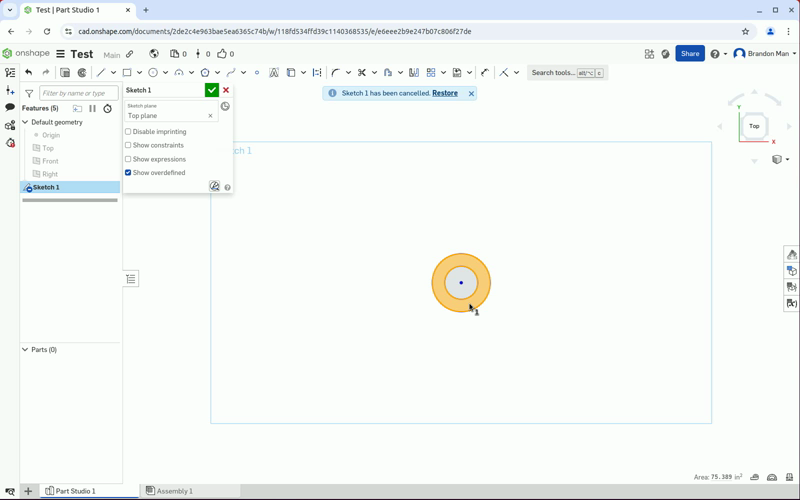
mouse_move(73, 352)
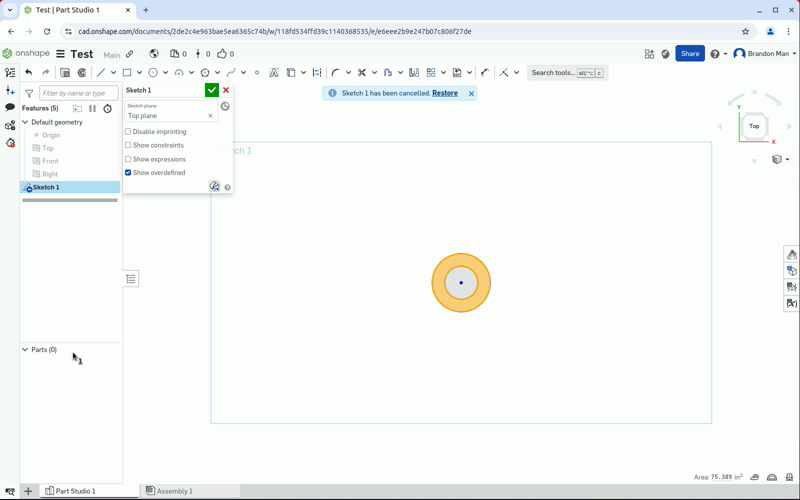
key(shift+y)
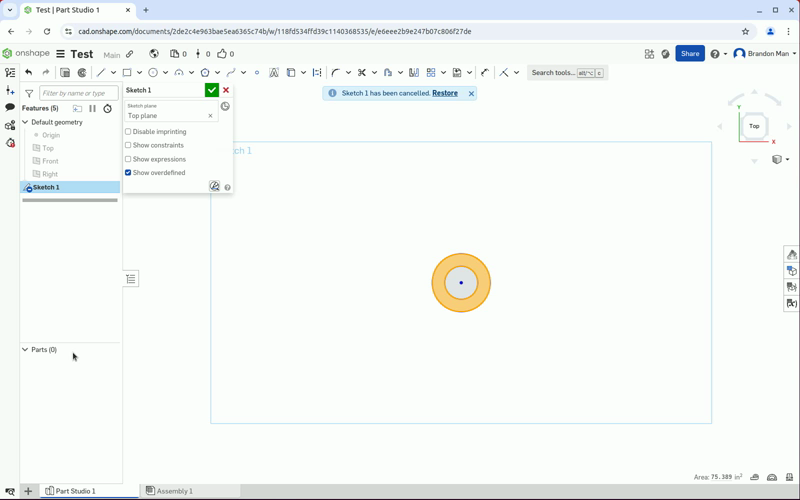
key(shift+e)
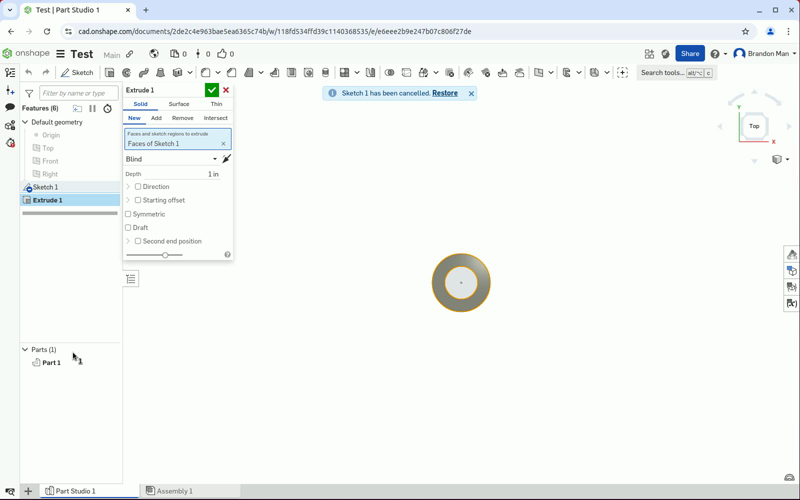
mouse_move(143, 106)
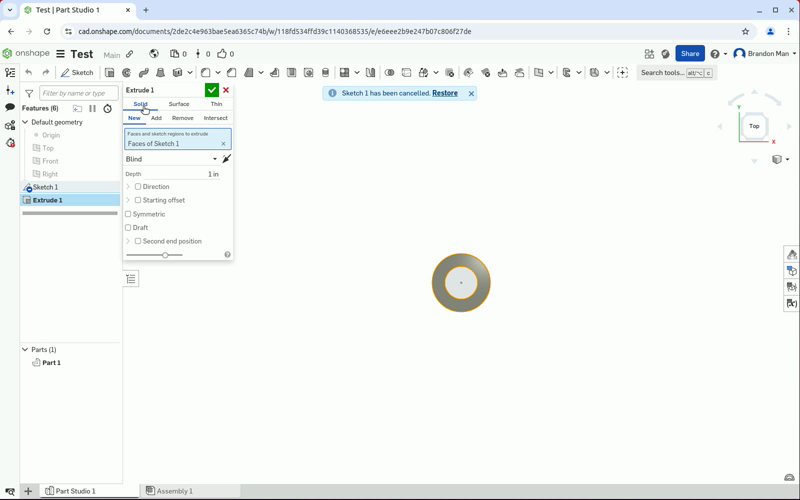
click(143, 106)
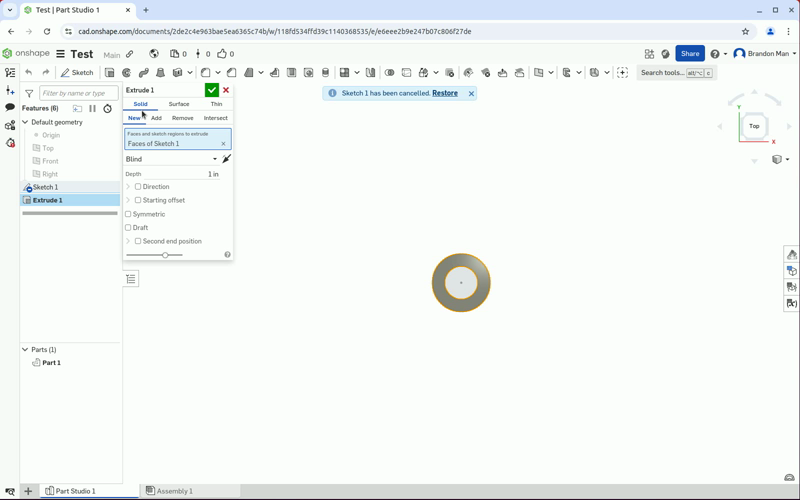
mouse_move(137, 120)
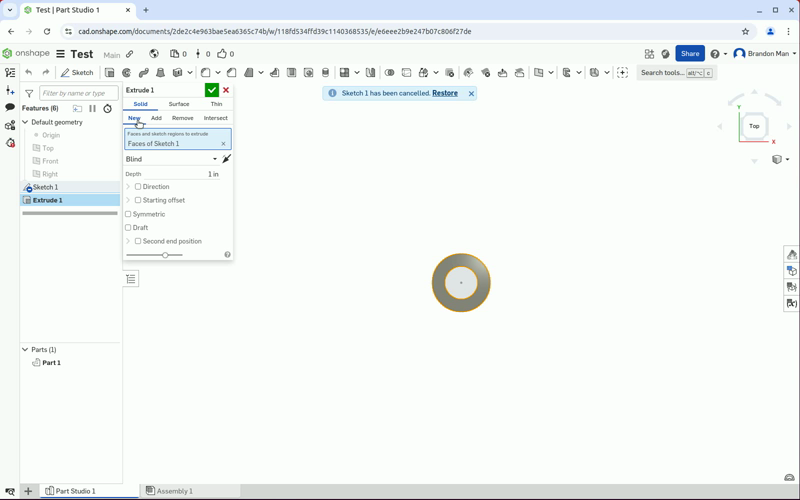
click(137, 120)
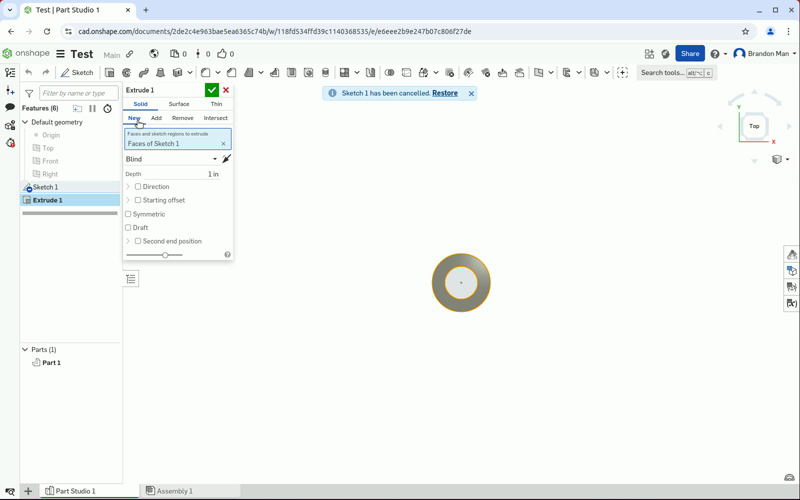
key(tab, 4)
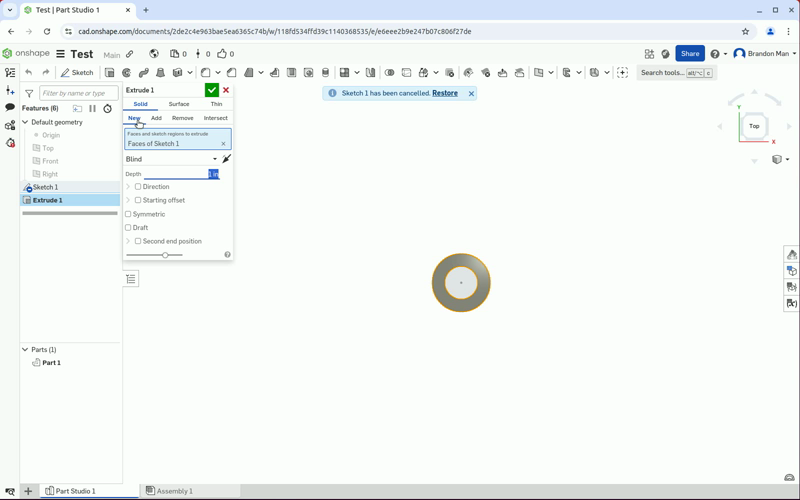
text(13.961)
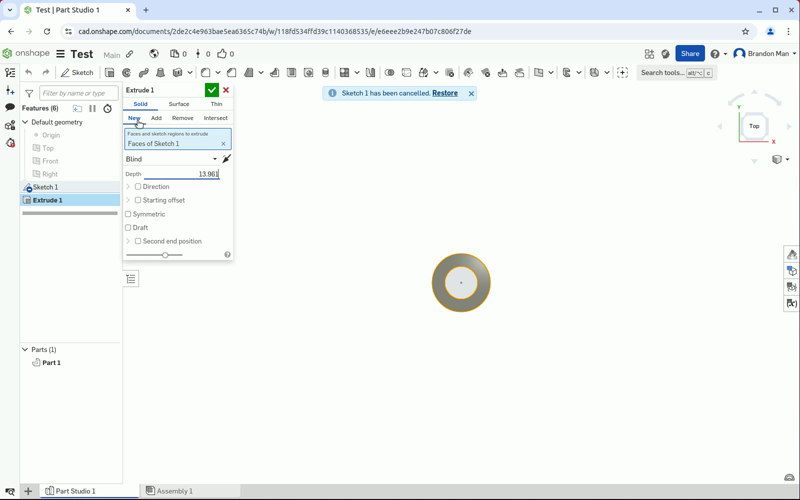
key(enter)
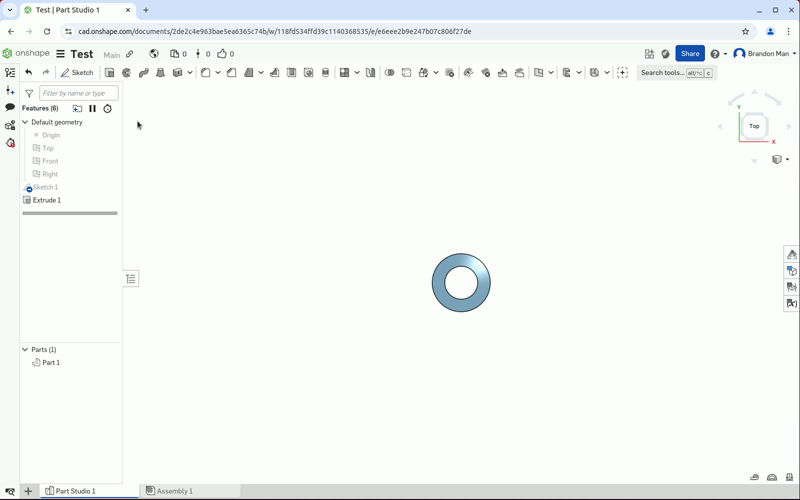
key(shift+h)
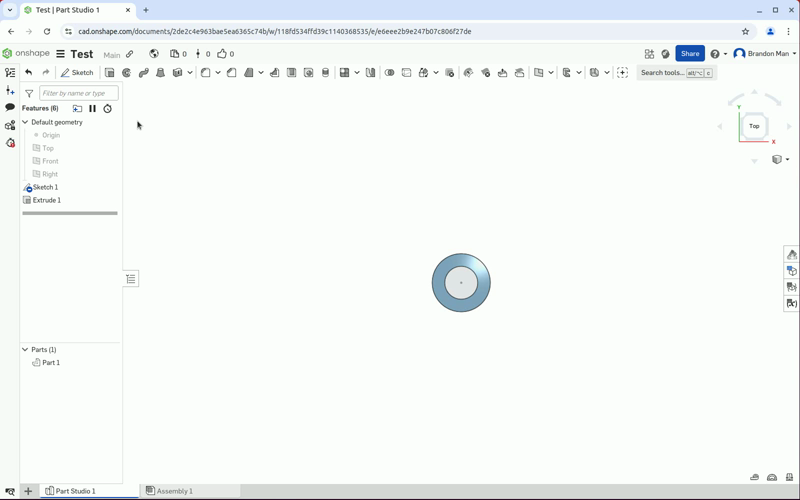
key(shift+h)
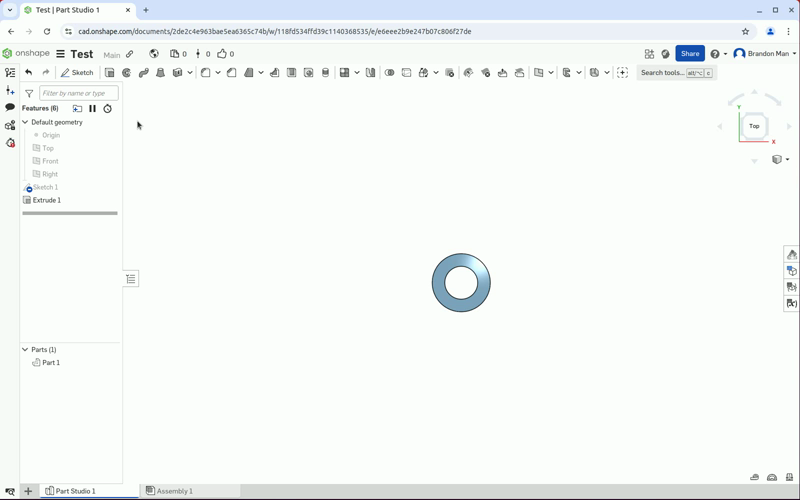
mouse_move(73, 189)
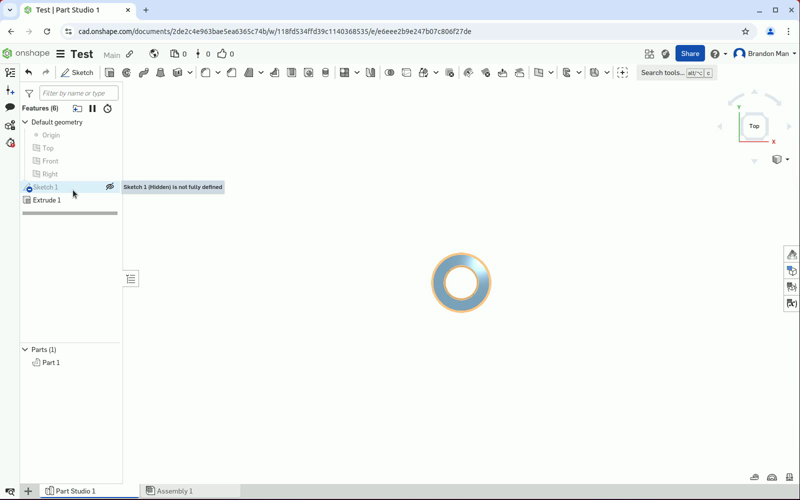
click(73, 189)
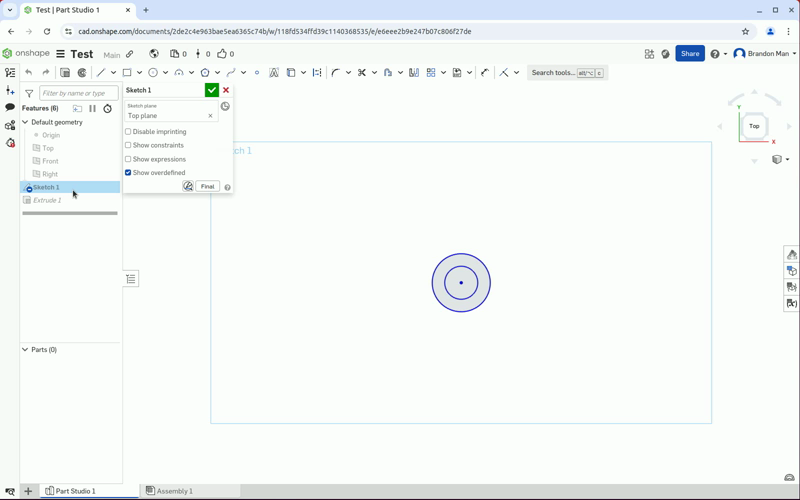
mouse_move(229, 92)
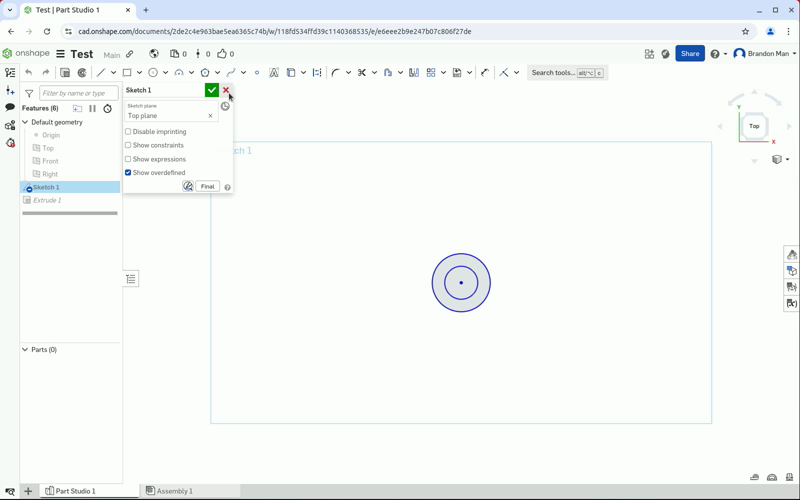
click(229, 92)
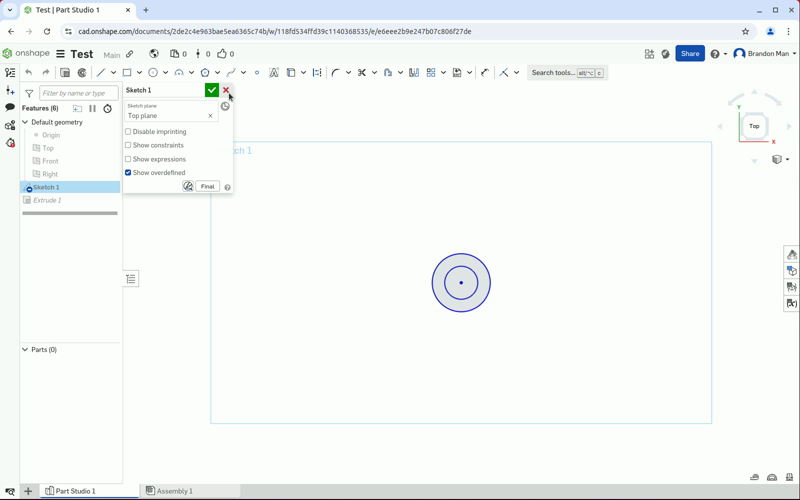
key(shift+s)
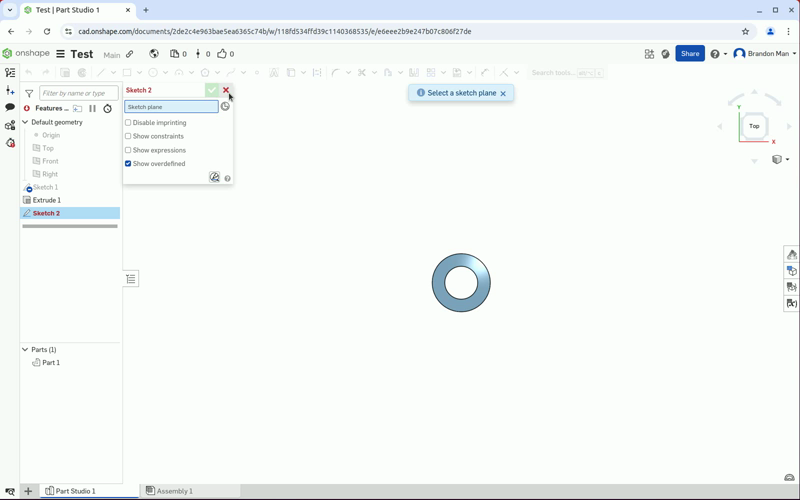
mouse_move(73, 150)
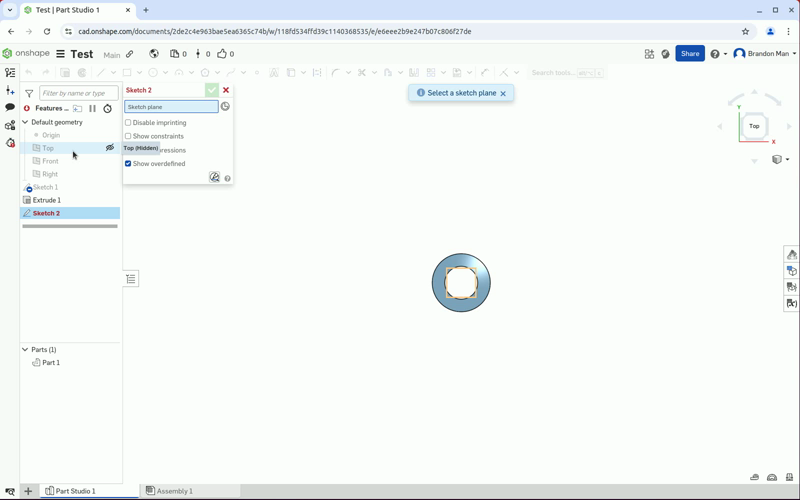
click(73, 150)
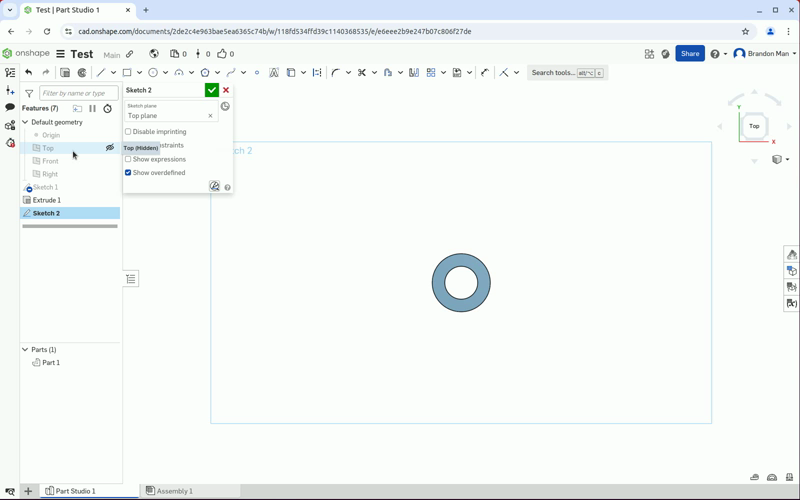
mouse_move(73, 352)
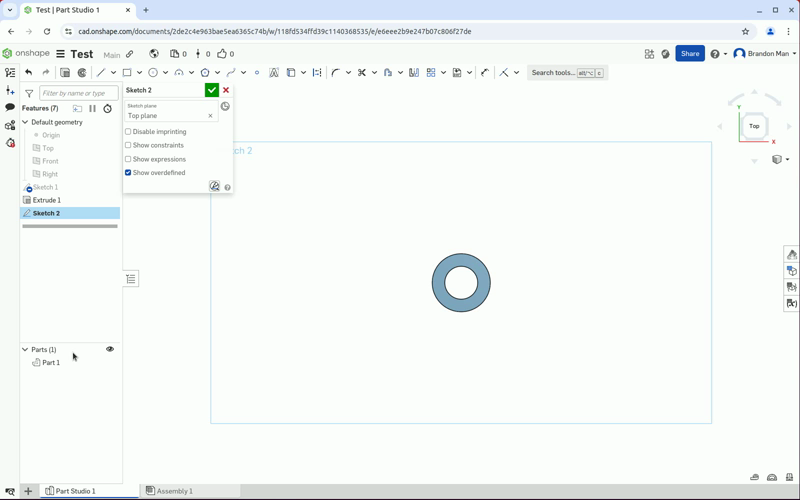
key(y)
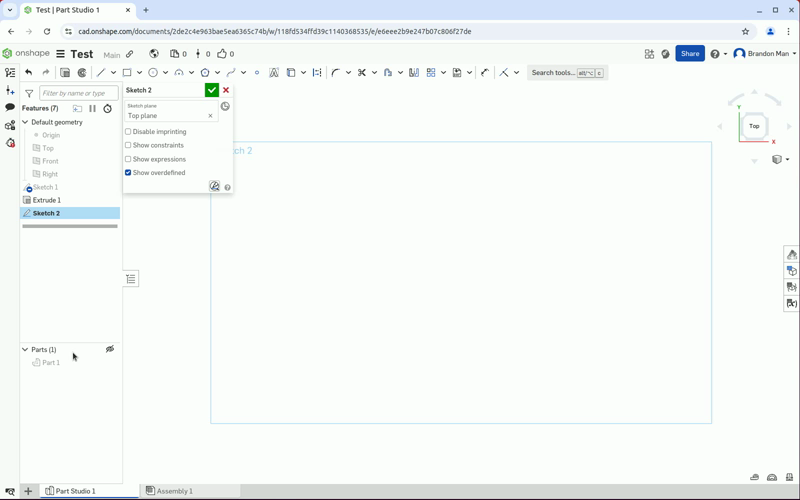
key(c)
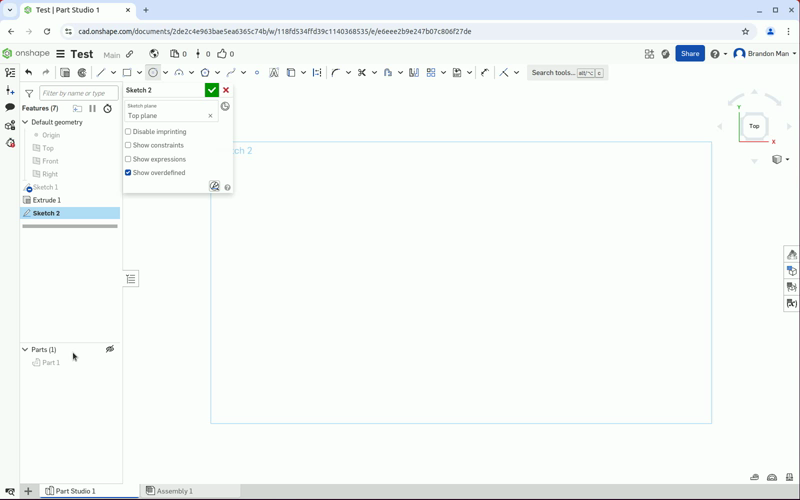
key_down(shift)
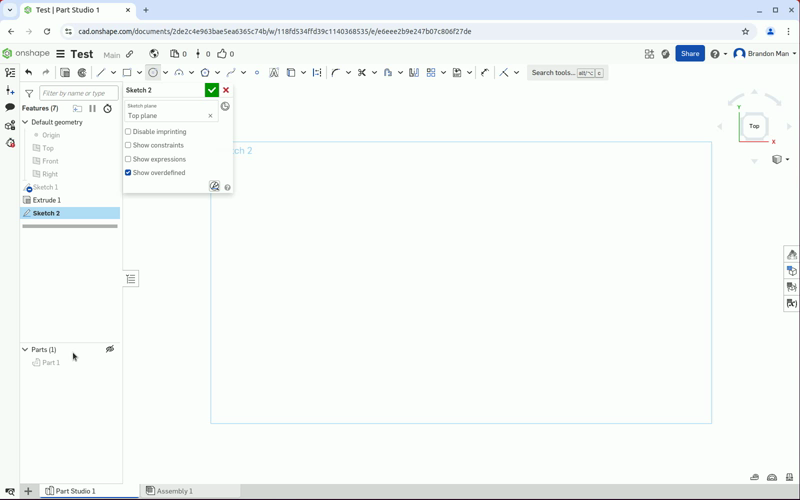
mouse_move(461, 282)
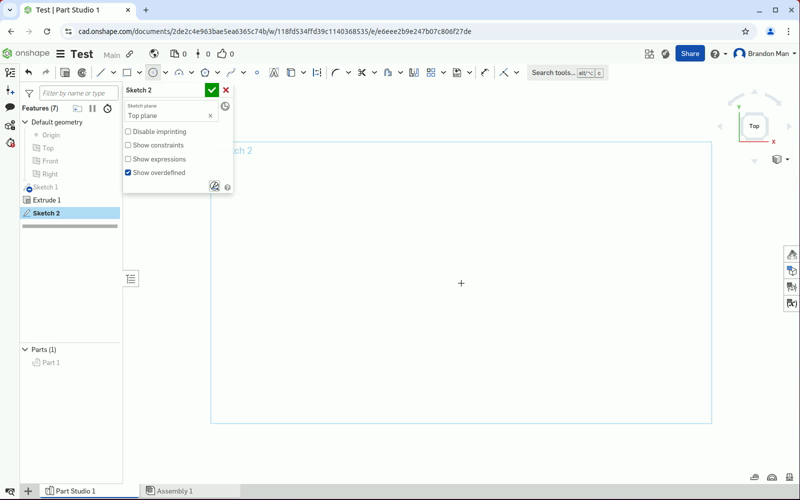
click(461, 282)
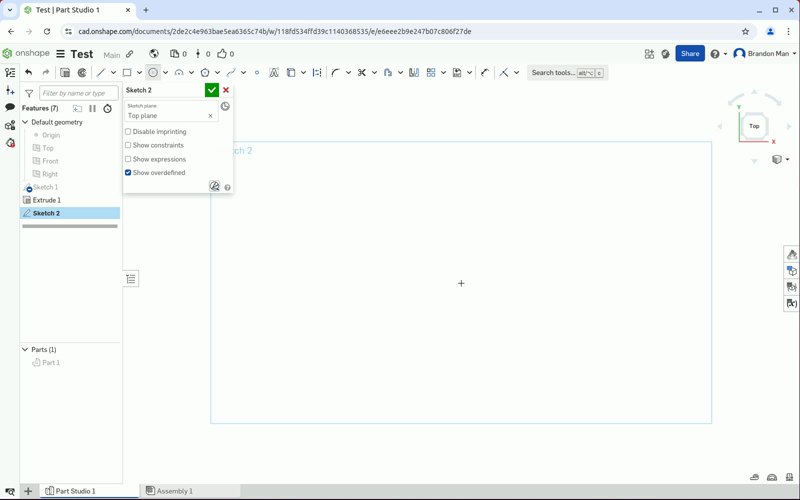
key_up(shift)
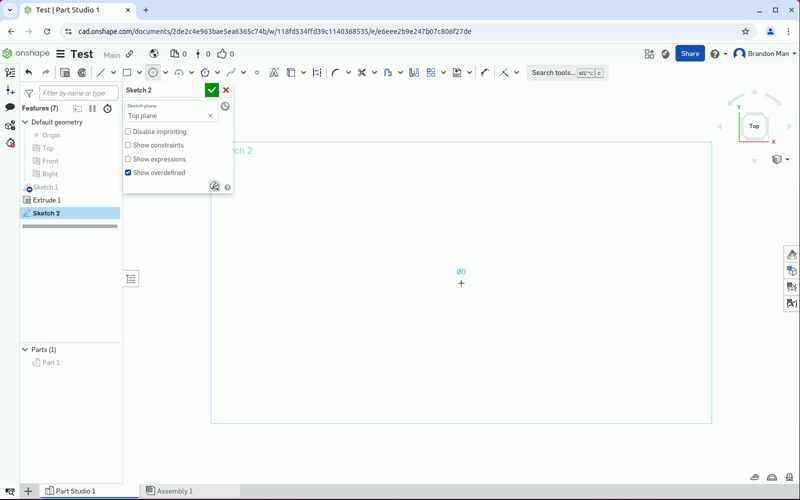
mouse_move(504, 282)
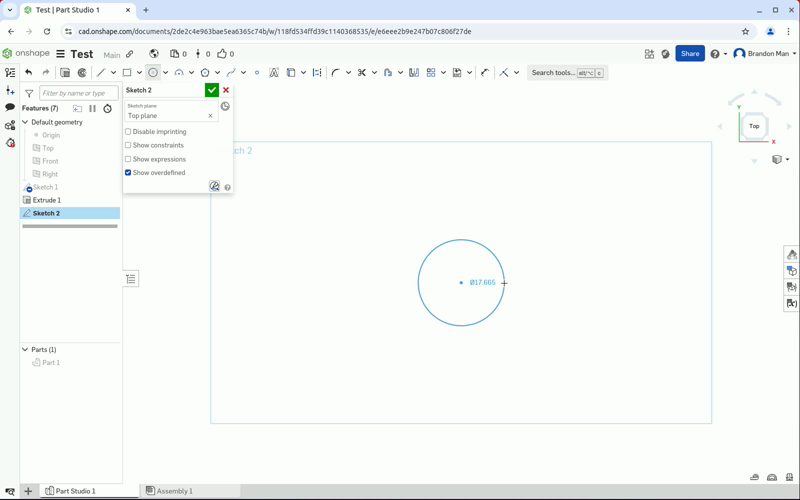
click(504, 282)
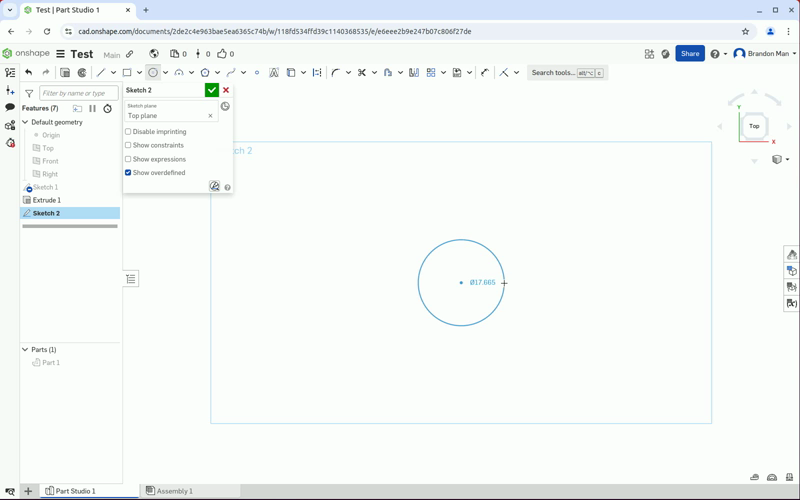
key(esc)
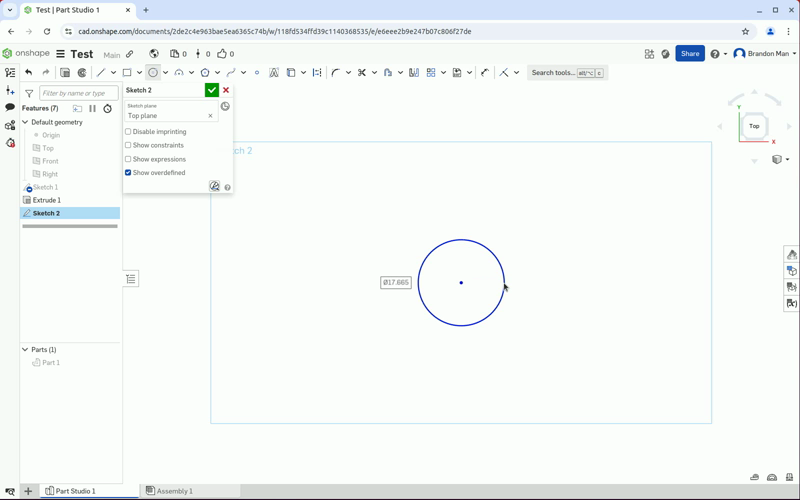
key(c)
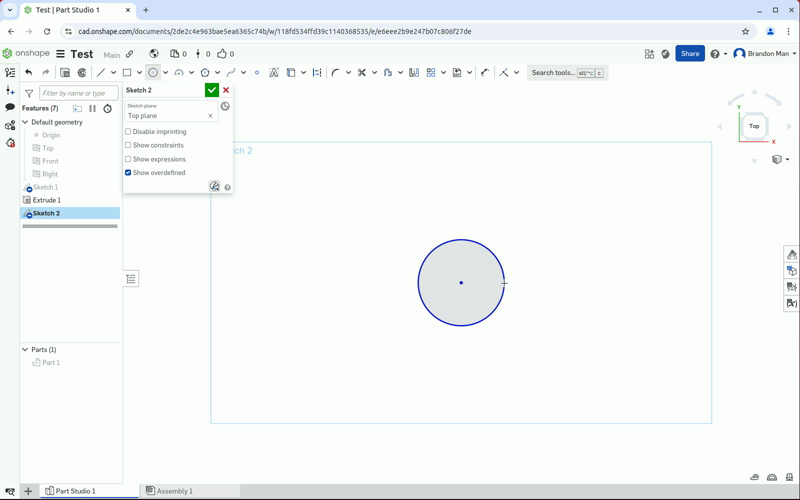
key_down(shift)
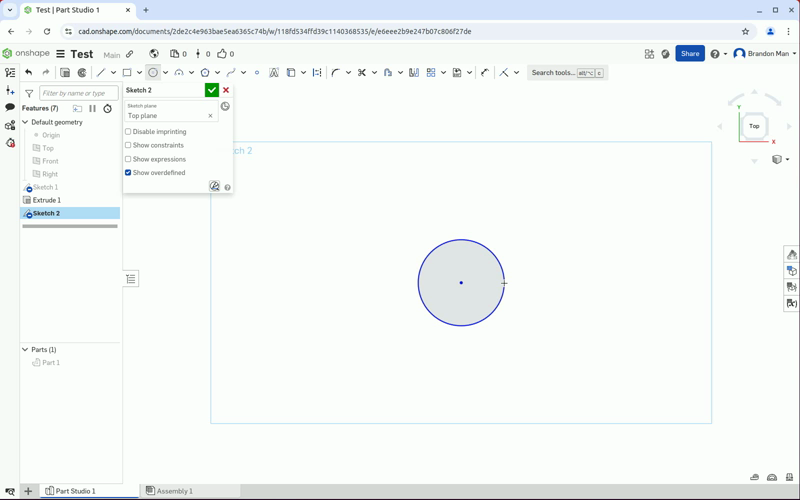
mouse_move(461, 282)
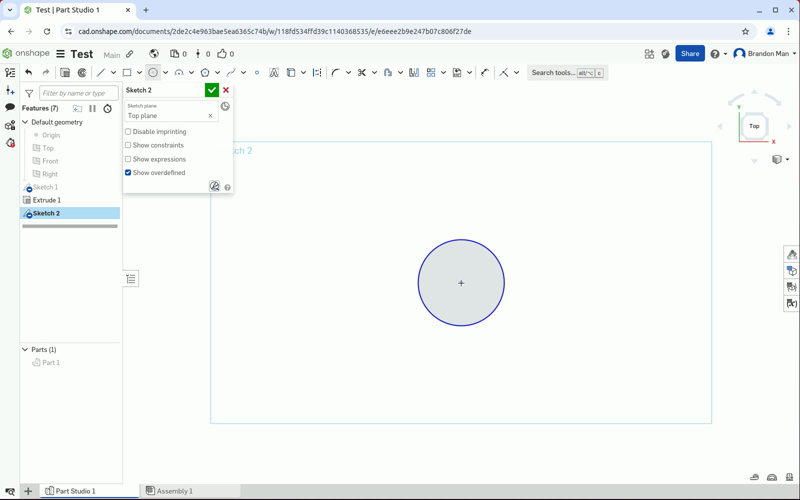
click(461, 282)
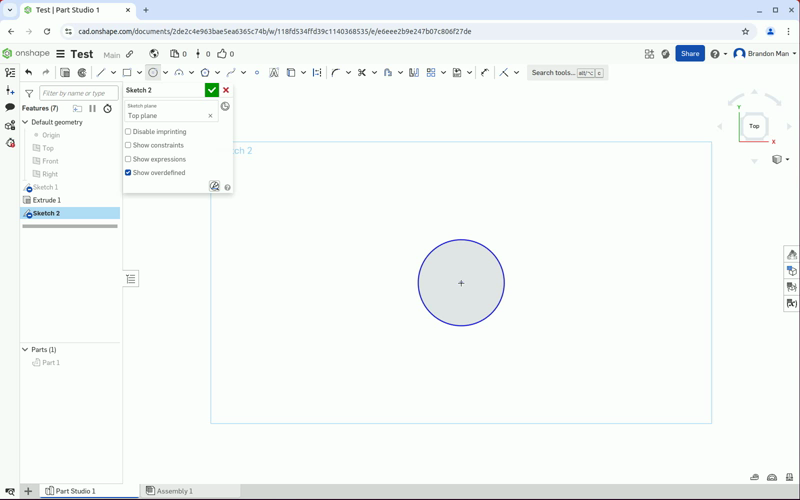
key_up(shift)
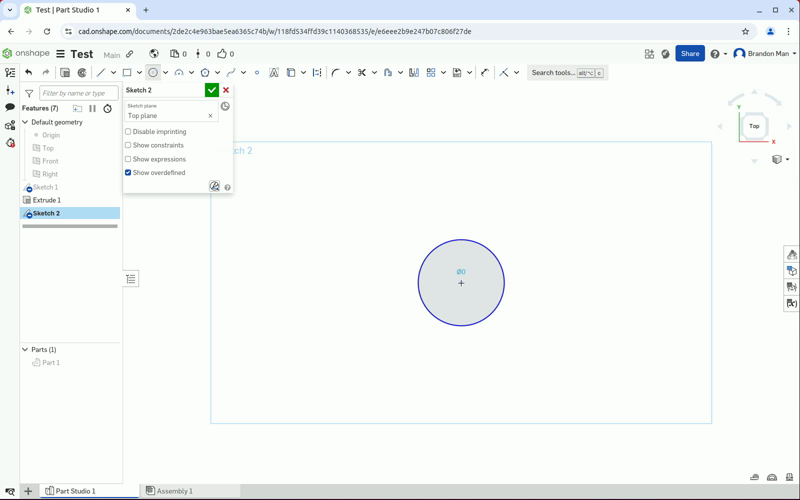
mouse_move(485, 282)
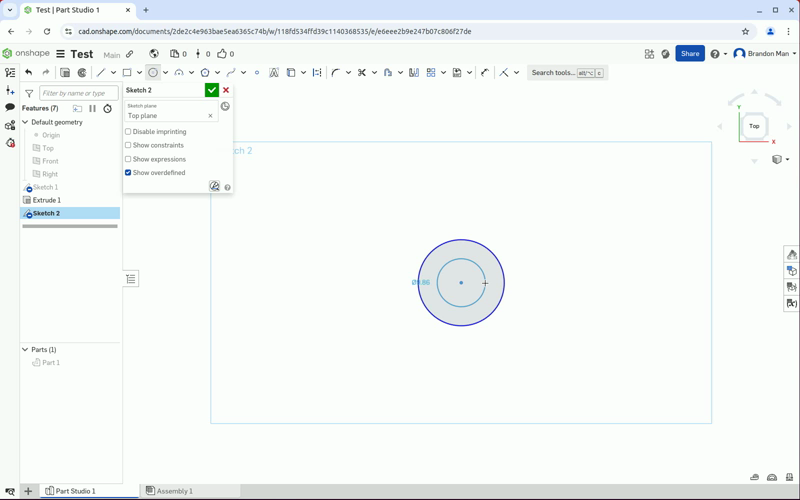
click(485, 282)
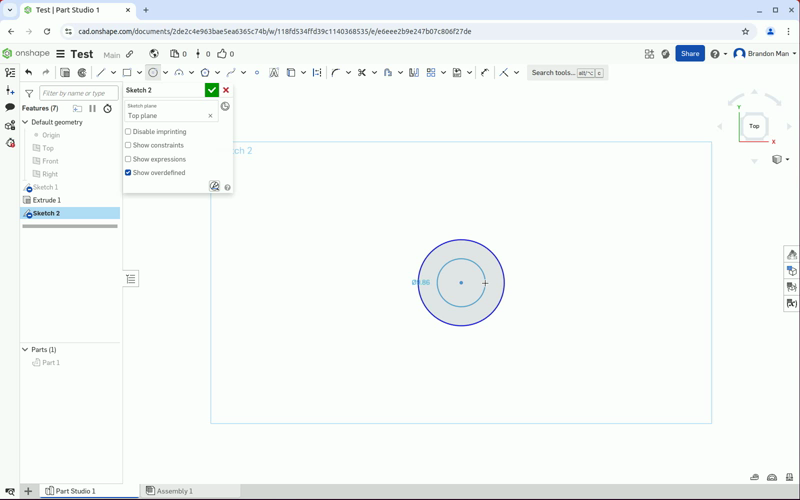
key(esc)
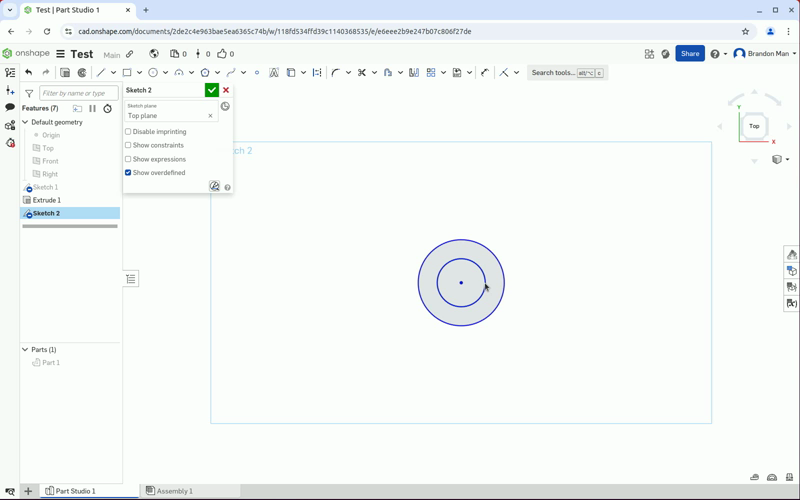
mouse_move(445, 311)
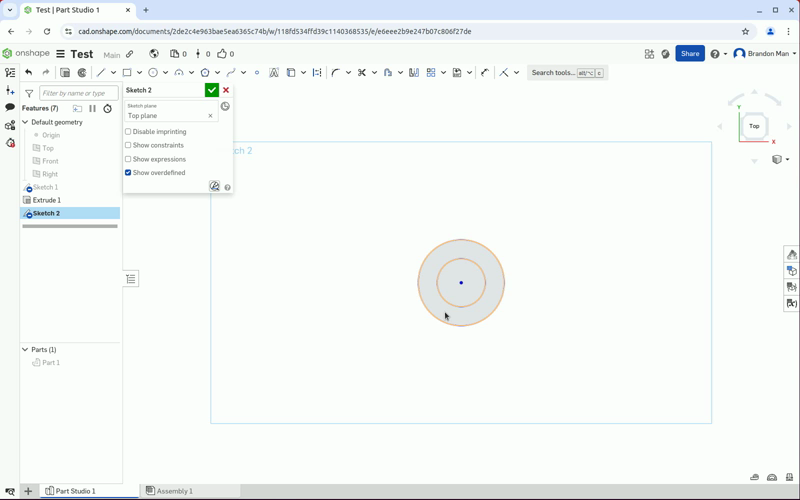
click(445, 311)
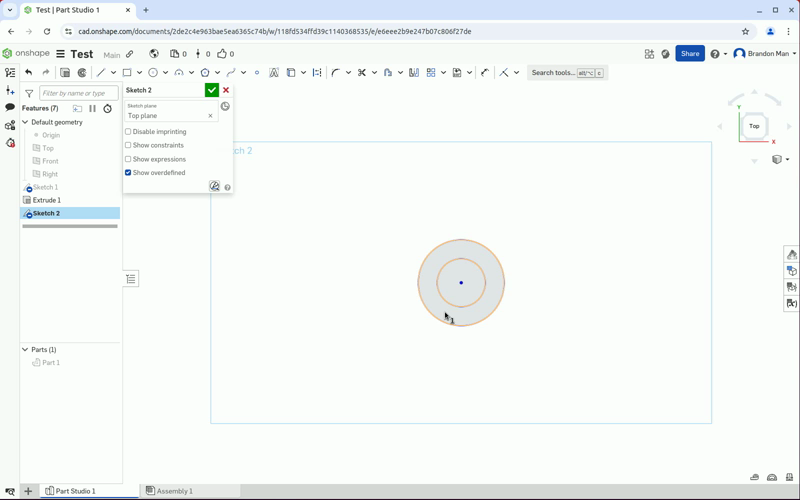
mouse_move(73, 352)
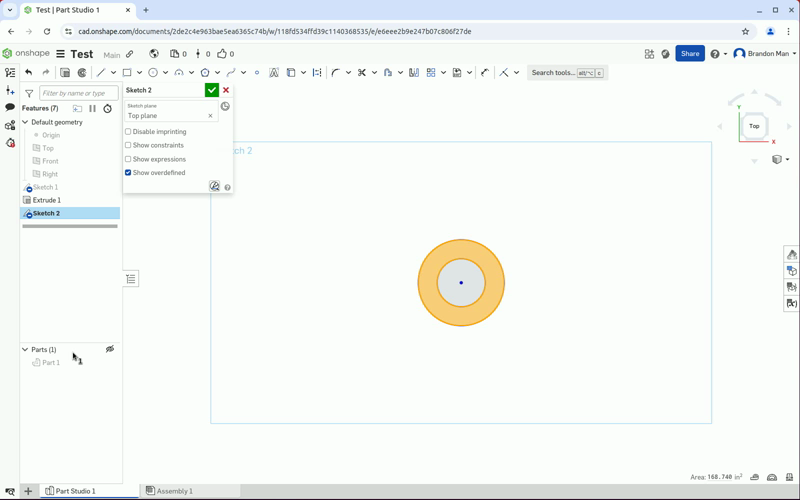
key(shift+y)
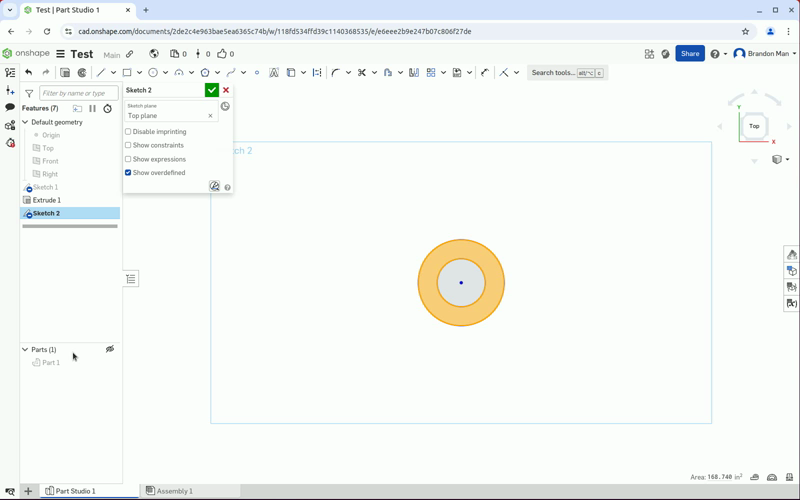
key(shift+e)
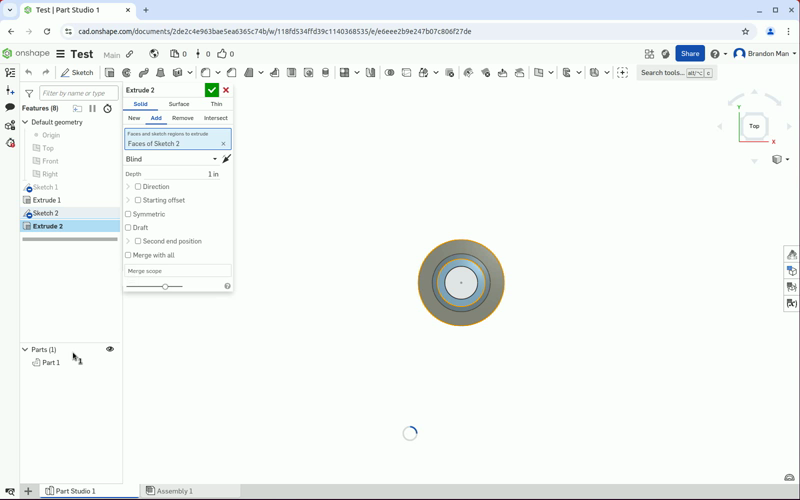
mouse_move(143, 106)
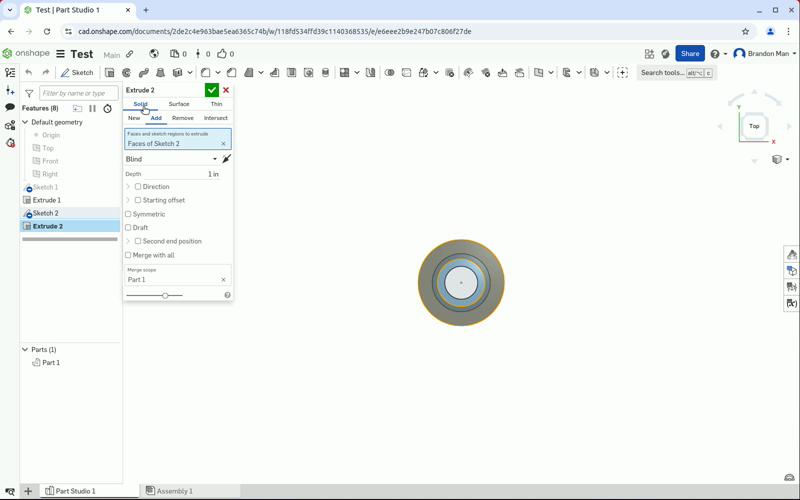
click(143, 106)
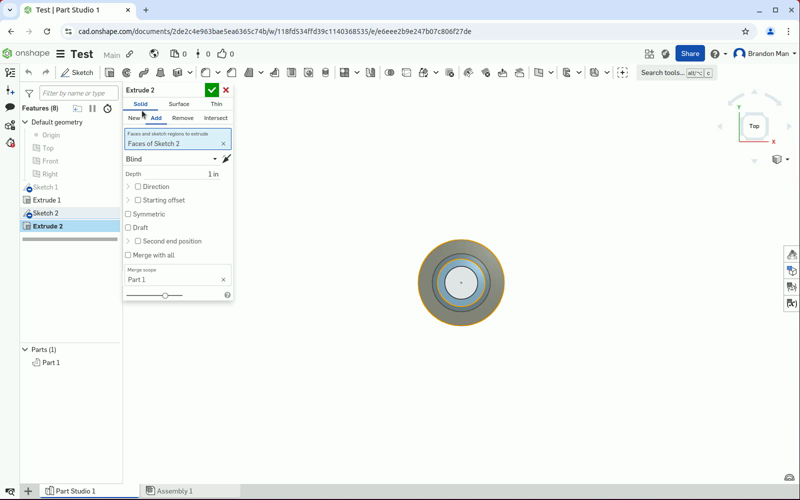
mouse_move(137, 120)
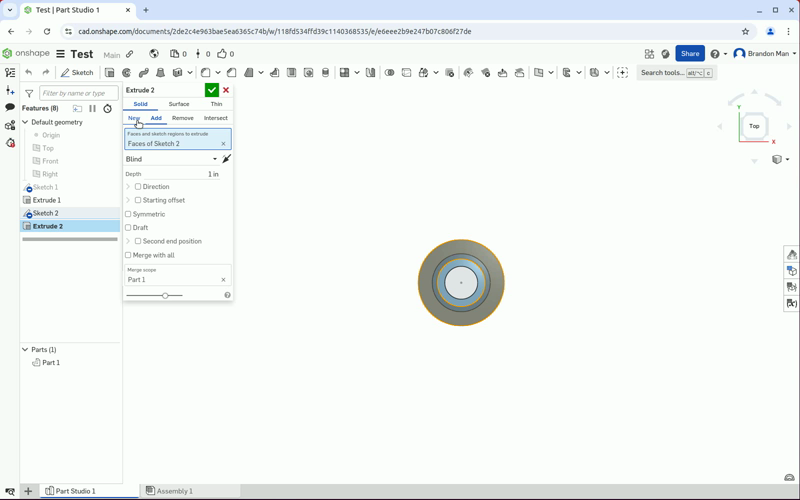
click(137, 120)
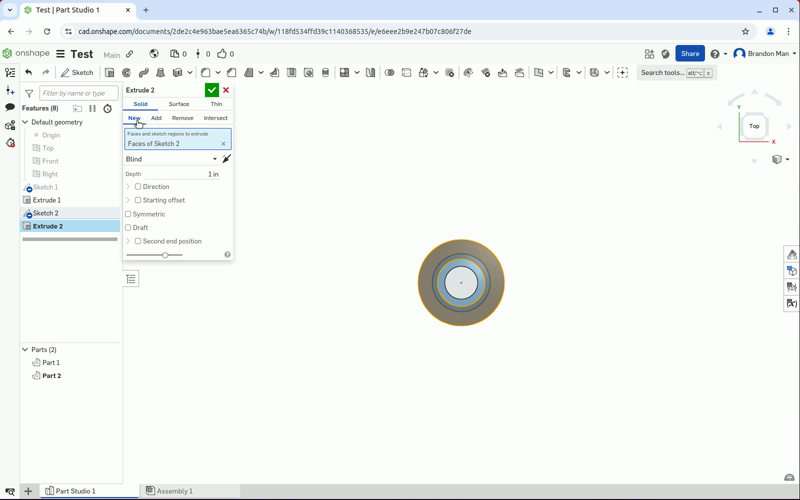
key(tab, 4)
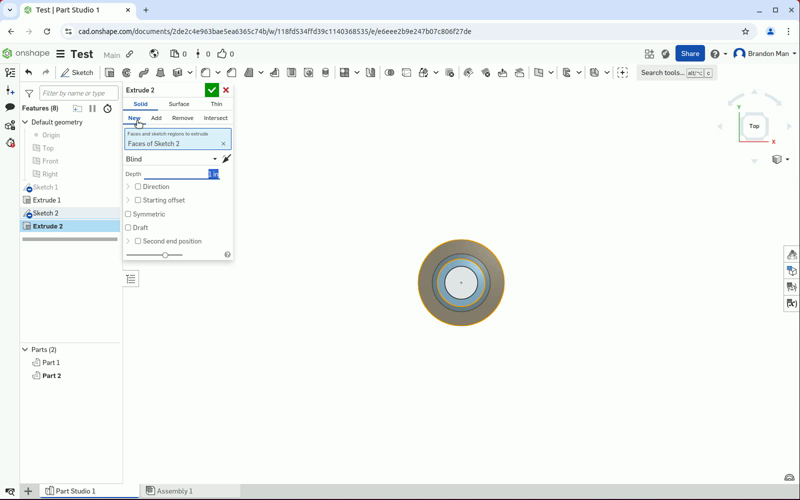
text(20.701)
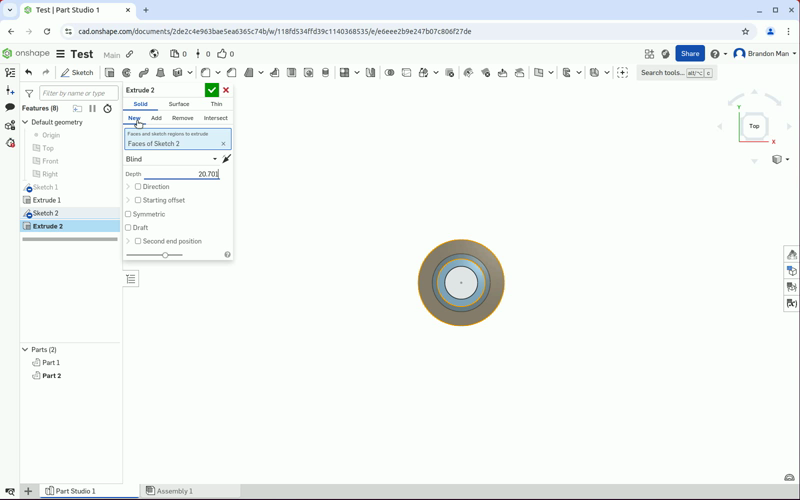
key(enter)
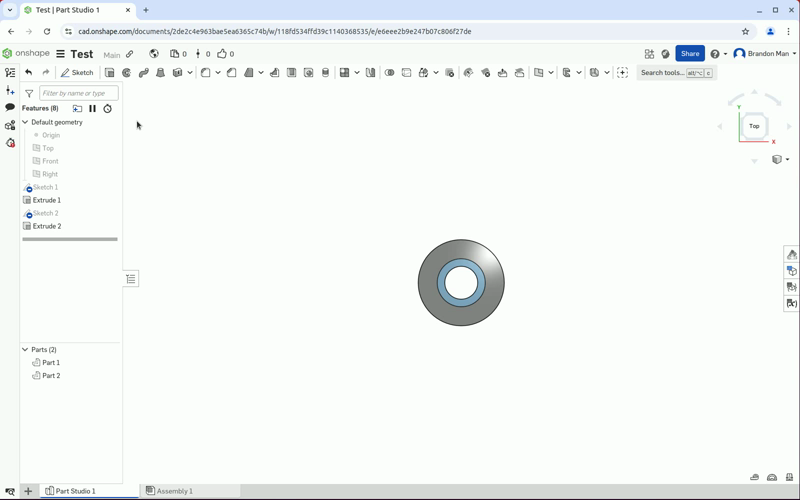
key(shift+h)
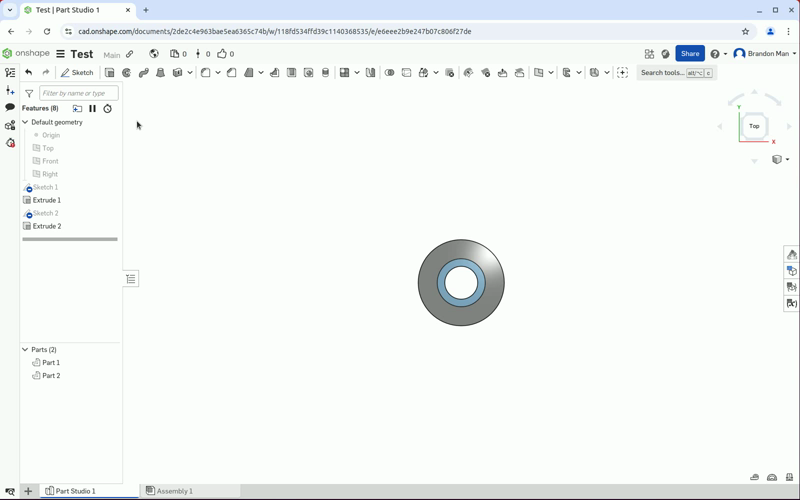
key(shift+h)
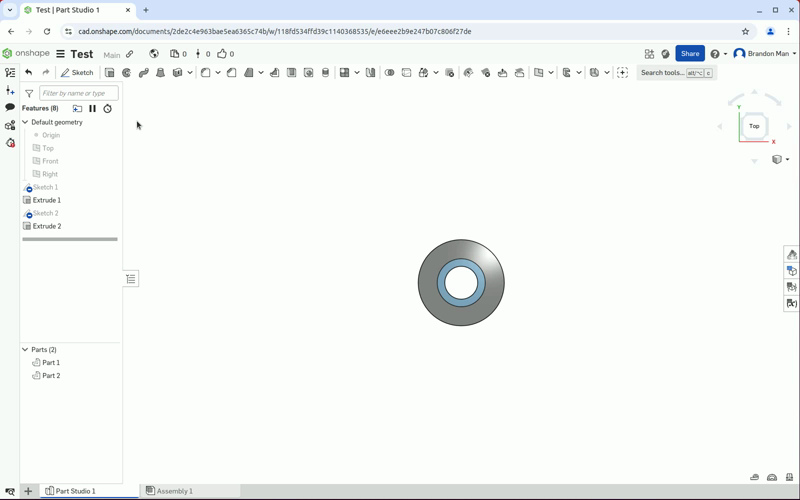
mouse_move(73, 189)
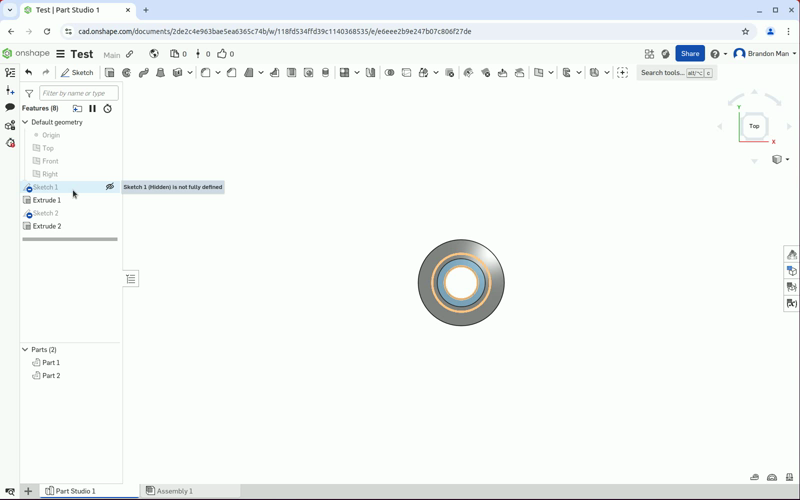
click(73, 189)
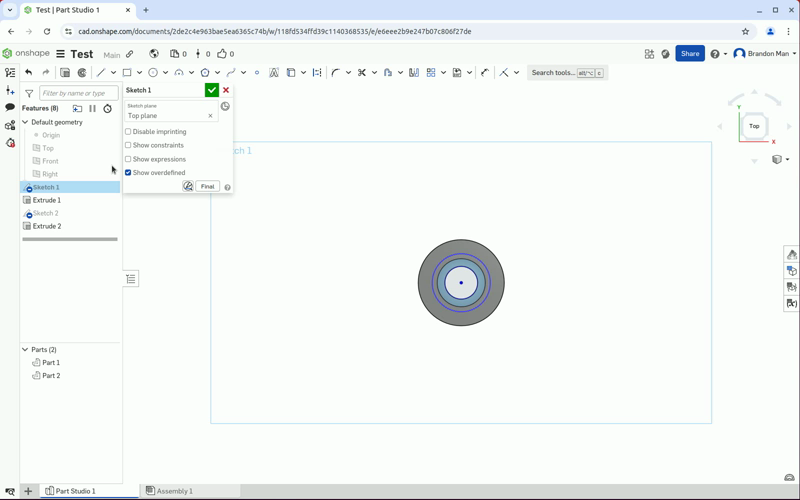
mouse_move(229, 92)
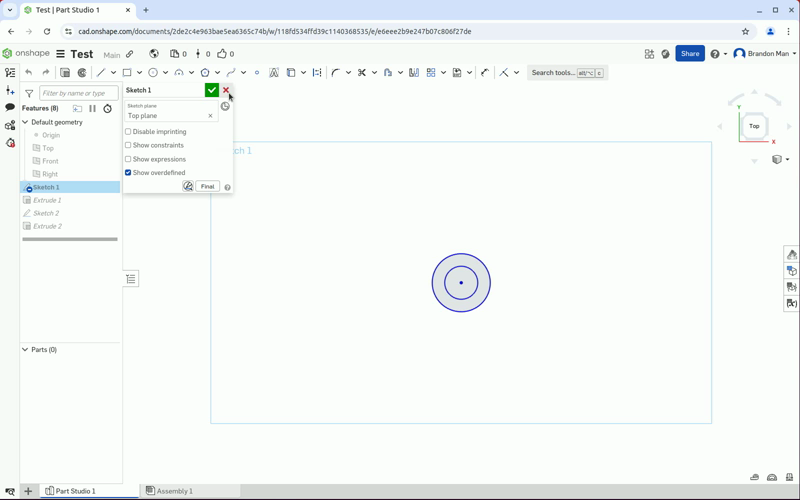
click(229, 92)
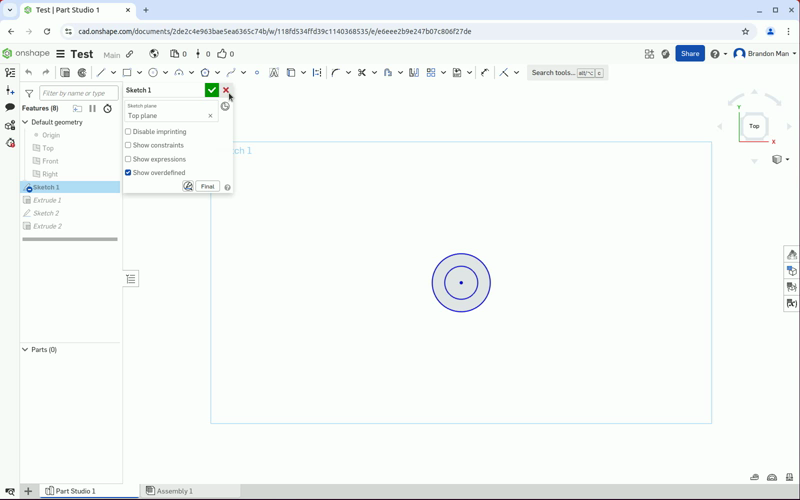
key(shift+s)
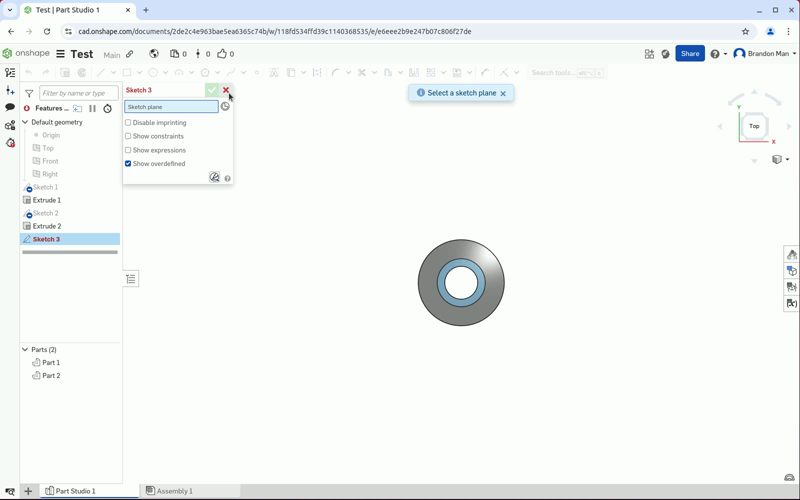
mouse_move(73, 150)
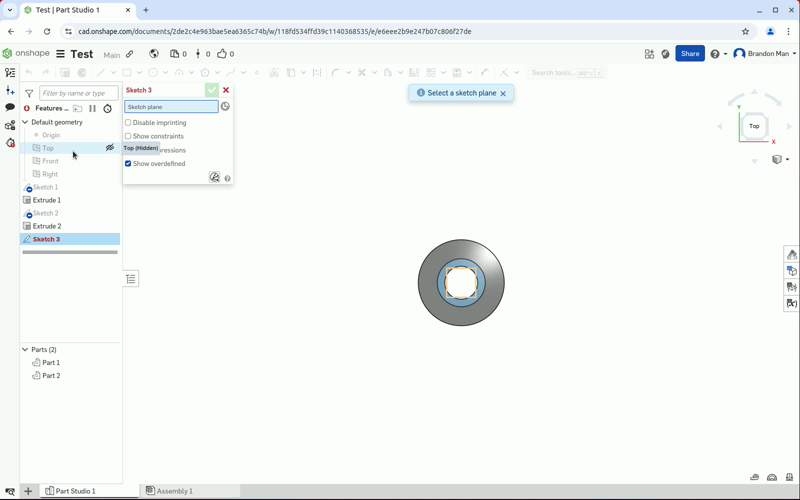
click(73, 150)
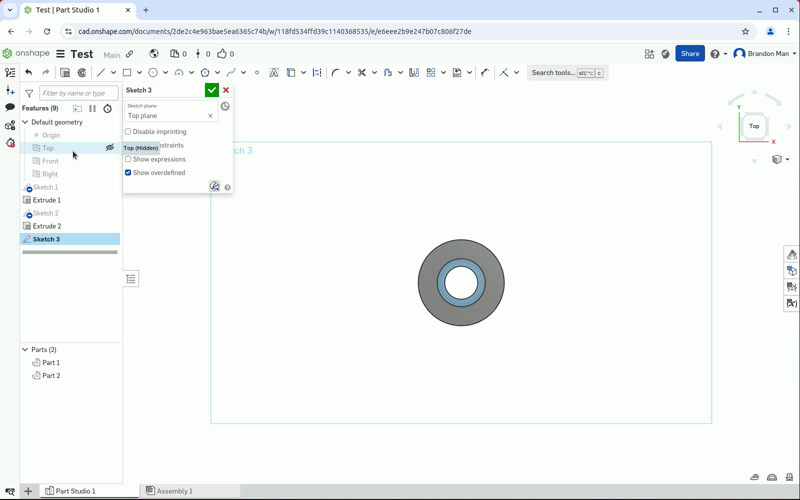
mouse_move(73, 352)
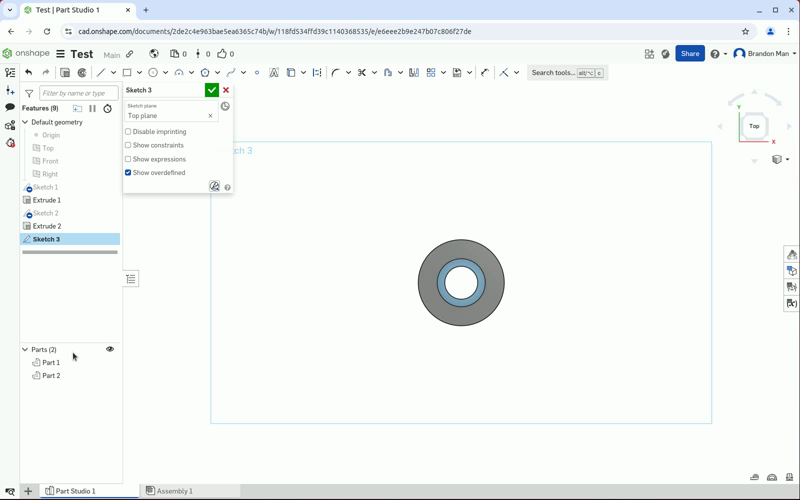
key(y)
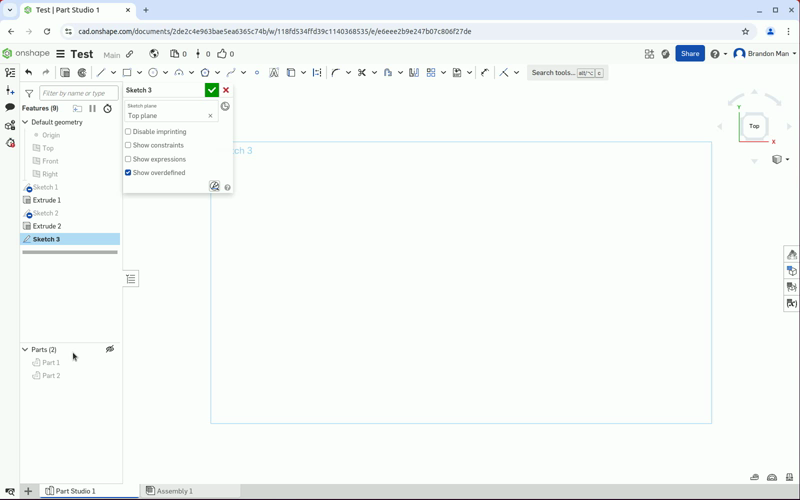
key(c)
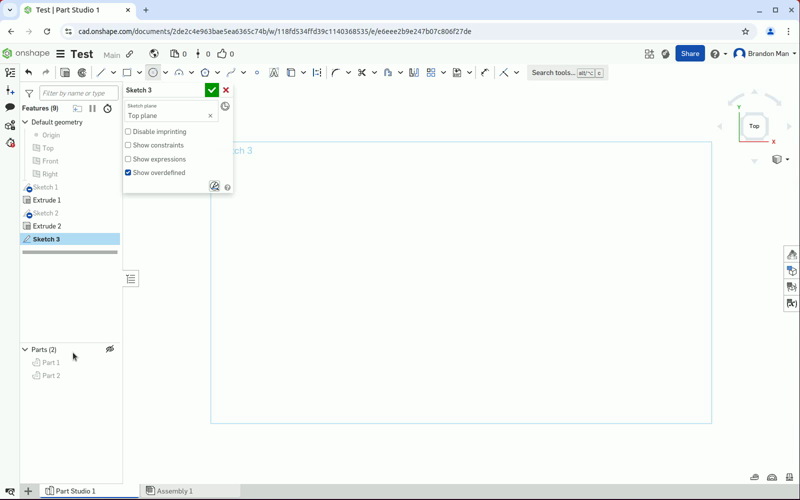
key_down(shift)
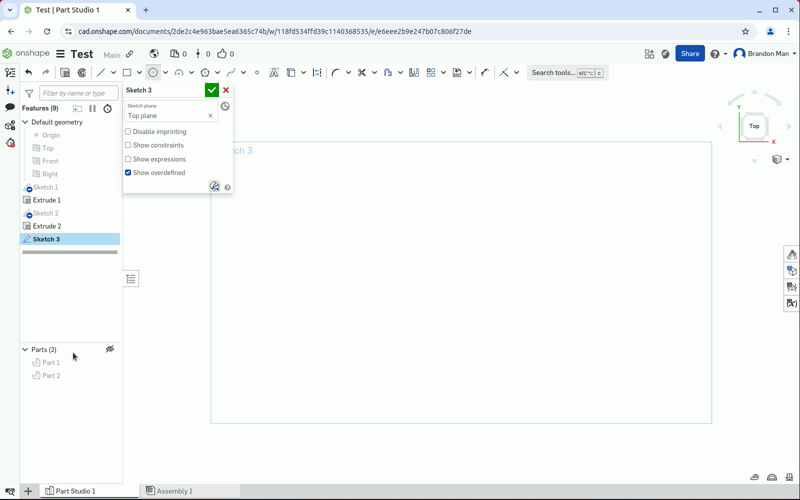
mouse_move(461, 282)
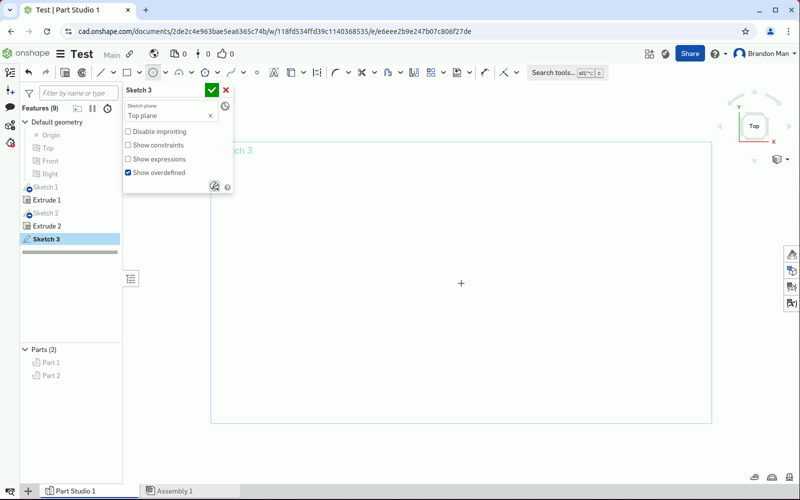
click(461, 282)
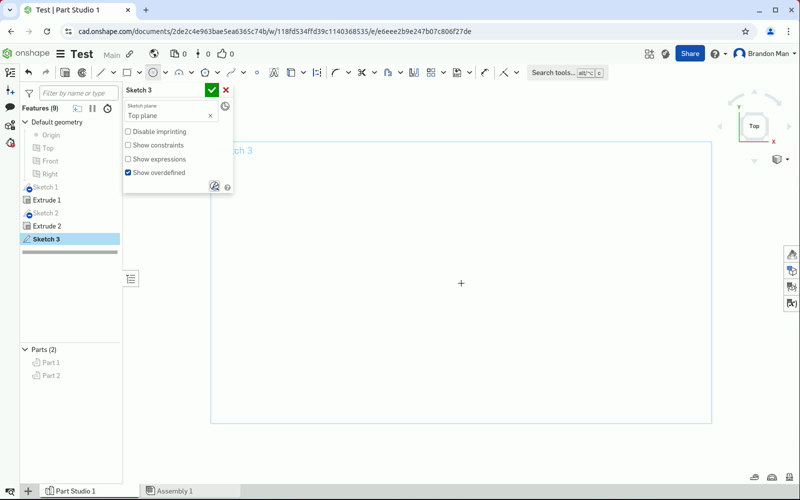
key_up(shift)
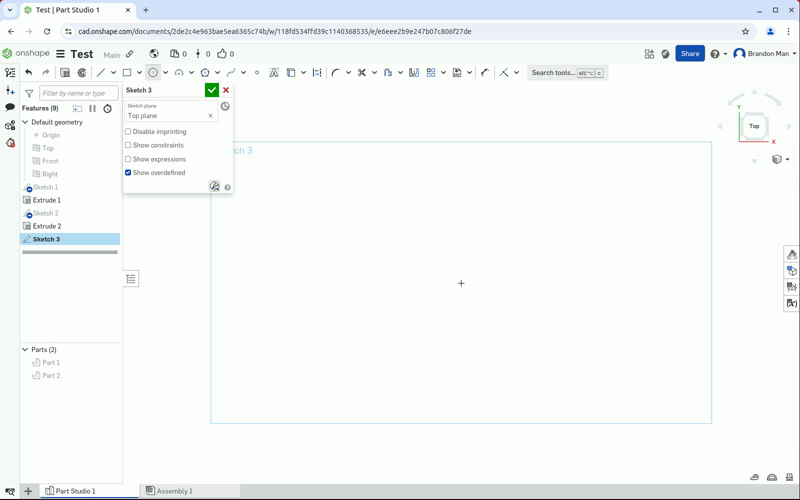
mouse_move(504, 282)
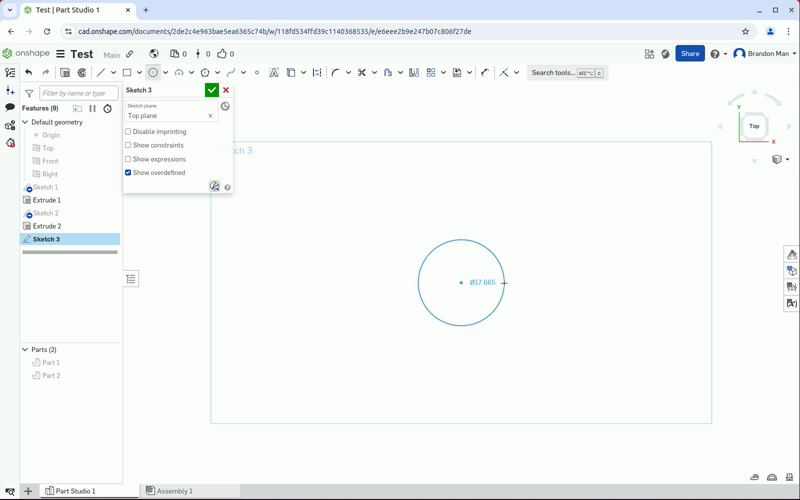
click(504, 282)
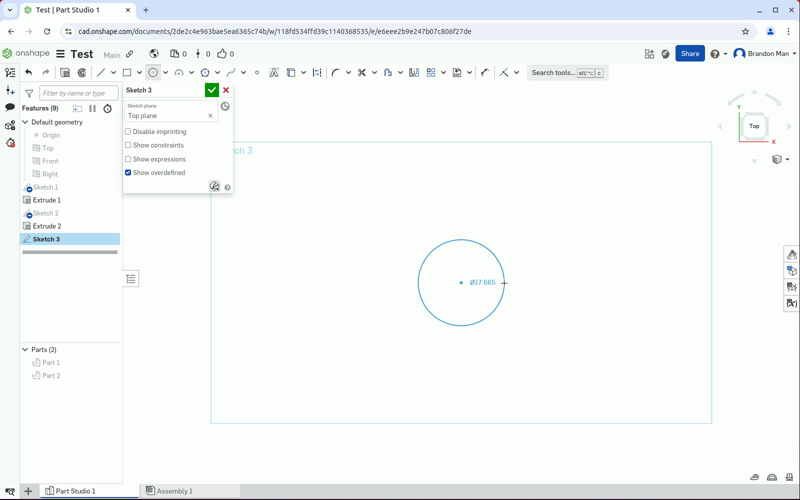
key(esc)
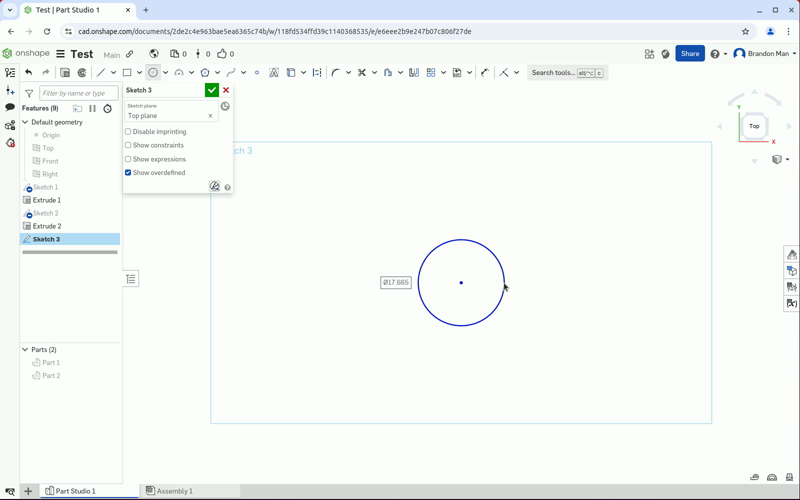
key(c)
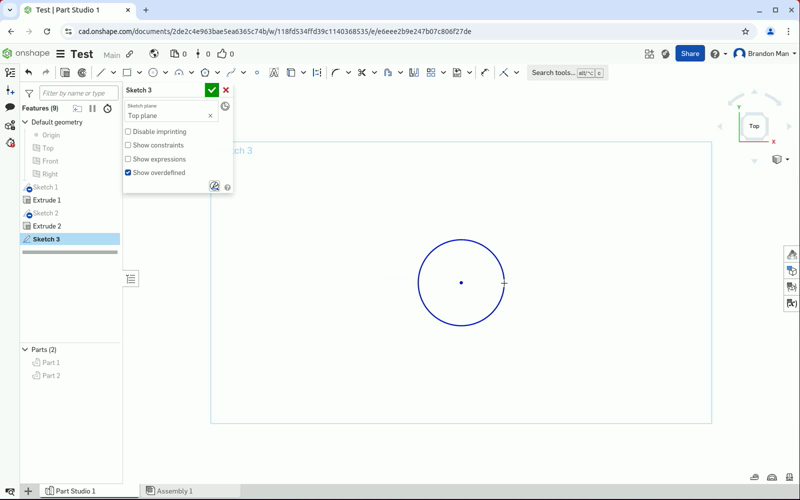
key_down(shift)
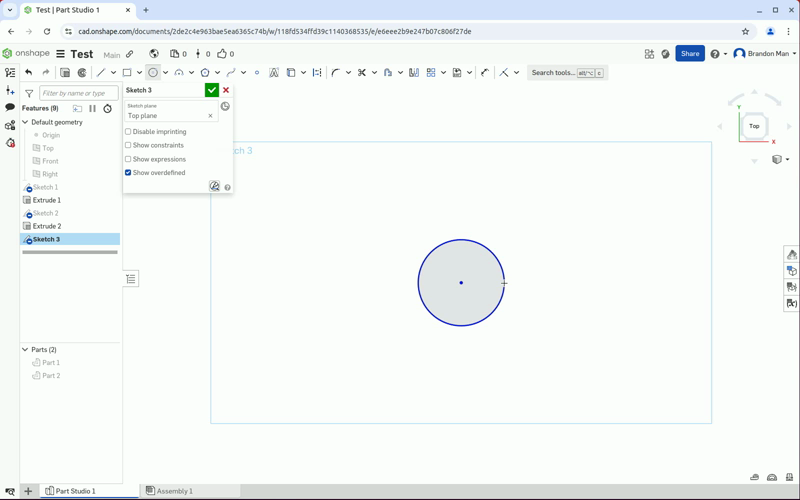
mouse_move(461, 282)
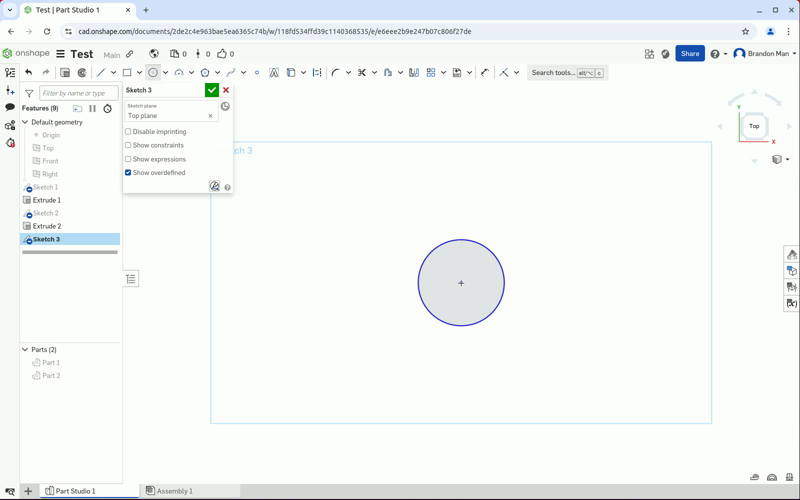
click(461, 282)
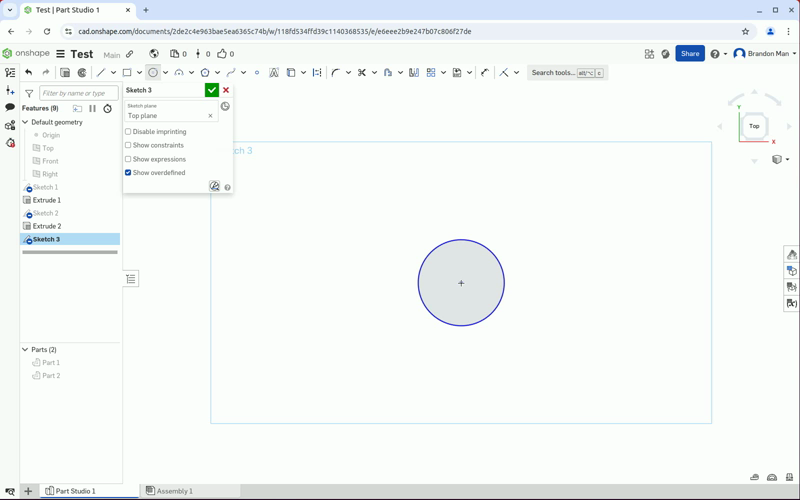
key_up(shift)
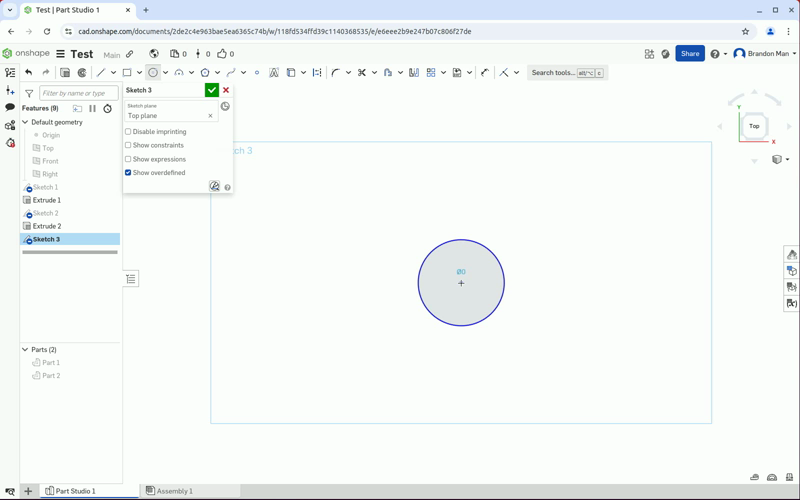
mouse_move(485, 282)
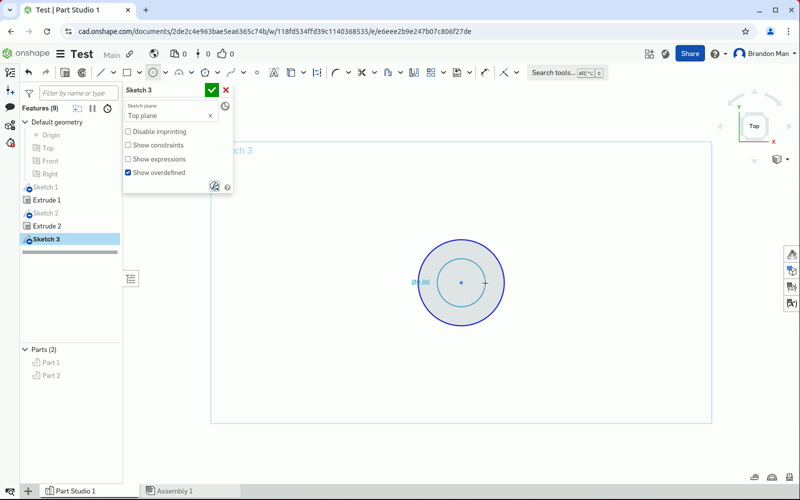
click(485, 282)
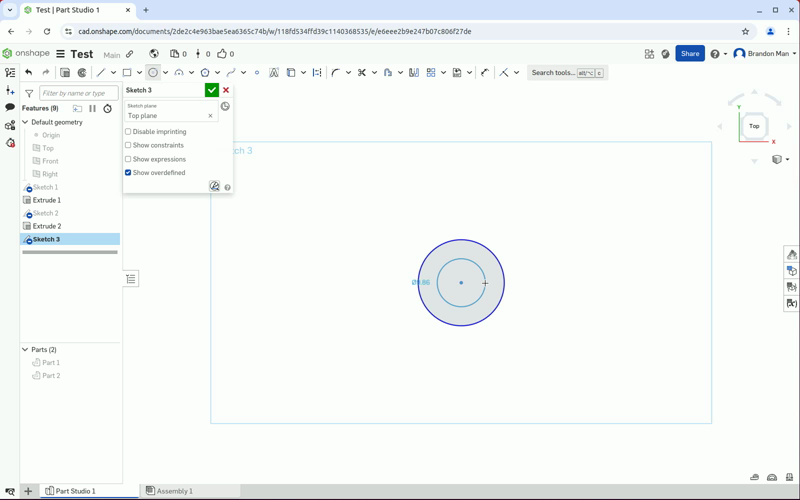
key(esc)
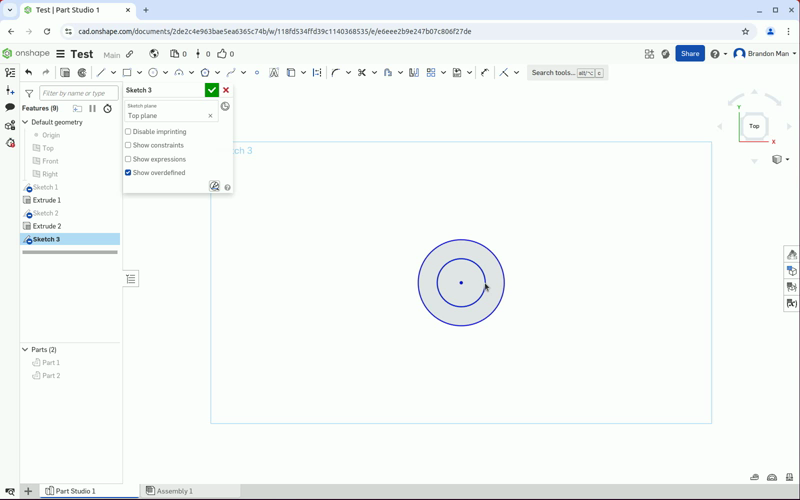
mouse_move(440, 308)
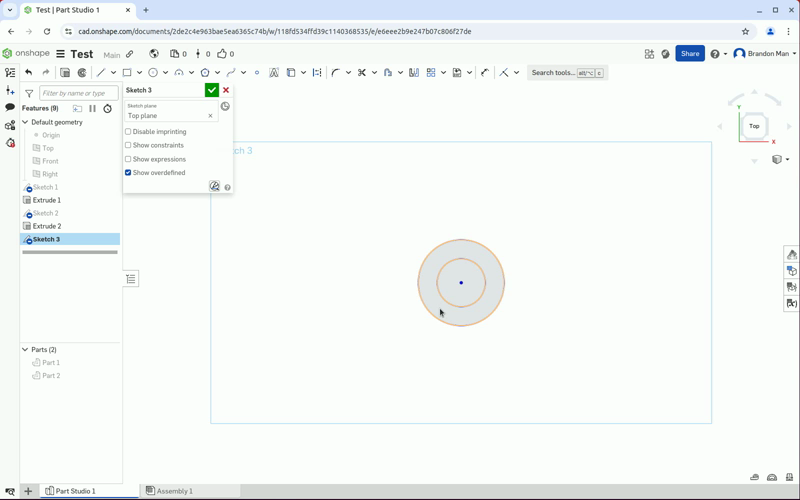
click(440, 308)
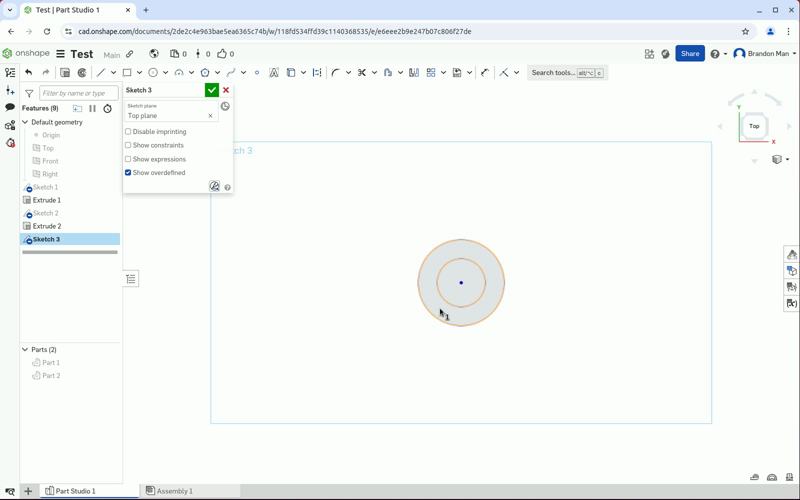
mouse_move(73, 352)
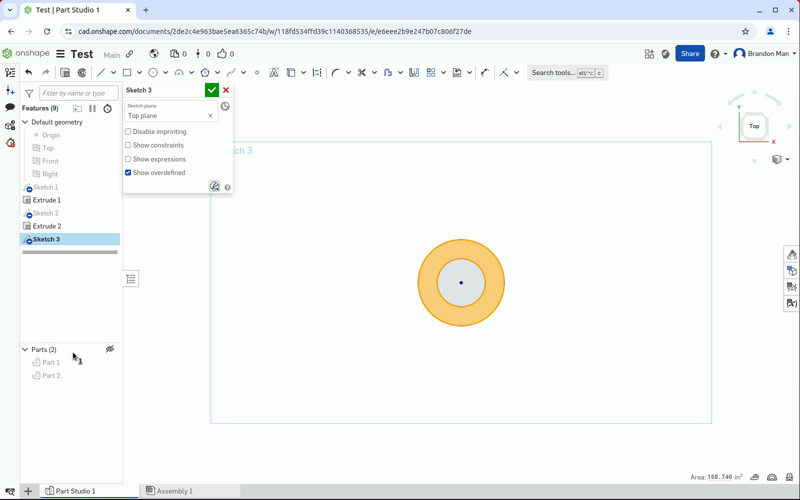
key(shift+y)
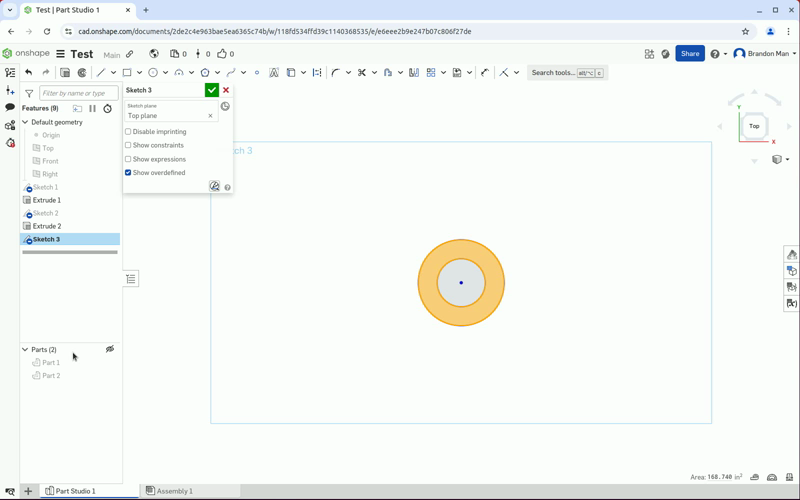
key(shift+e)
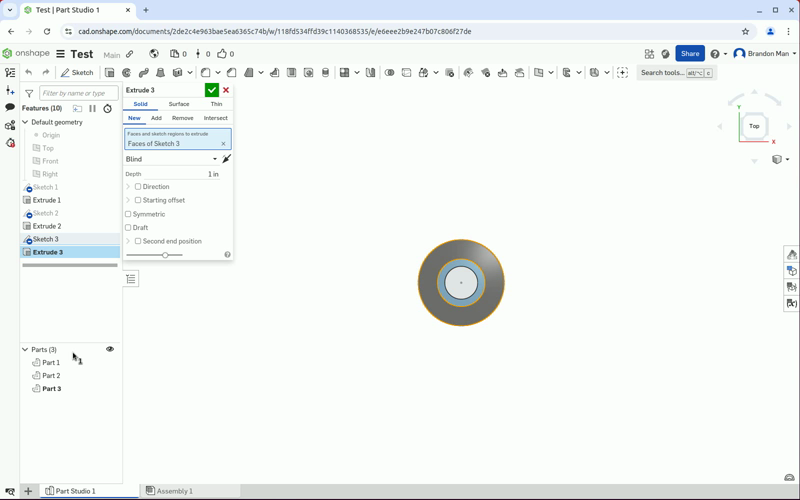
mouse_move(143, 106)
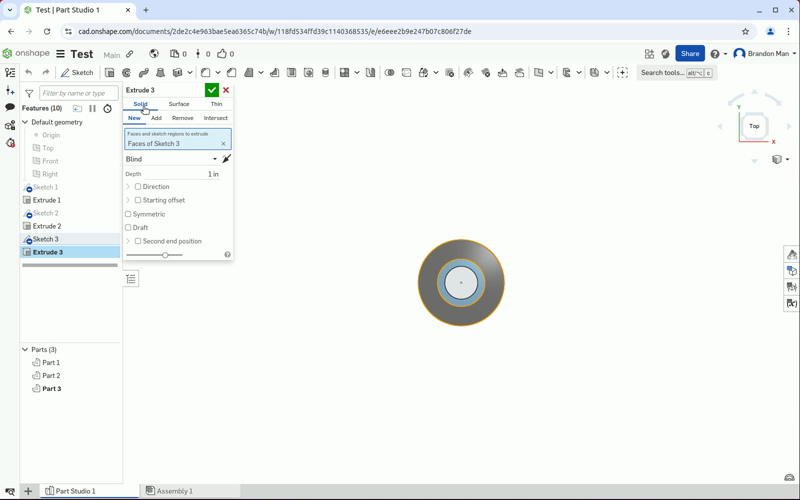
click(143, 106)
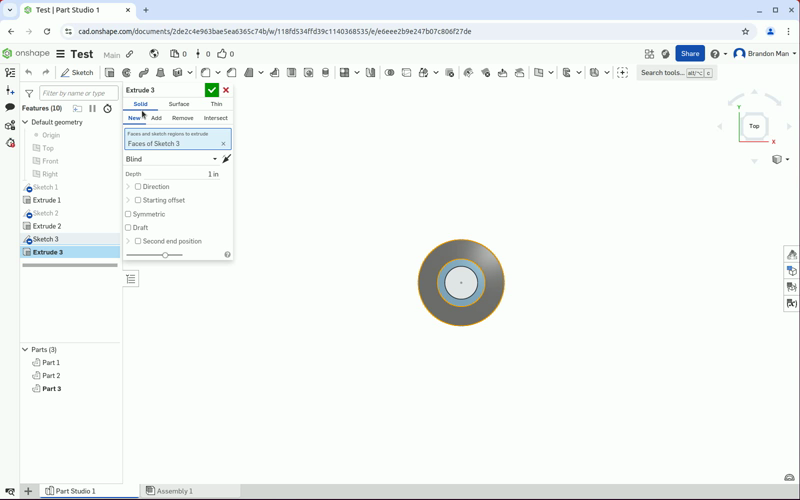
mouse_move(137, 120)
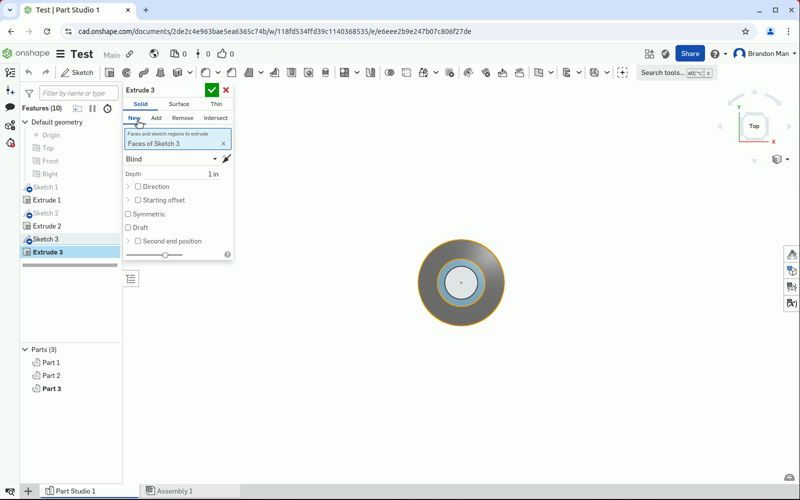
click(137, 120)
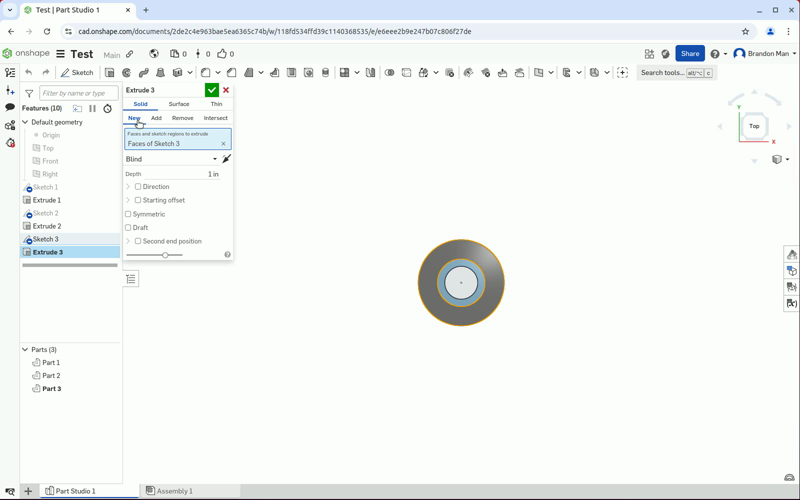
key(tab, 4)
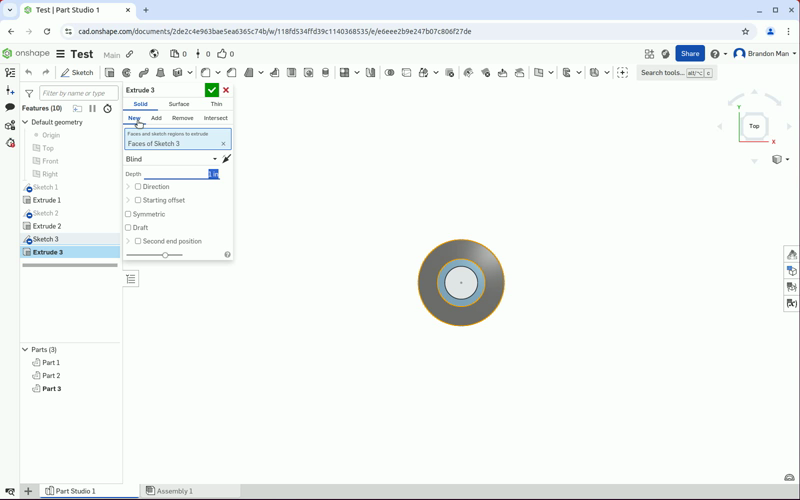
text(13.961)
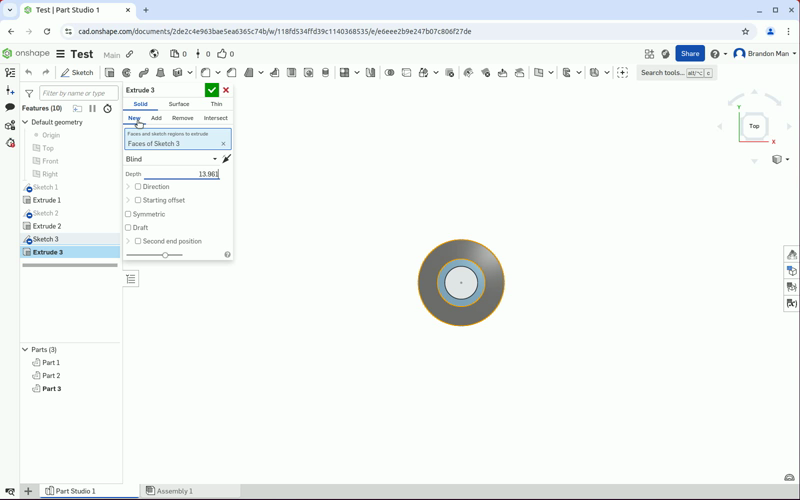
key(enter)
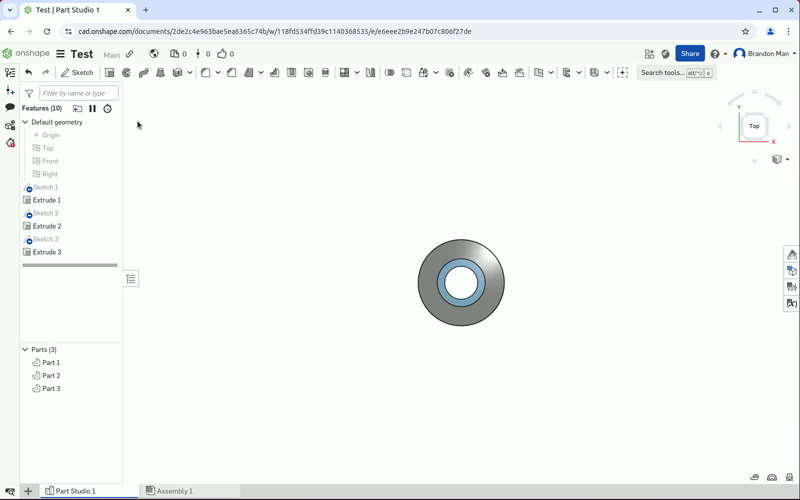
key(shift+h)
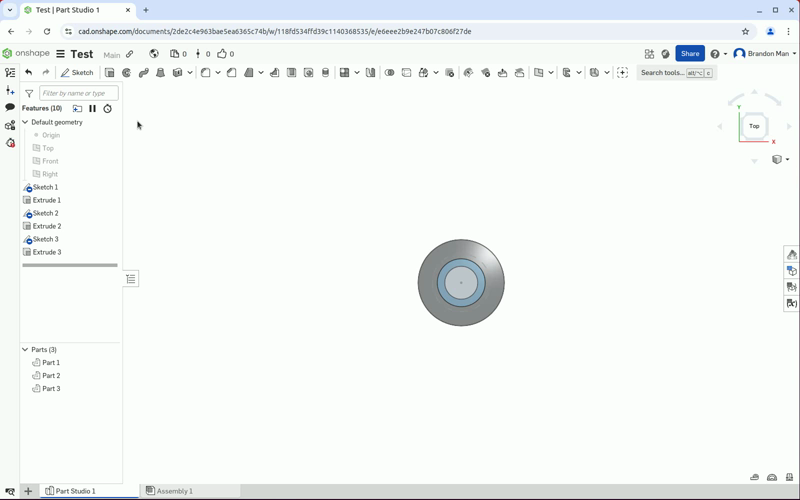
key(shift+h)
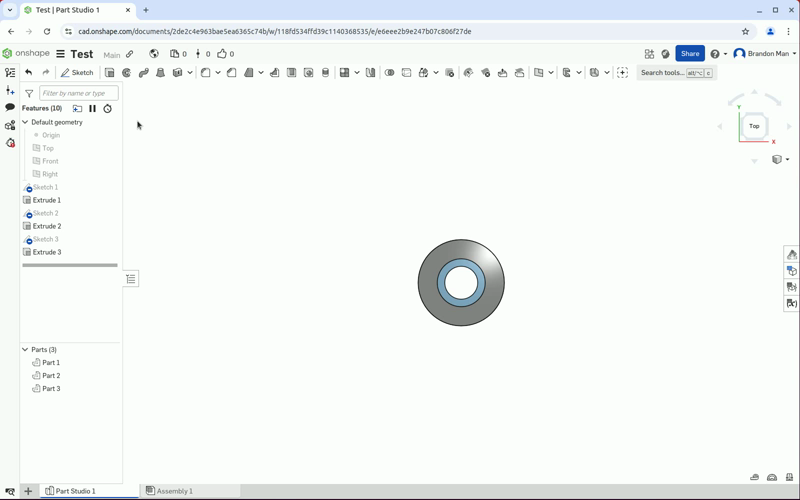
mouse_move(73, 189)
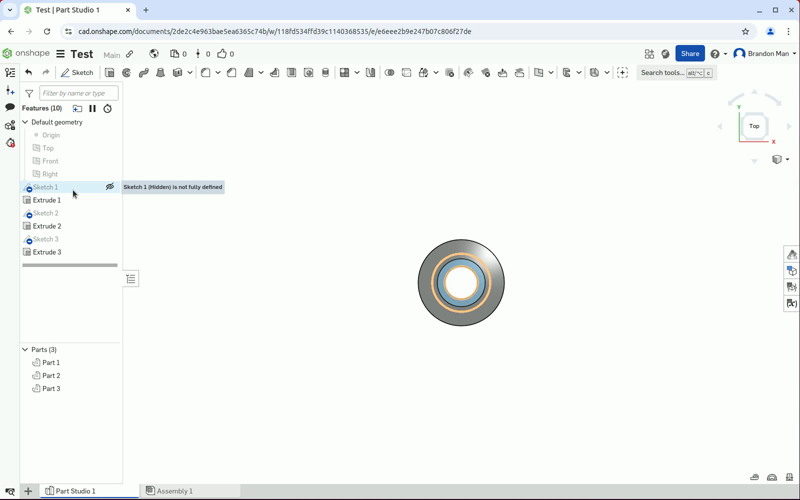
click(73, 189)
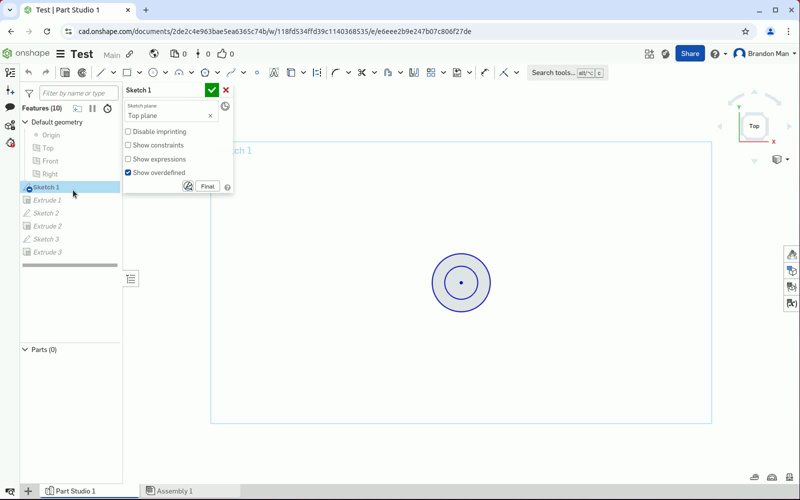
mouse_move(229, 92)
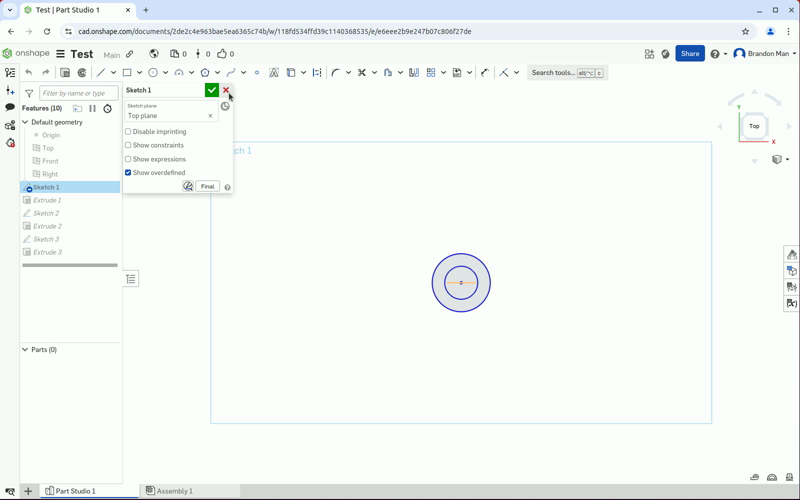
click(229, 92)
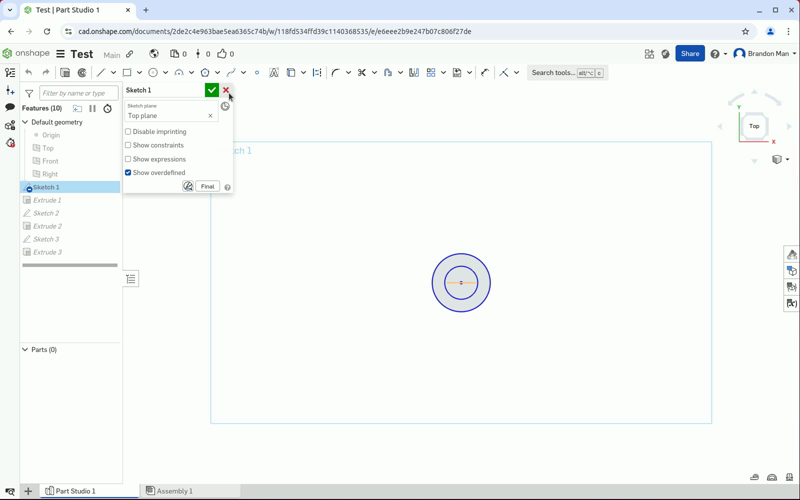
key(shift+s)
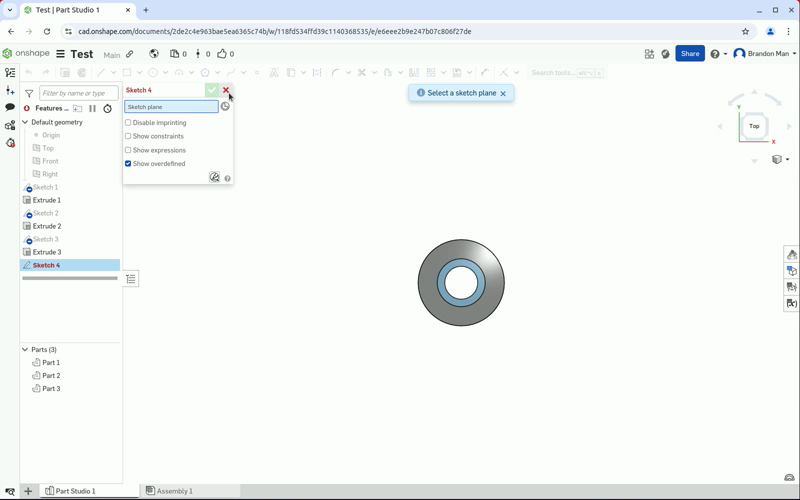
mouse_move(73, 150)
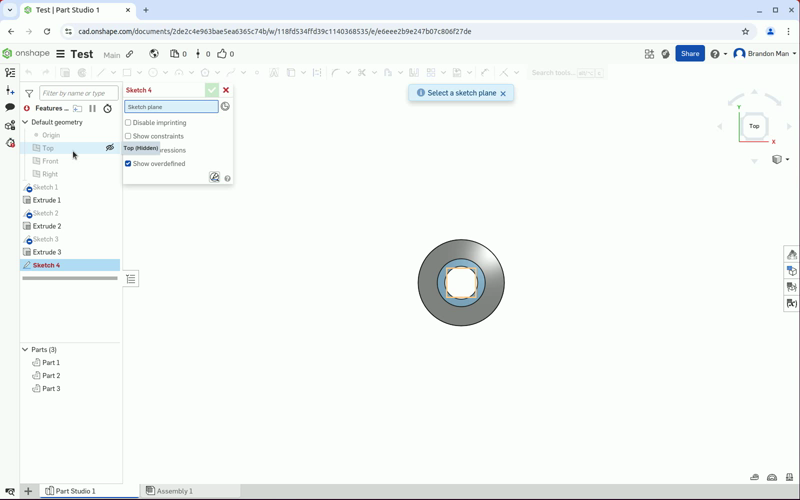
click(73, 150)
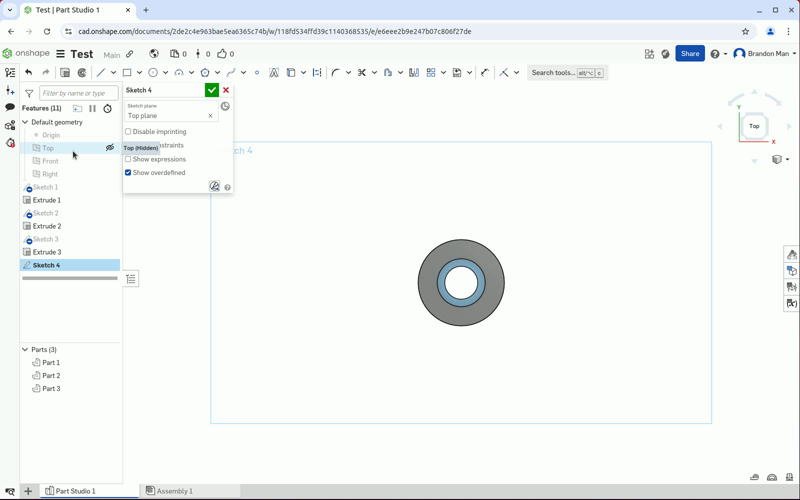
mouse_move(73, 352)
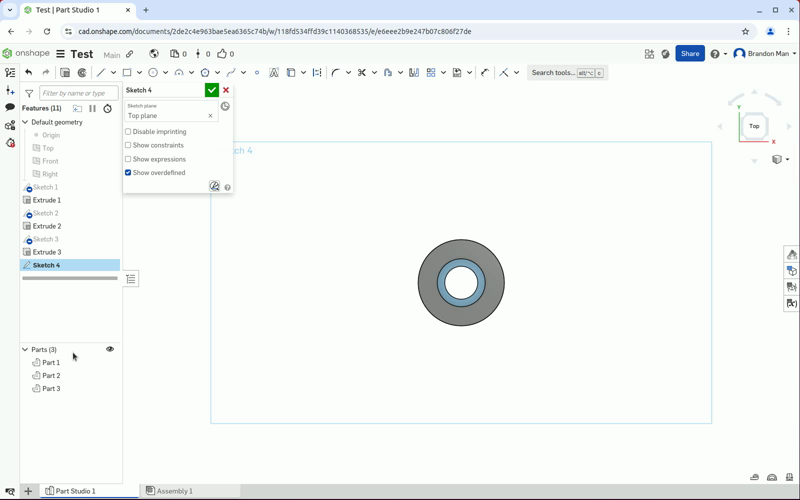
key(y)
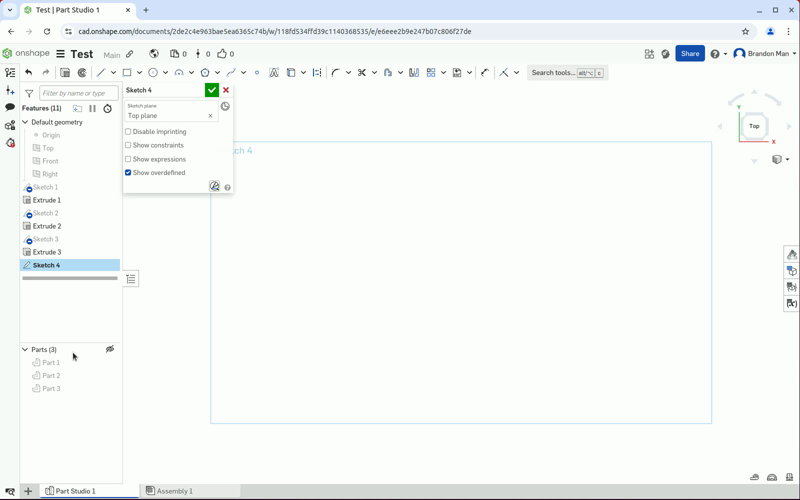
key(c)
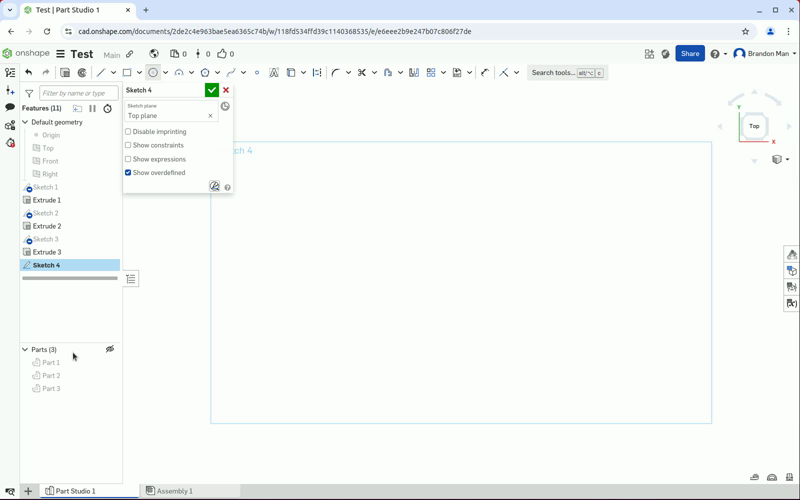
key_down(shift)
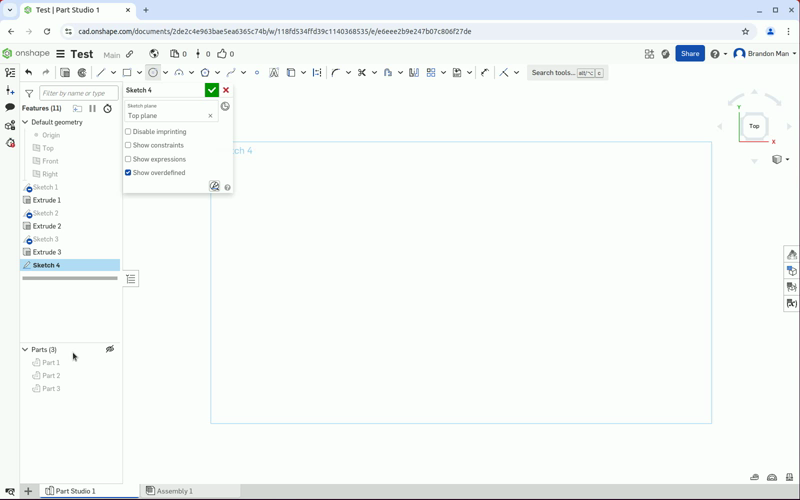
mouse_move(461, 282)
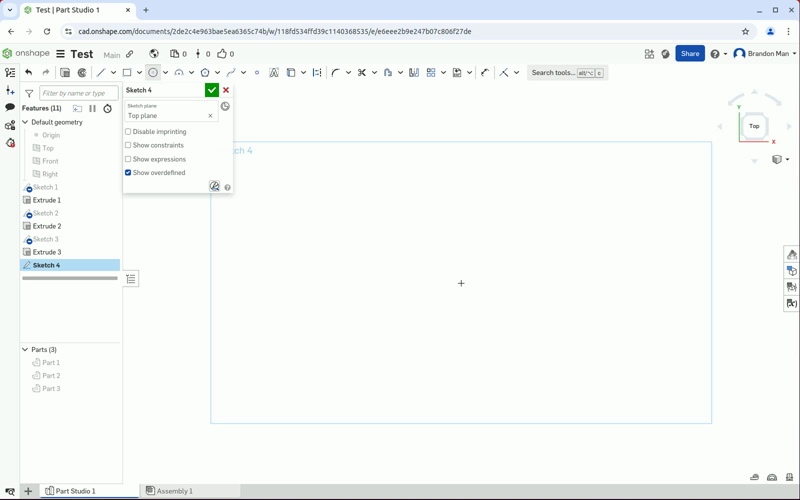
click(461, 282)
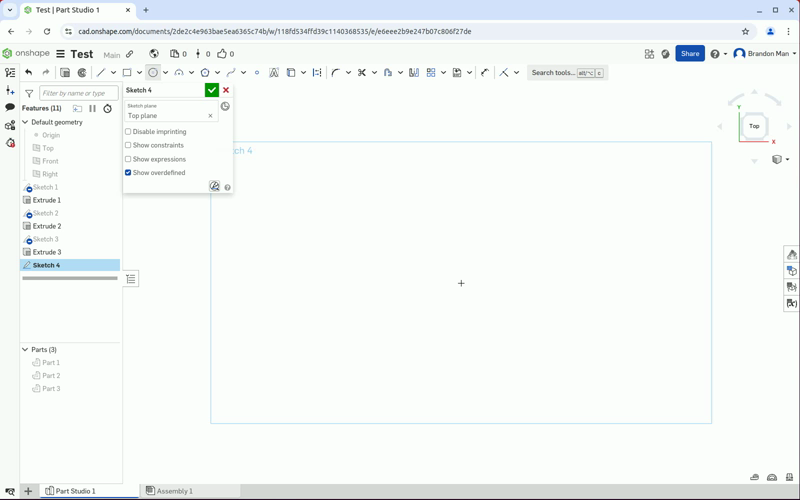
key_up(shift)
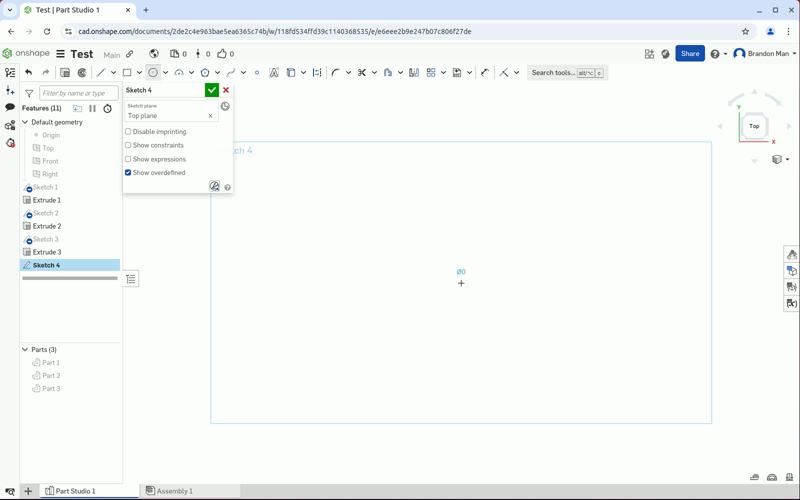
mouse_move(484, 282)
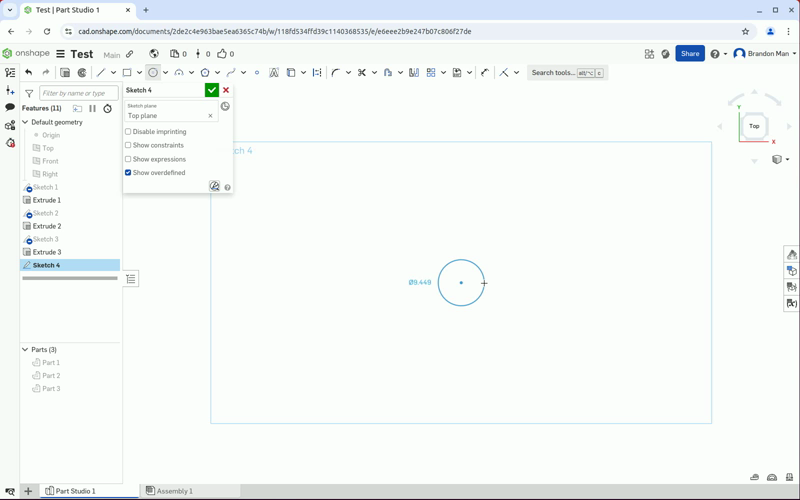
click(484, 282)
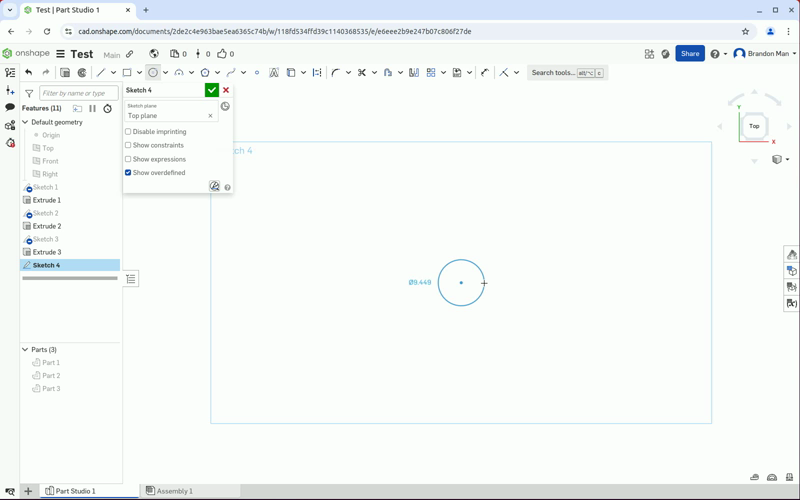
key(esc)
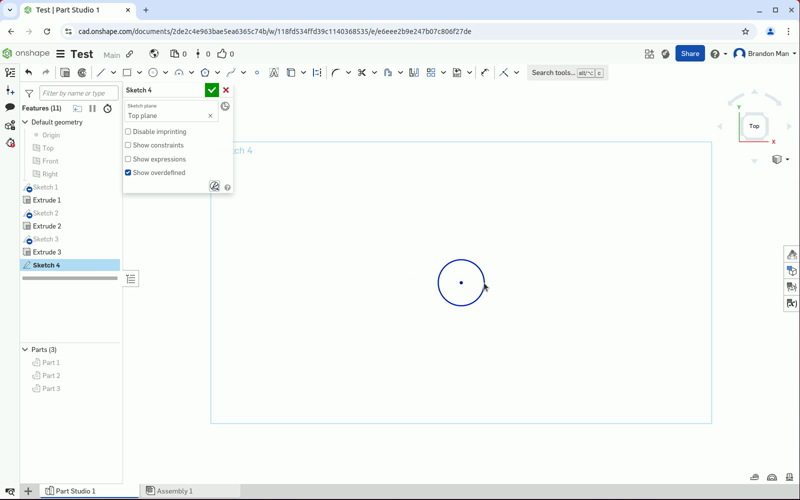
key(c)
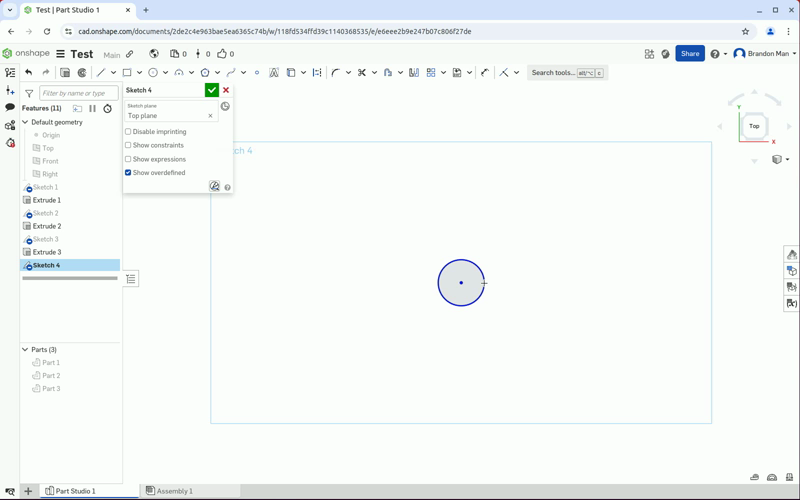
key_down(shift)
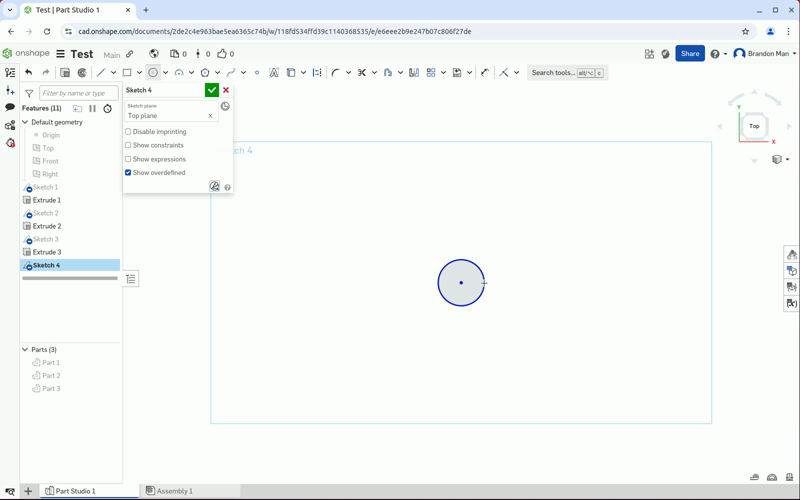
mouse_move(461, 282)
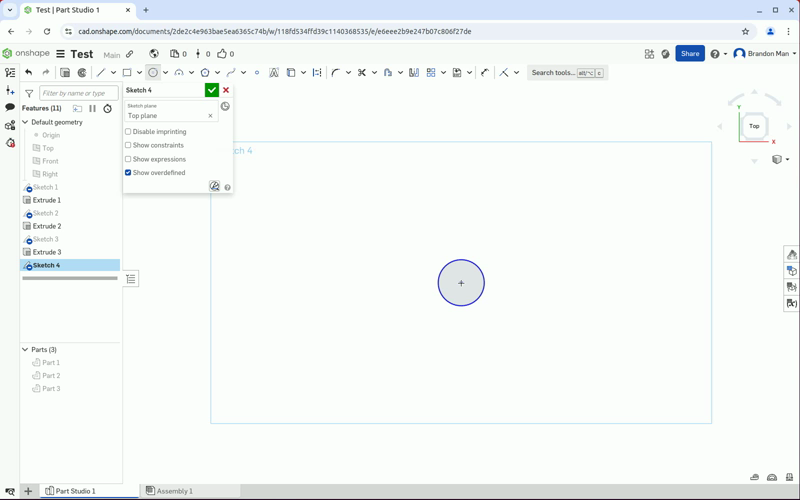
click(461, 282)
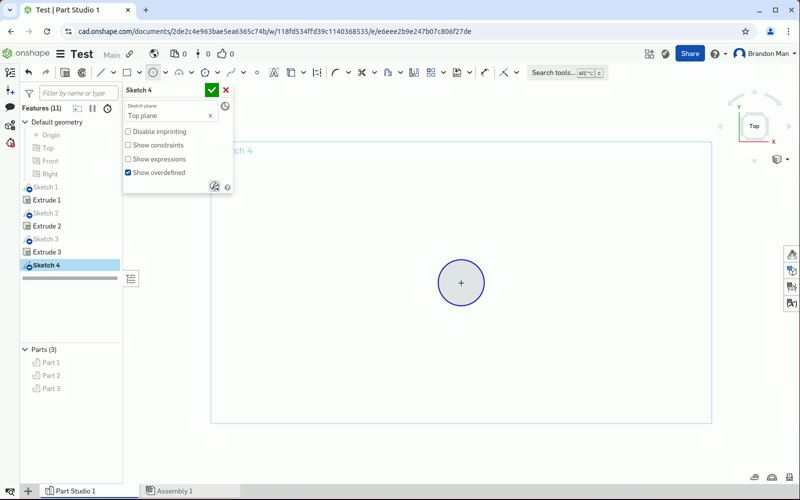
key_up(shift)
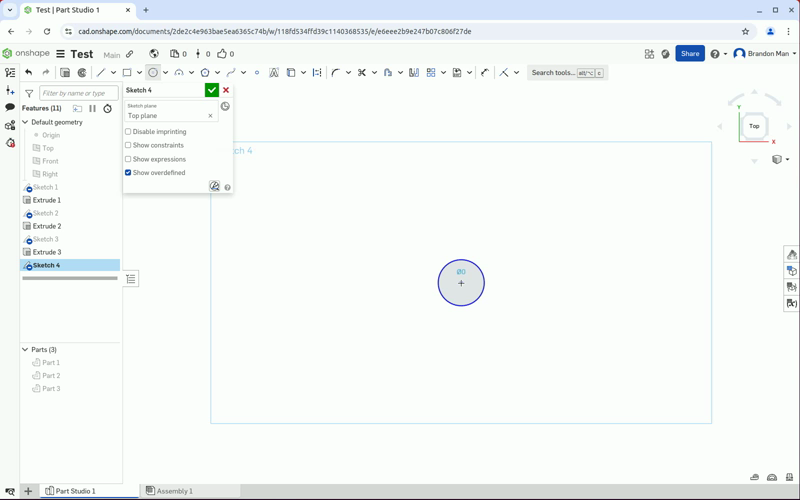
mouse_move(474, 282)
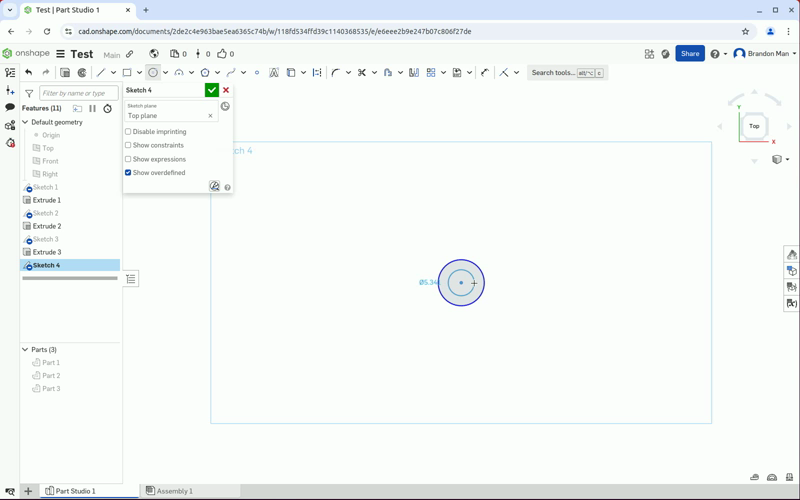
click(474, 282)
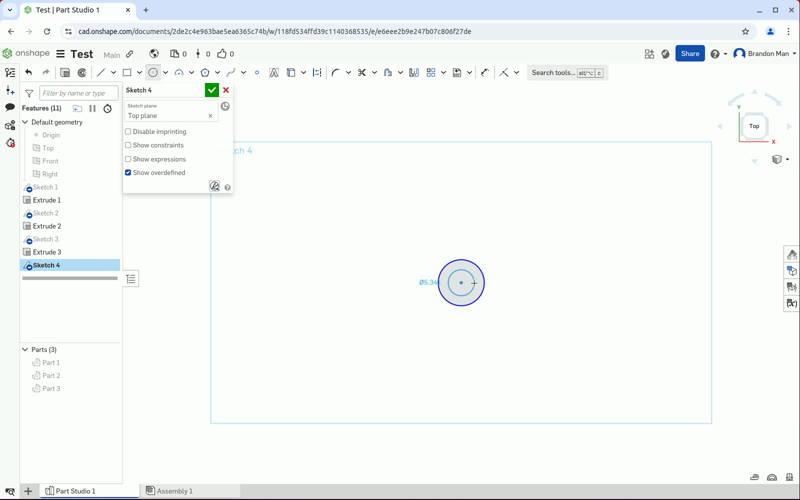
key(esc)
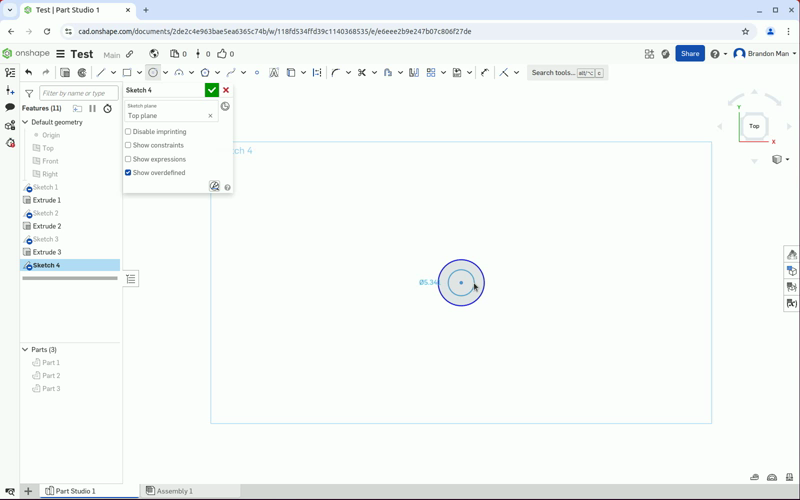
mouse_move(450, 298)
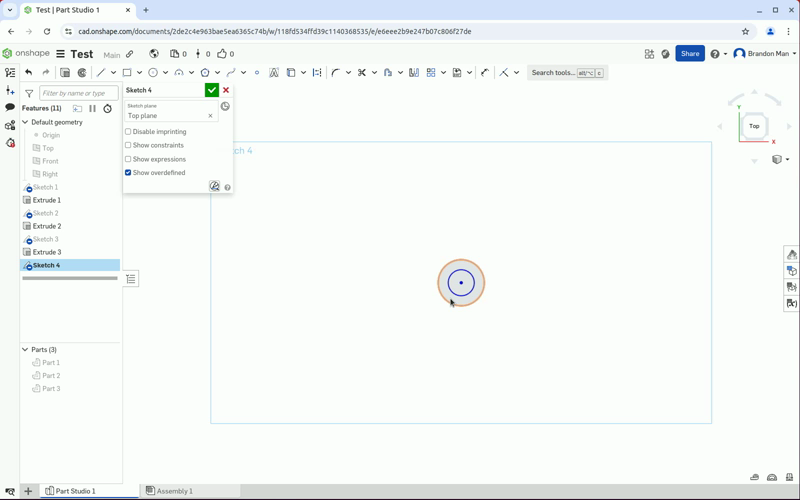
scroll(6)
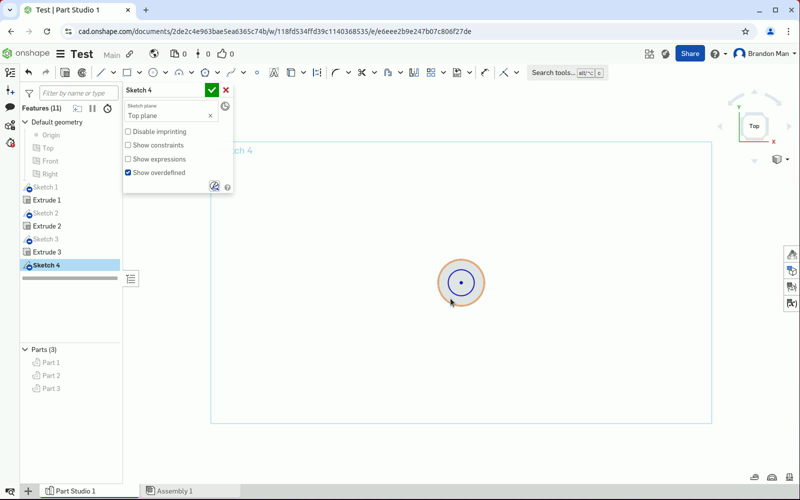
scroll(6)
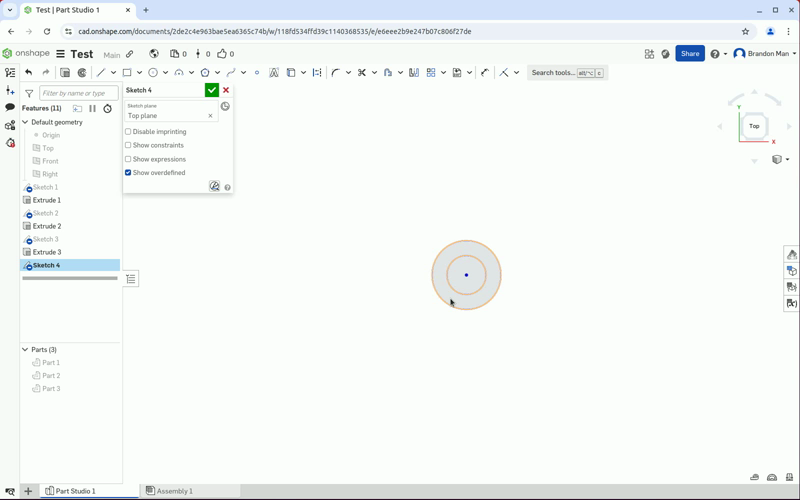
scroll(6)
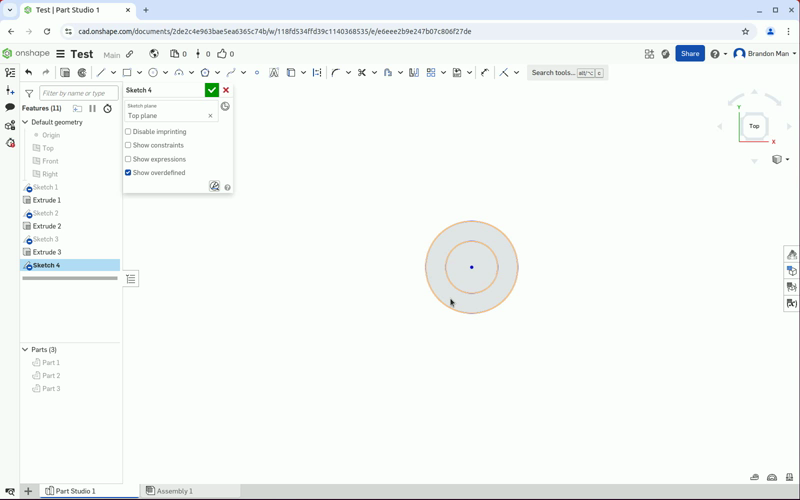
scroll(6)
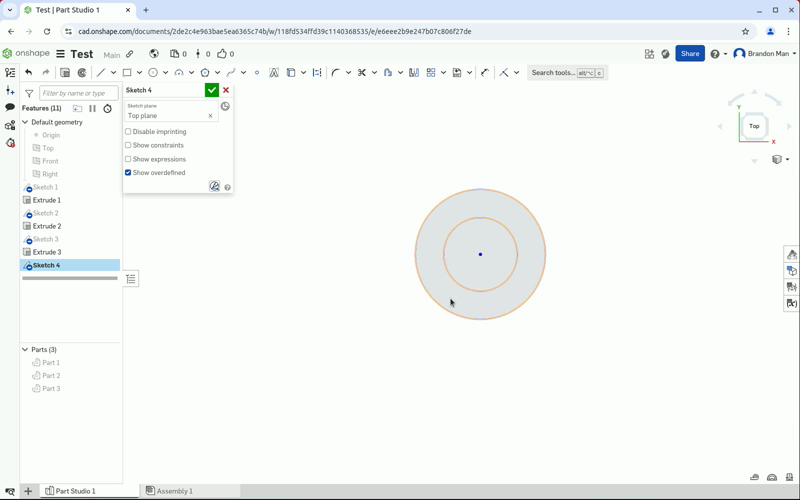
scroll(6)
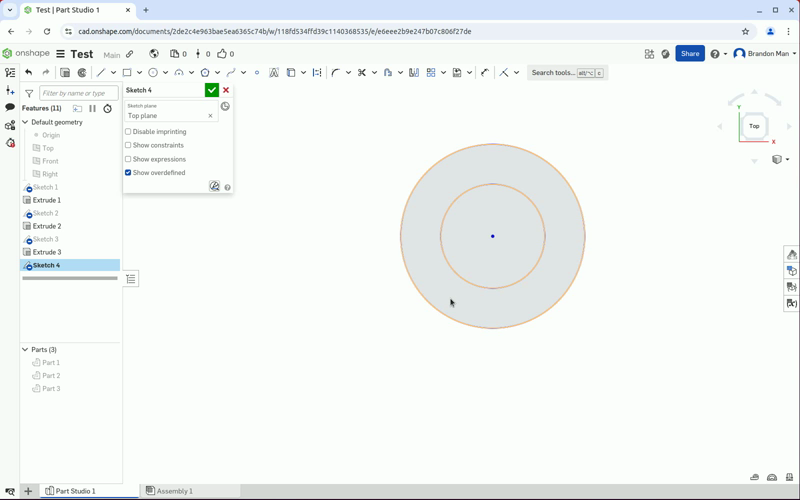
scroll(6)
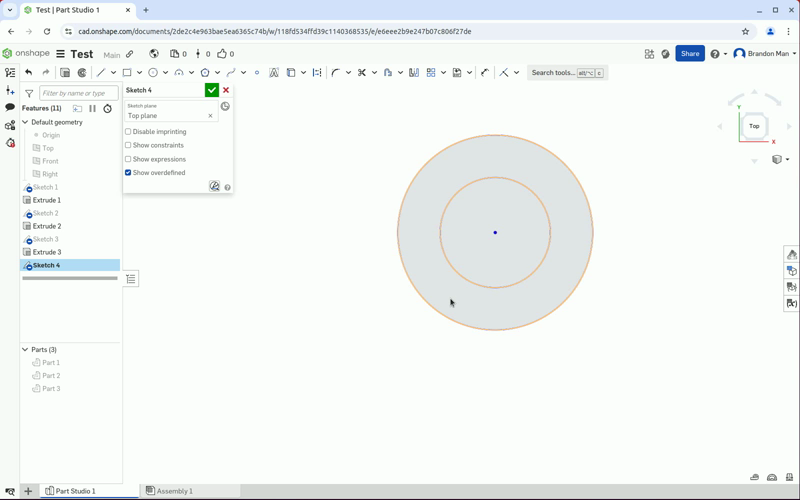
scroll(6)
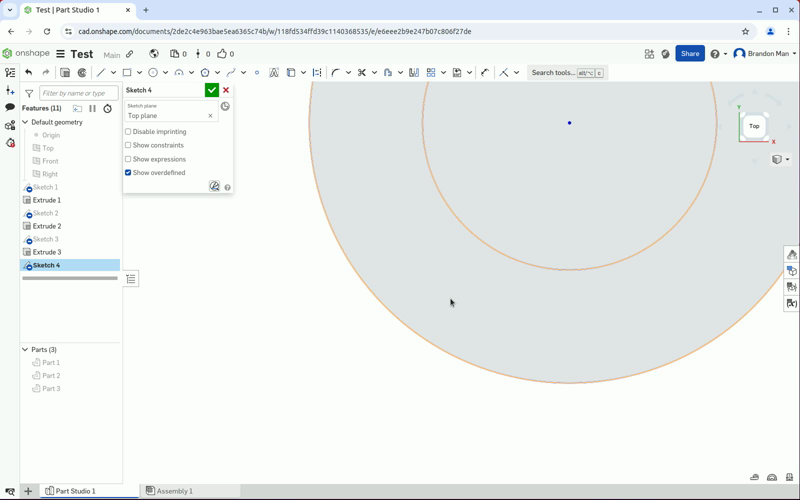
click(450, 298)
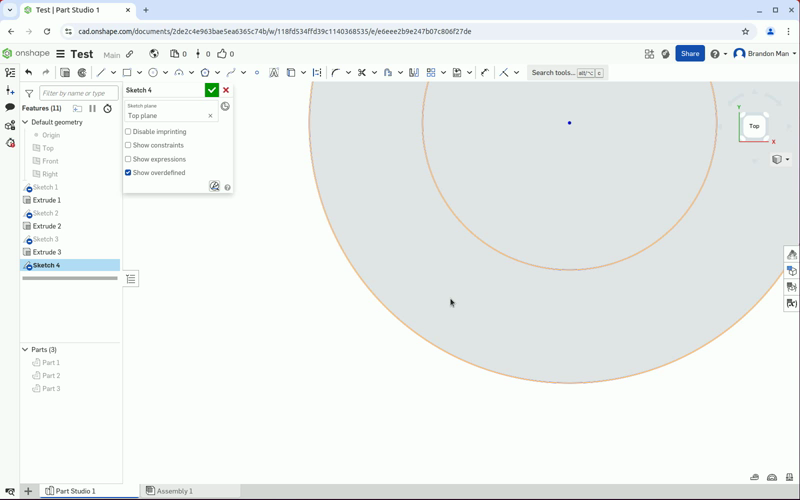
scroll(-6)
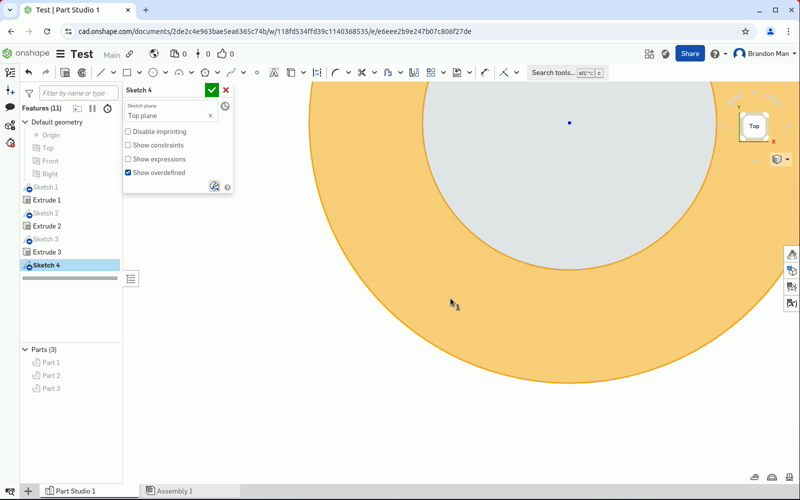
scroll(-6)
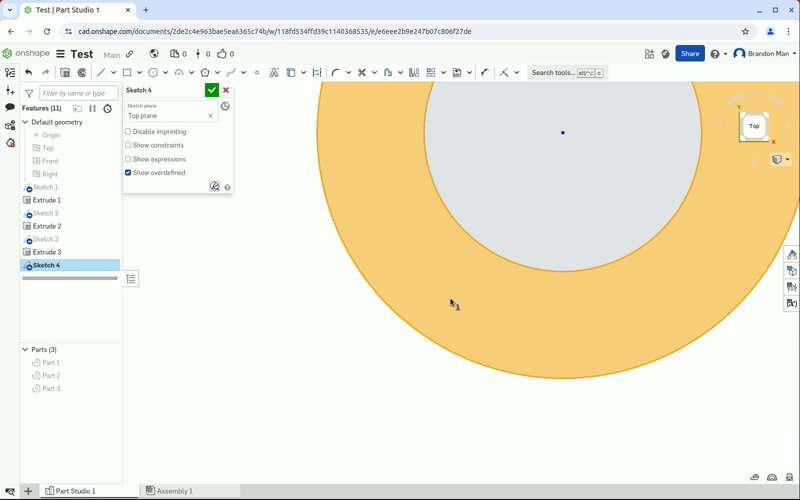
scroll(-6)
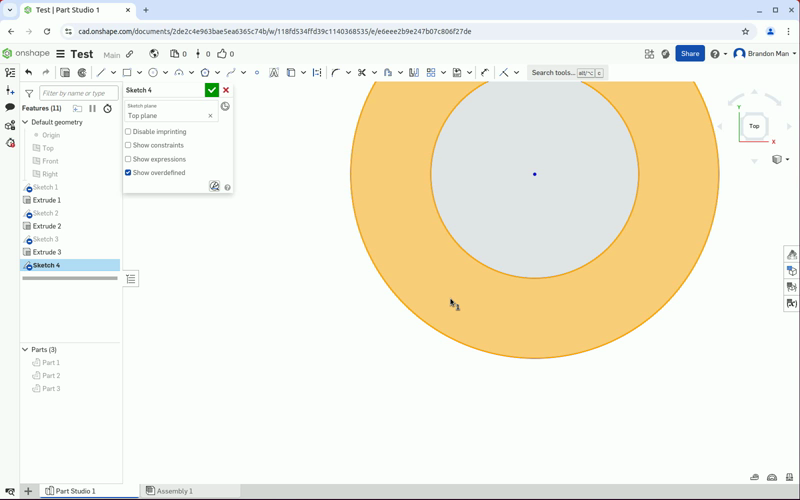
scroll(-6)
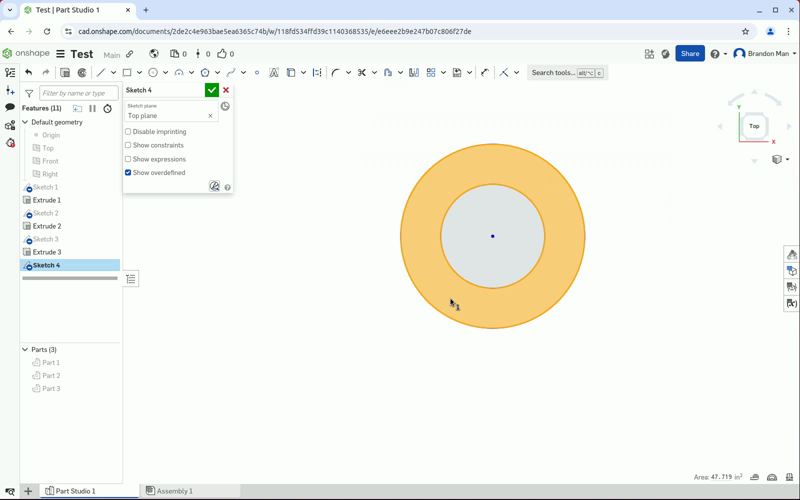
scroll(-6)
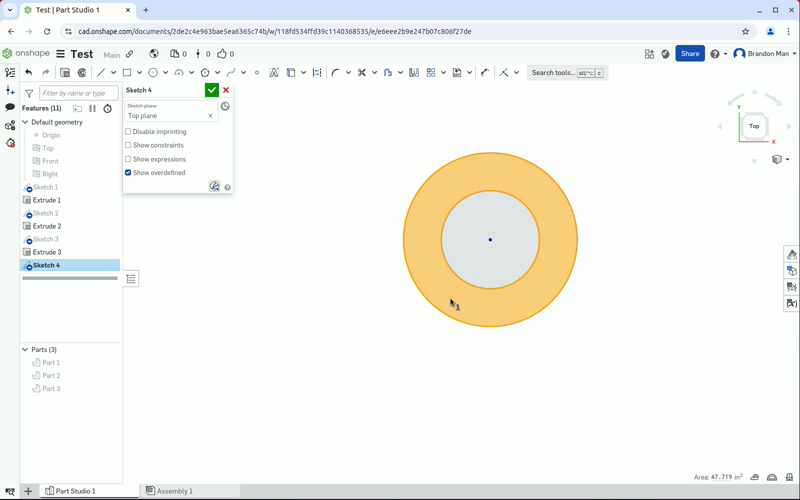
scroll(-6)
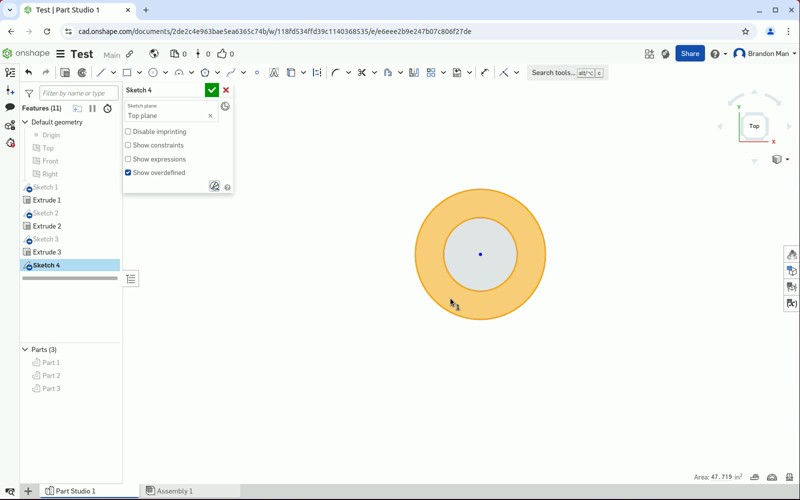
scroll(-6)
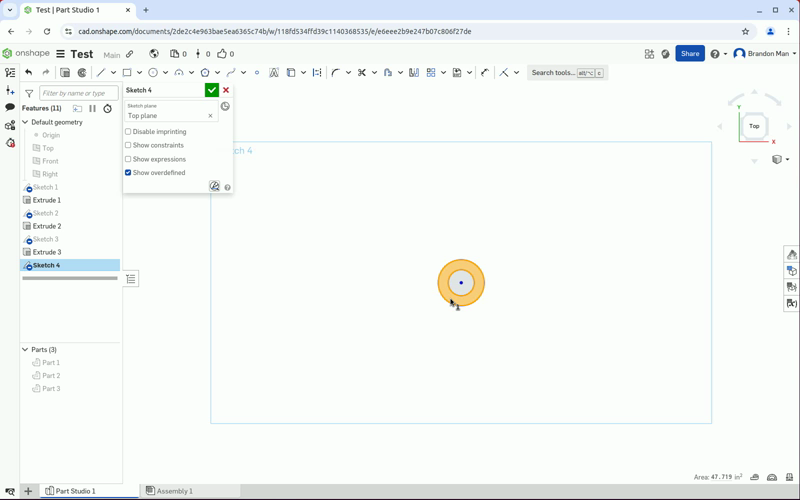
mouse_move(73, 352)
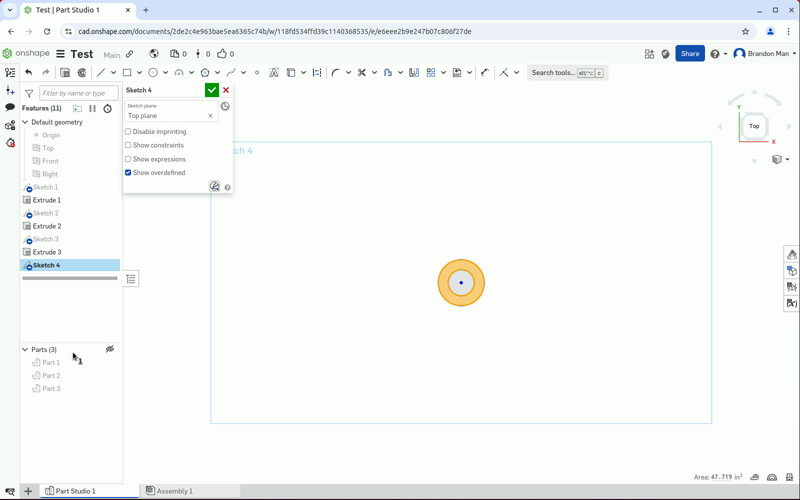
key(shift+y)
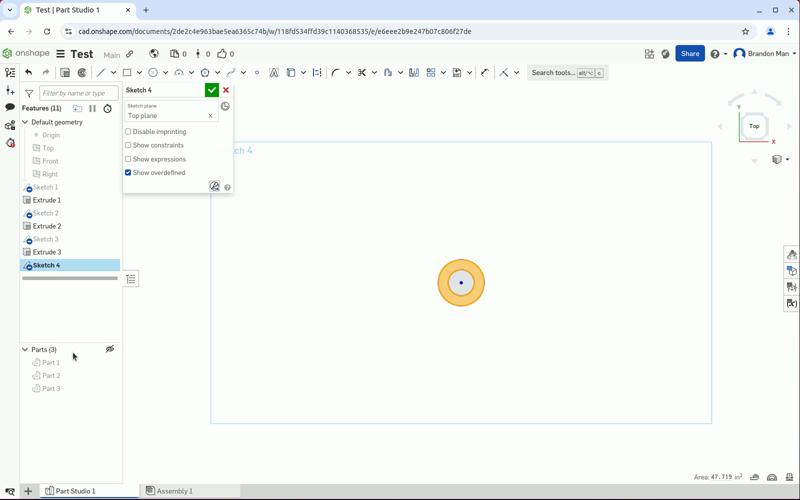
key(shift+e)
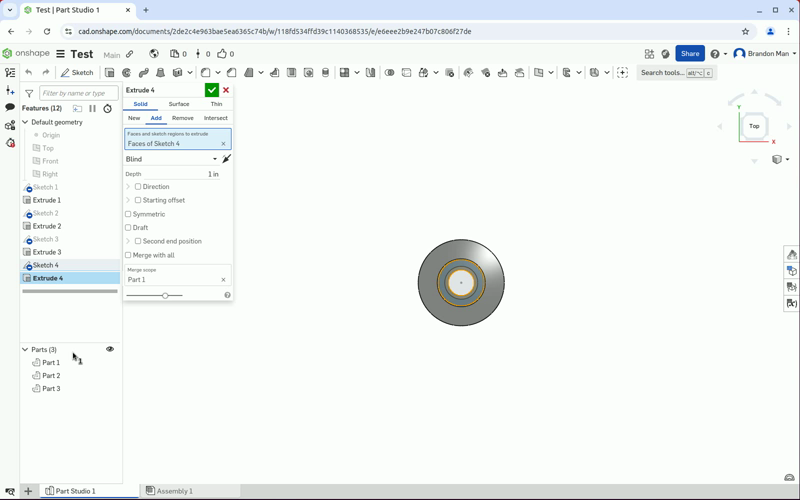
mouse_move(143, 106)
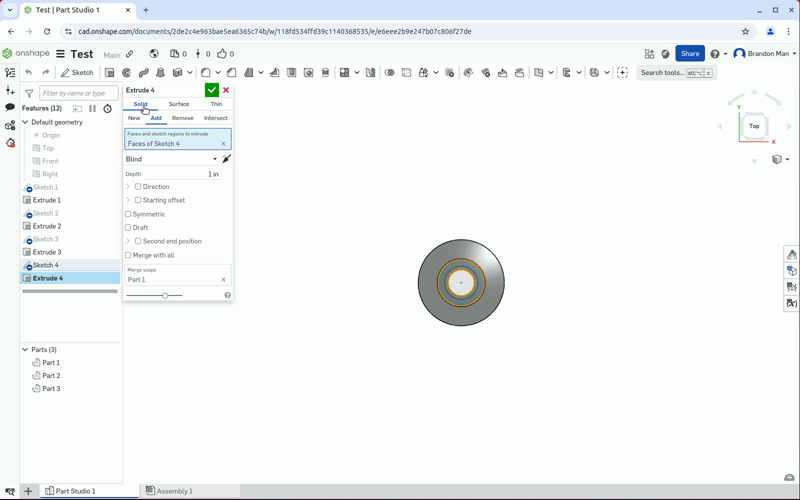
click(143, 106)
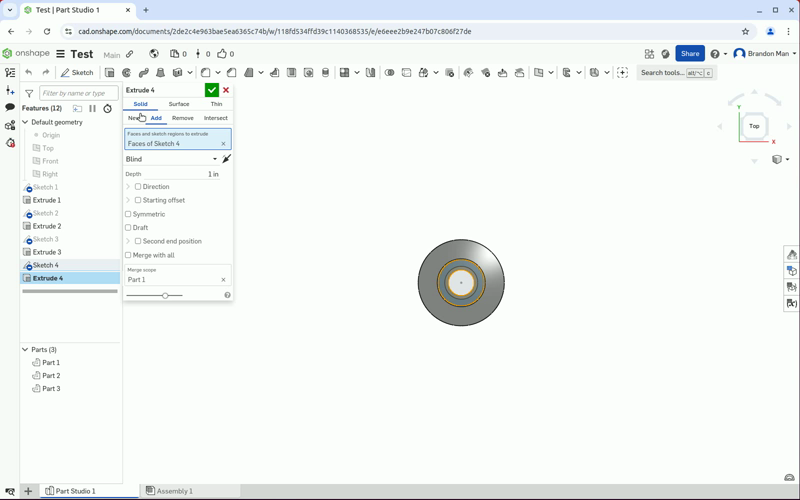
mouse_move(137, 120)
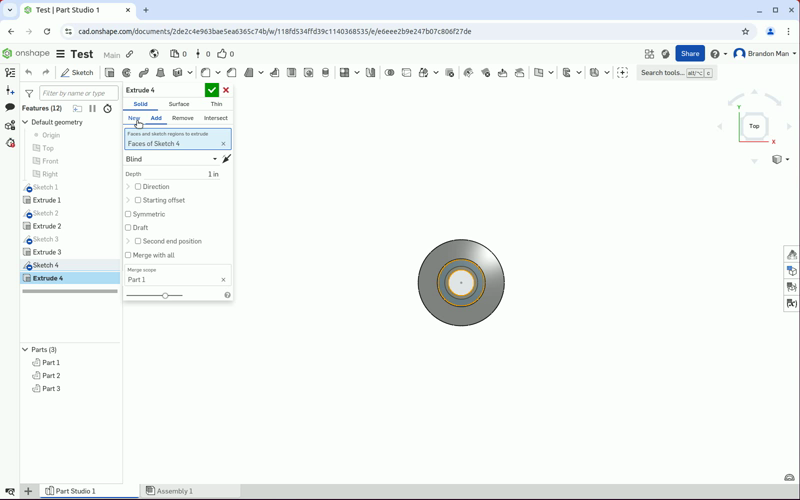
click(137, 120)
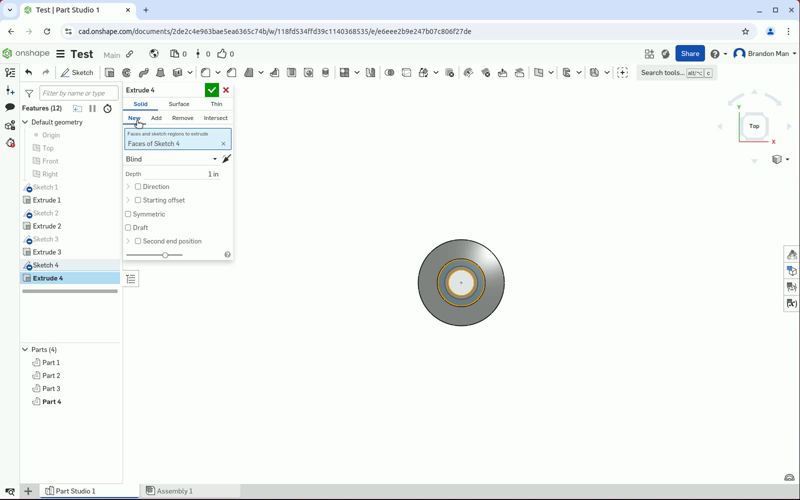
key(tab, 4)
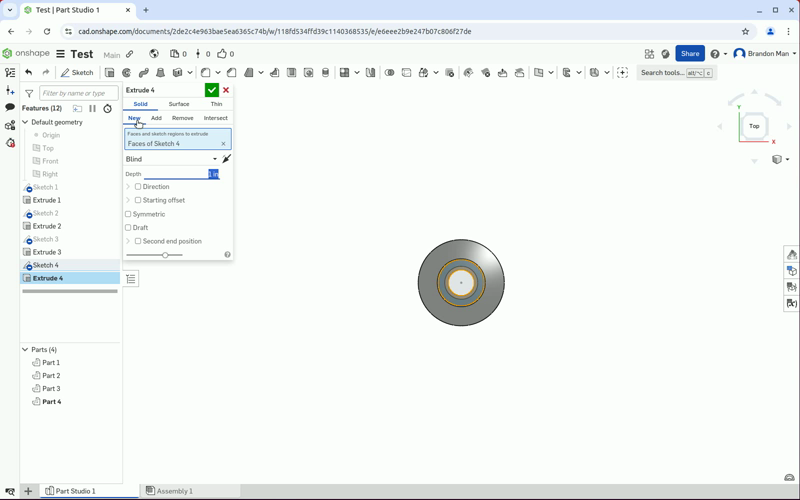
text(23.108)
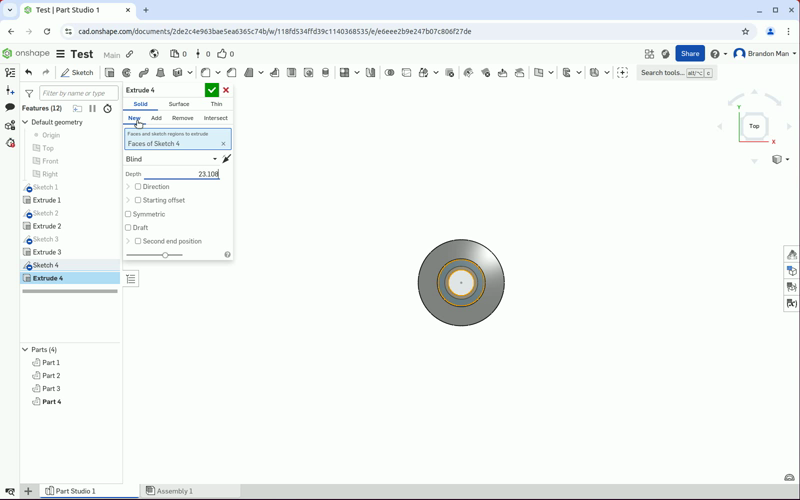
key(enter)
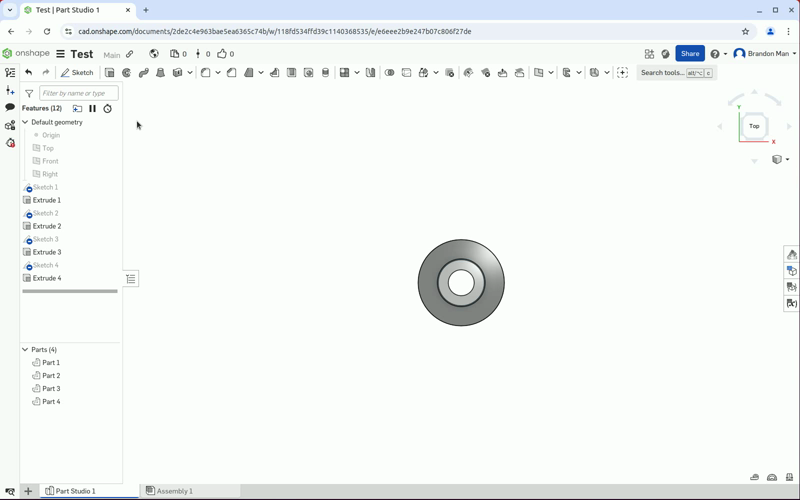
key(shift+h)
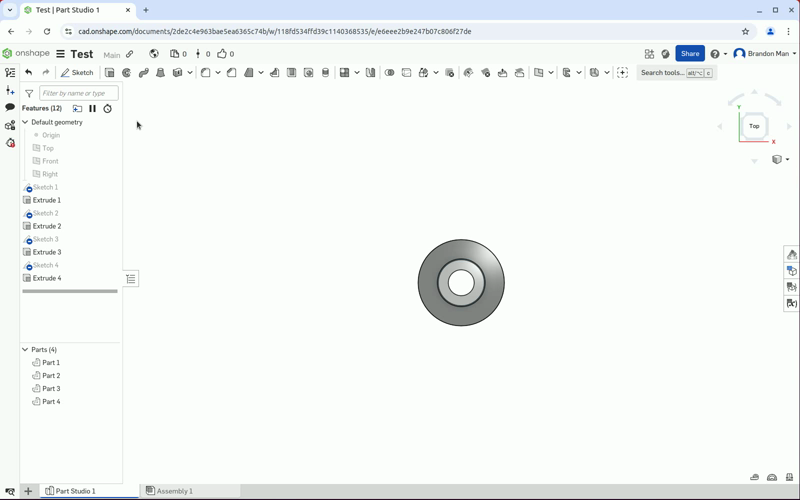
key(shift+h)
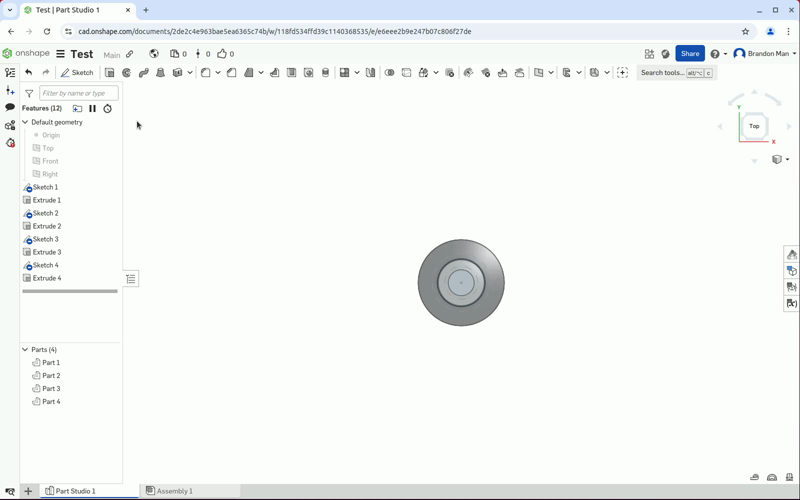
key(shift+7)
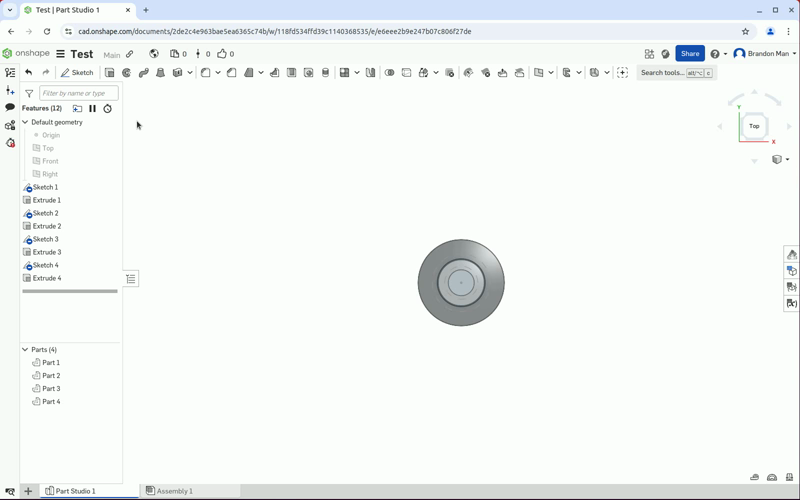
key(up, 3)
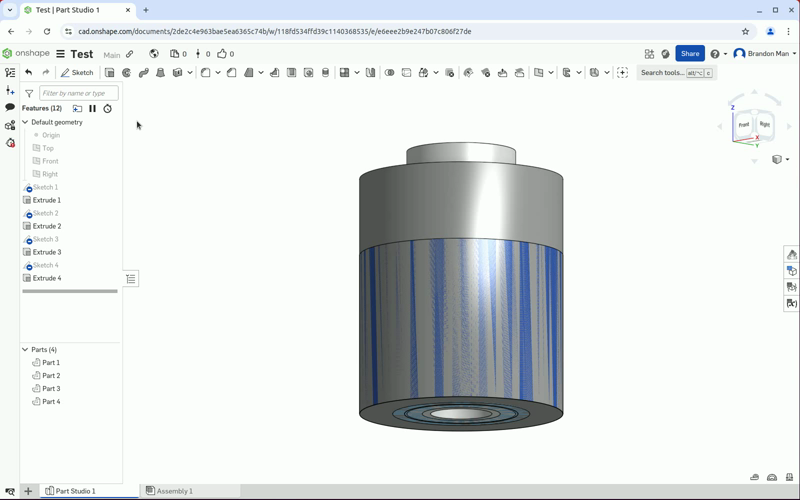
key(left, 3)
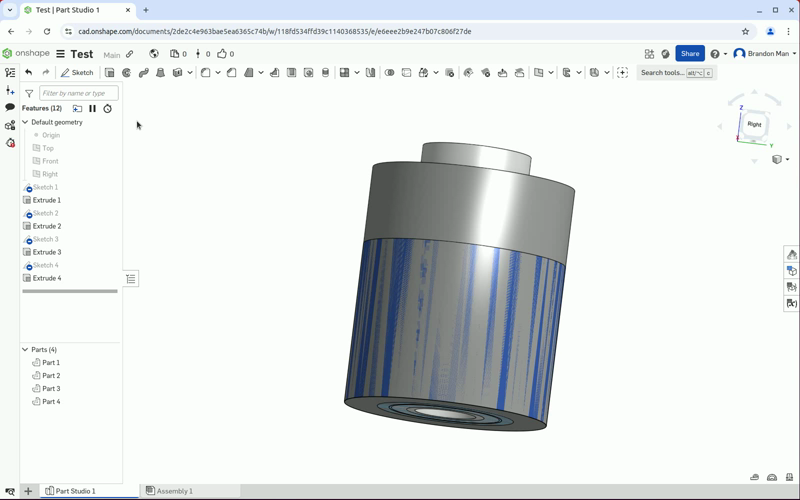
key(right, 3)
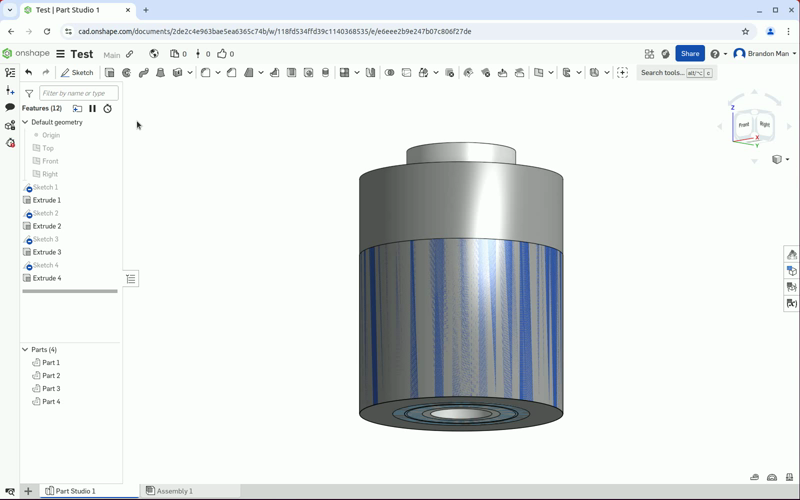
key(down, 3)
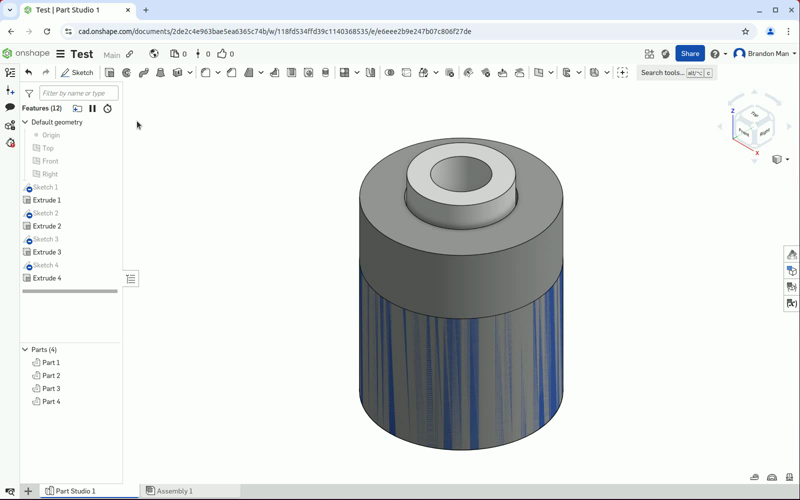
mouse_move(73, 189)
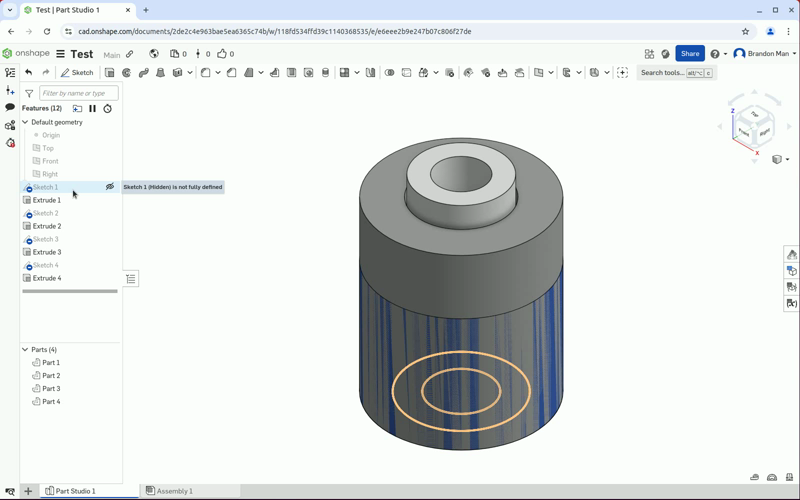
click(73, 189)